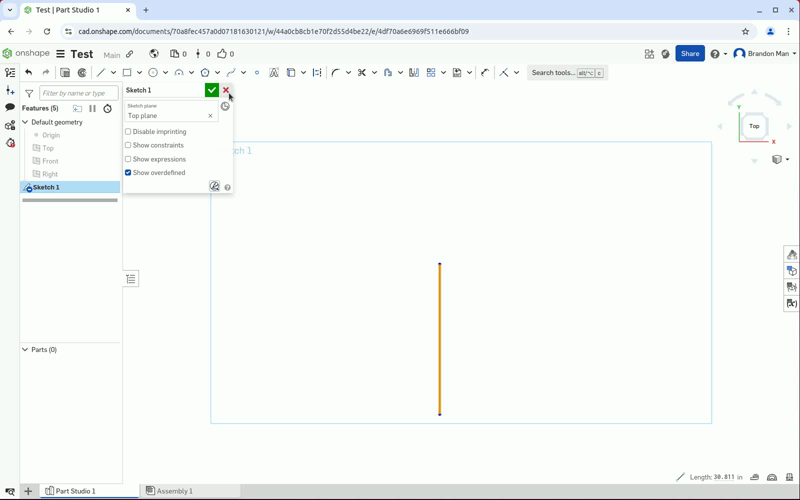
key(shift+h)
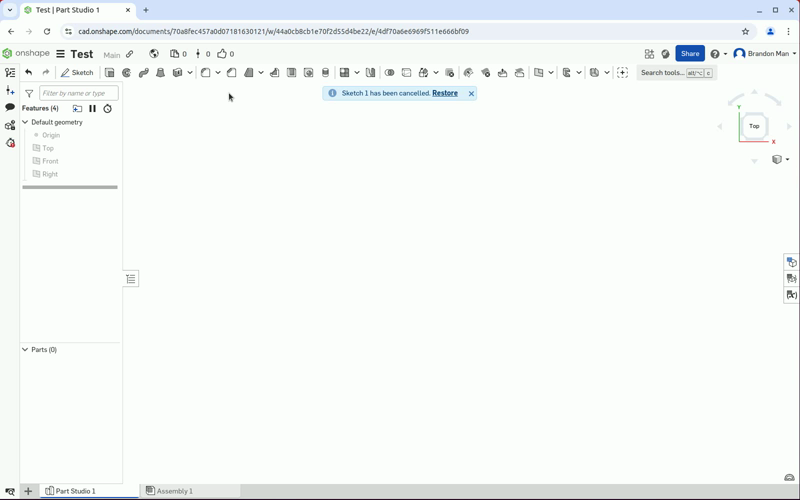
mouse_move(73, 352)
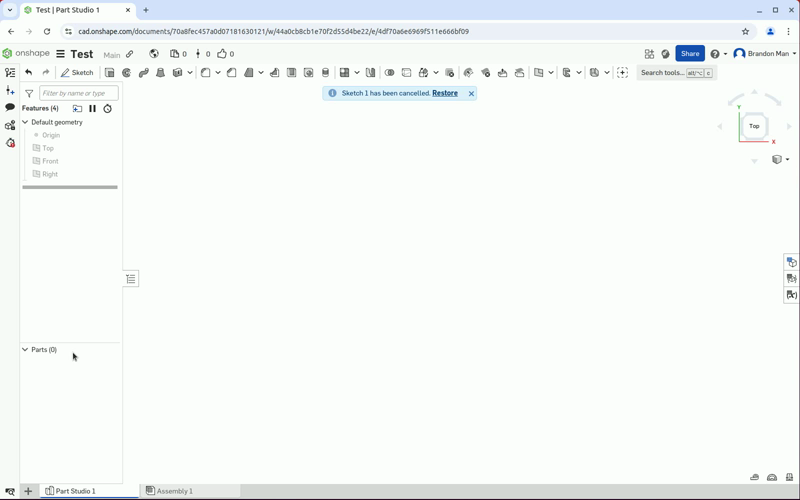
key(y)
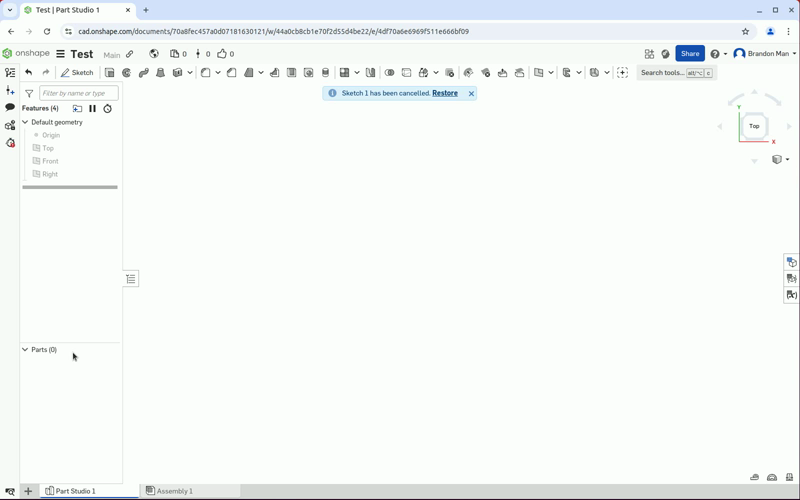
key(shift+p)
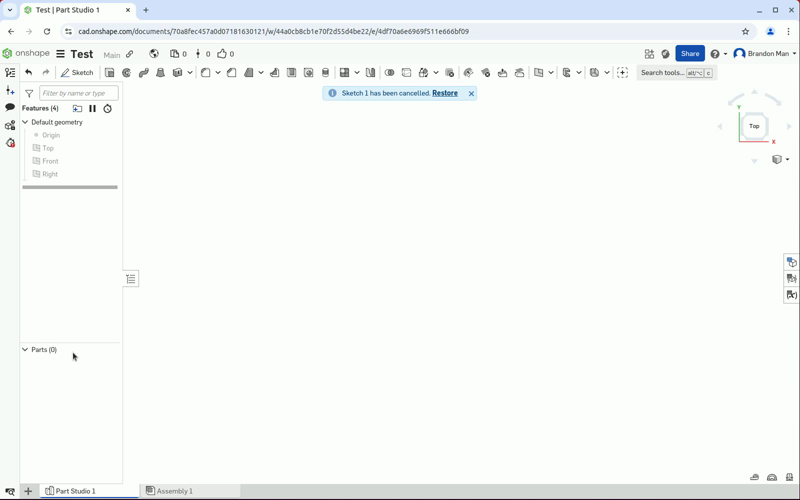
key(space)
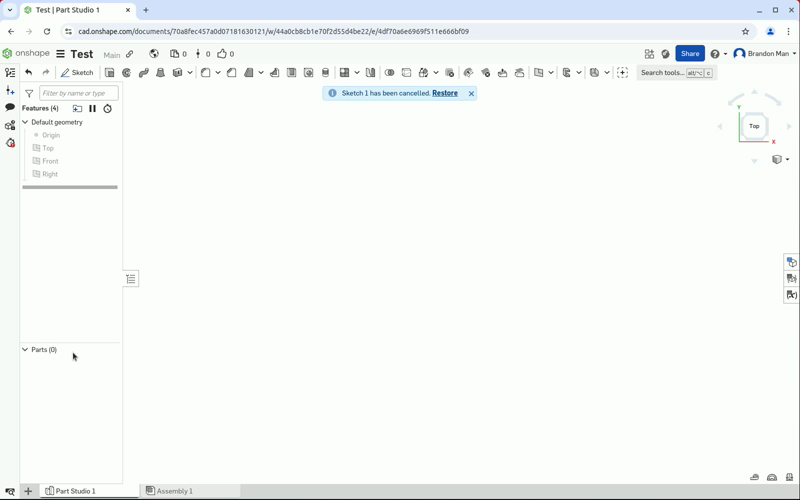
key_down(shift)
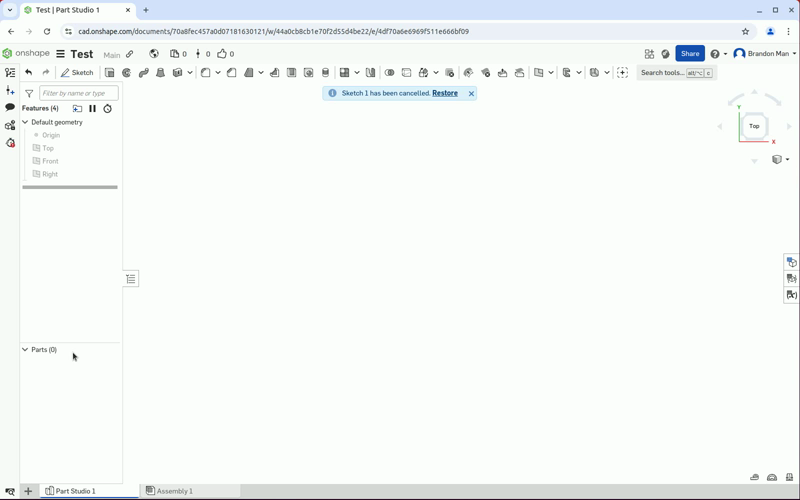
key(up)
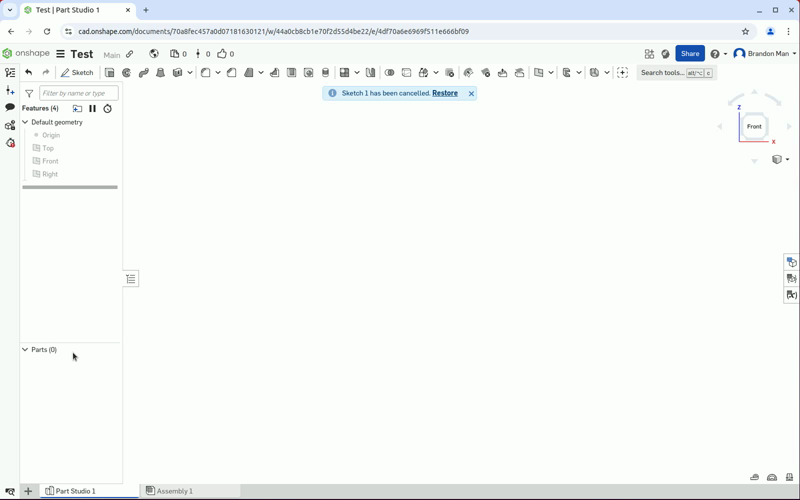
key_up(shift)
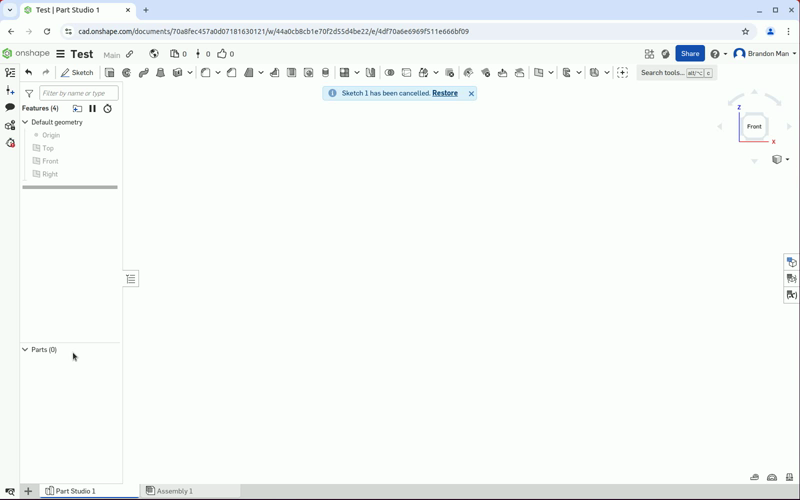
mouse_move(73, 352)
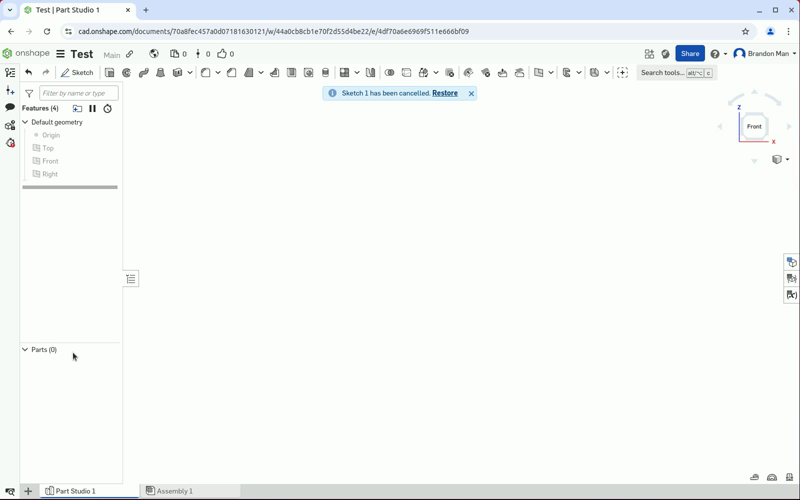
key(shift+y)
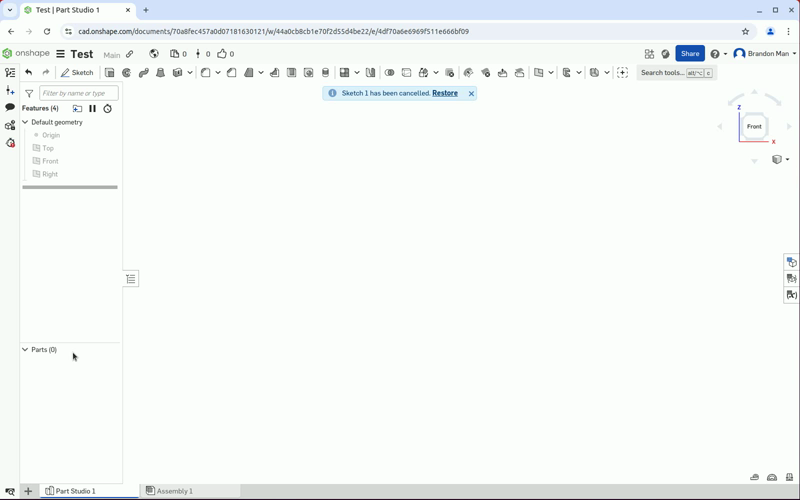
key(shift+s)
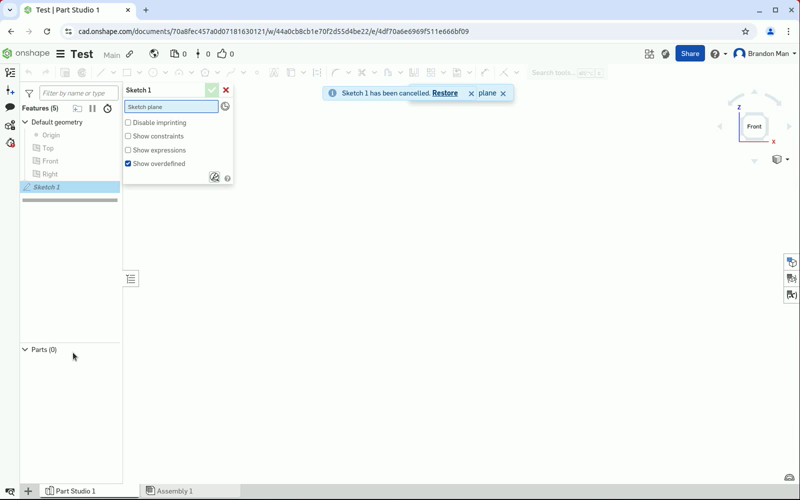
mouse_move(73, 163)
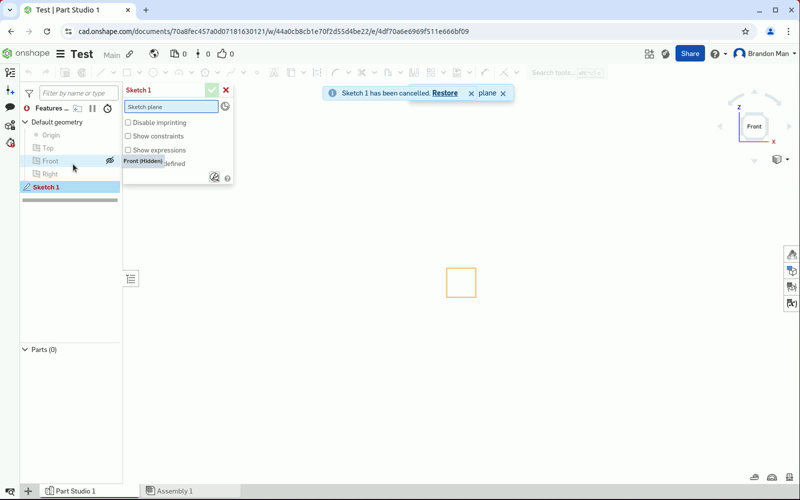
click(73, 163)
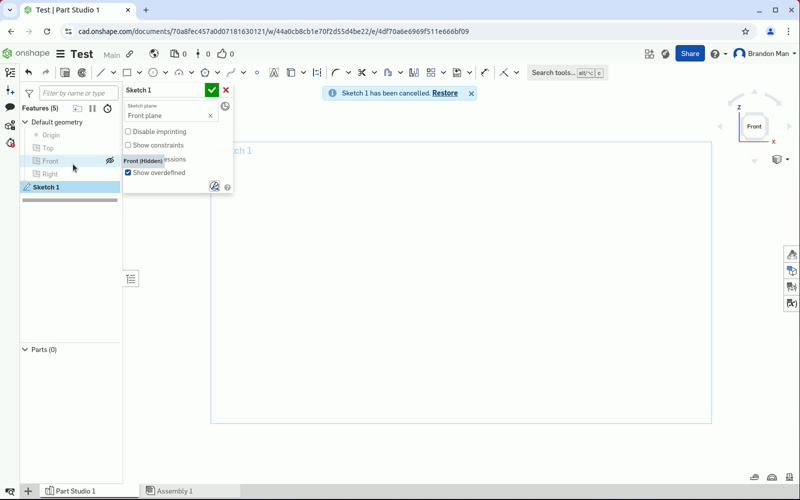
mouse_move(73, 352)
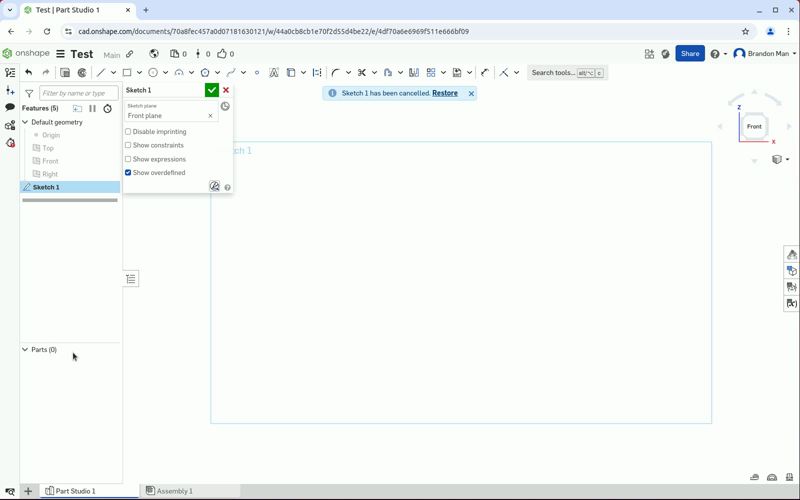
key(y)
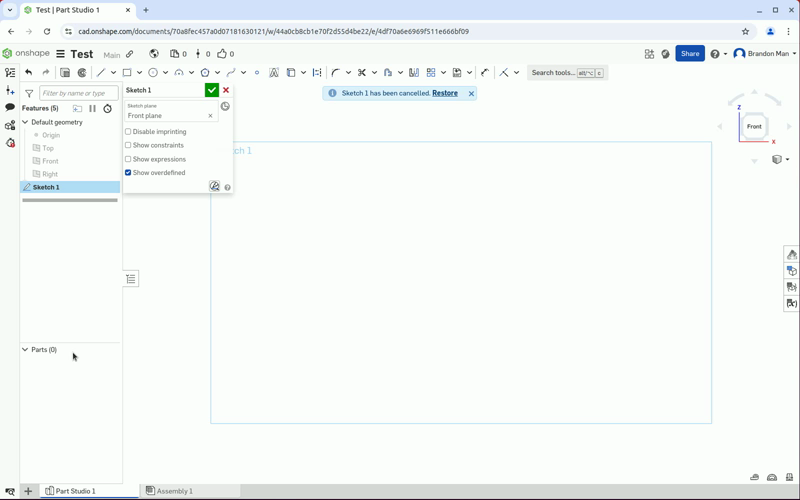
key(l)
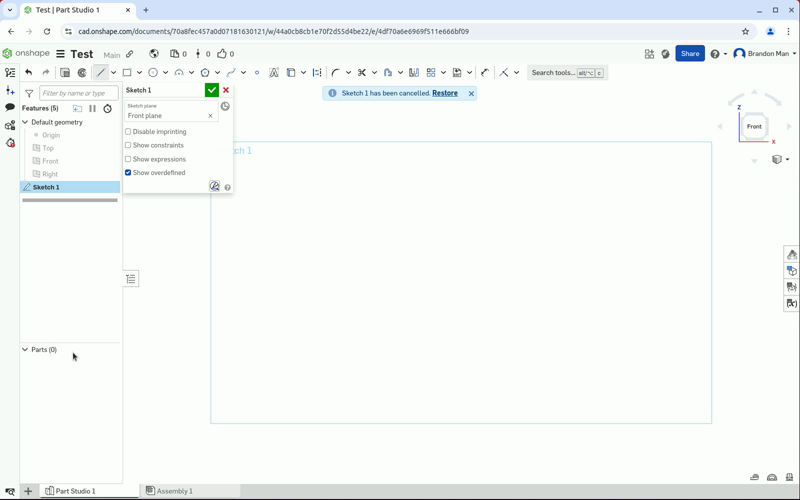
key_down(shift)
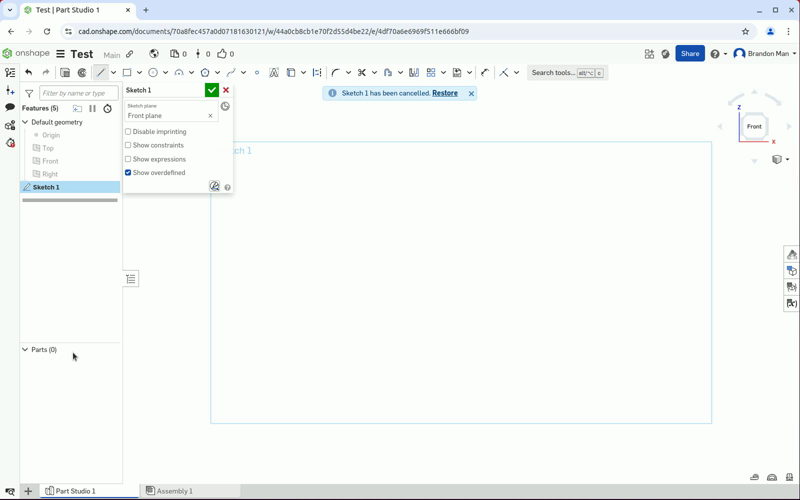
mouse_move(422, 288)
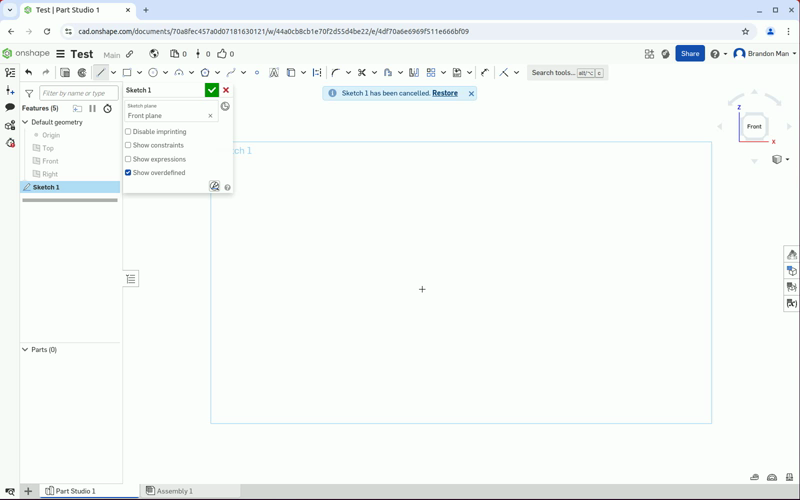
click(422, 288)
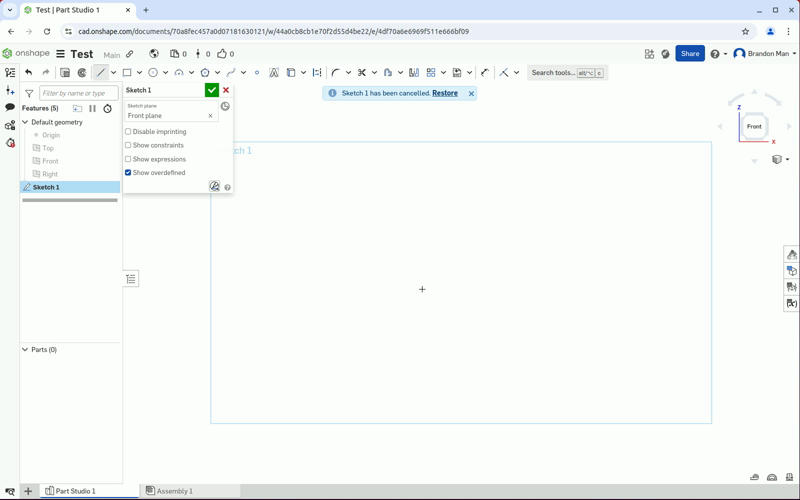
key_up(shift)
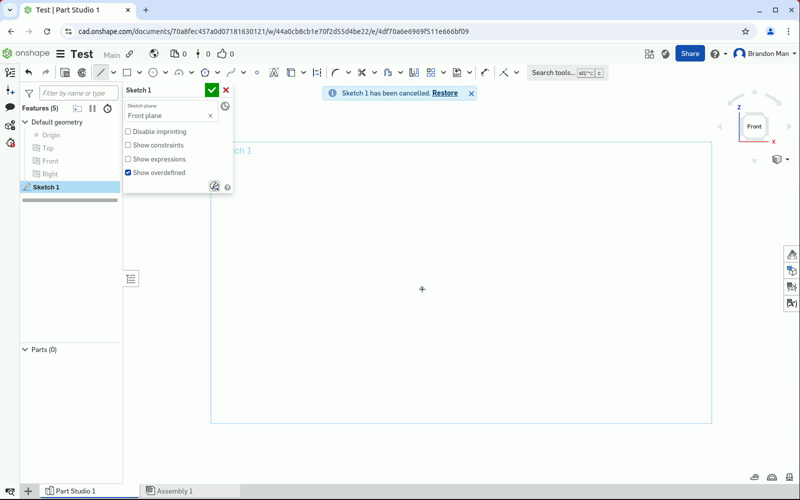
key_down(shift)
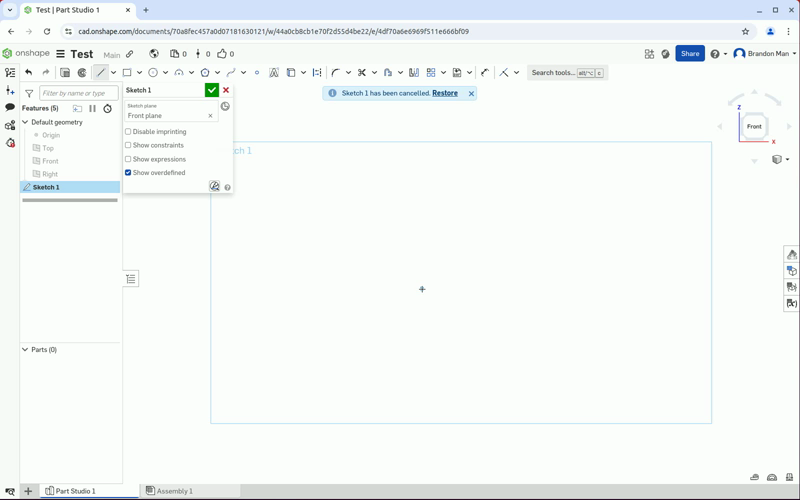
mouse_move(498, 288)
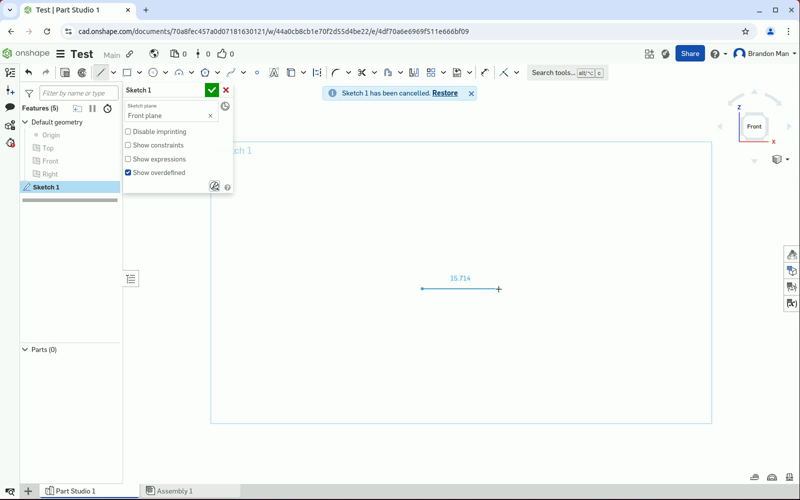
click(498, 288)
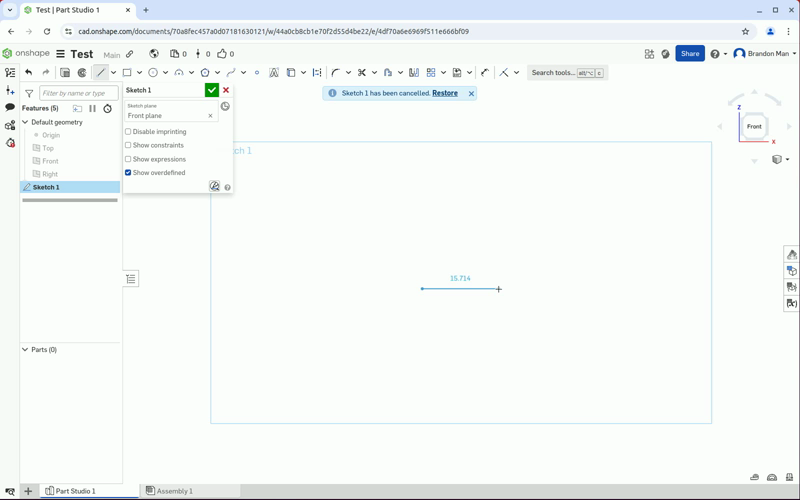
key_up(shift)
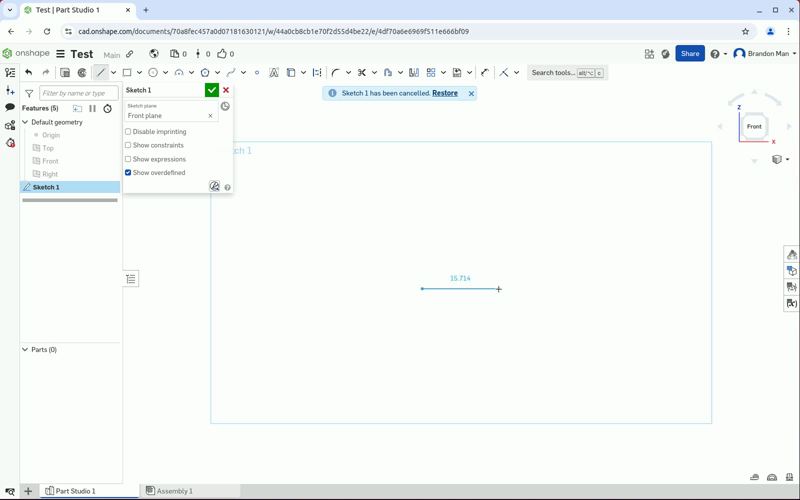
key_down(shift)
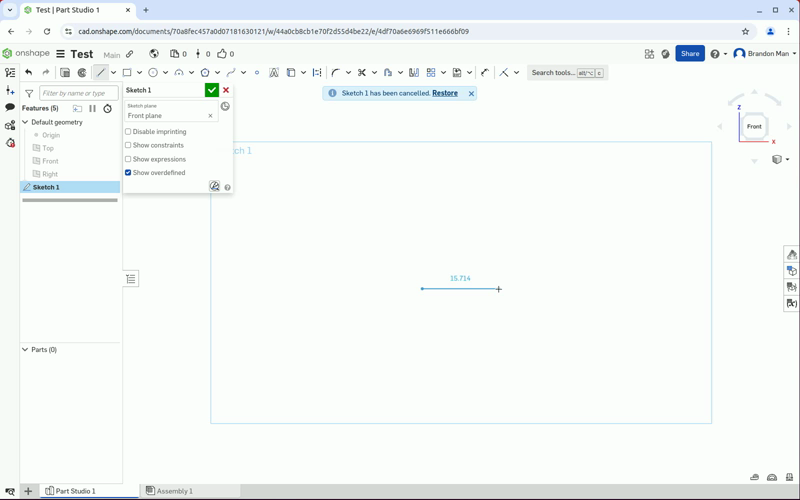
mouse_move(528, 288)
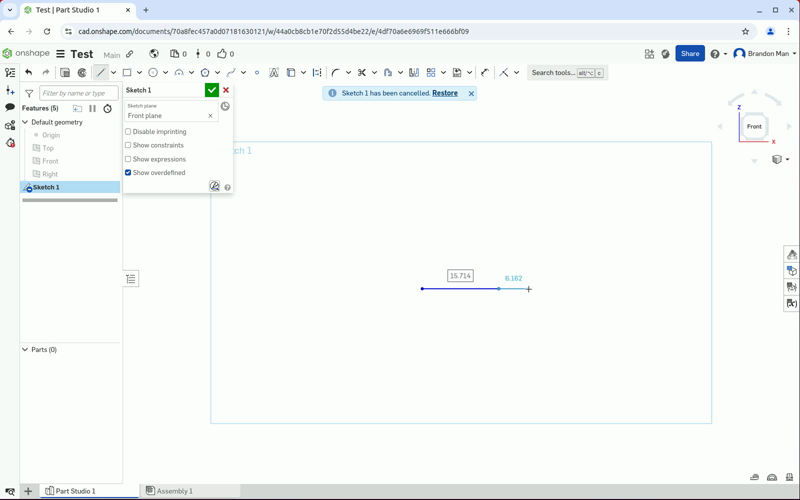
mouse_move(498, 276)
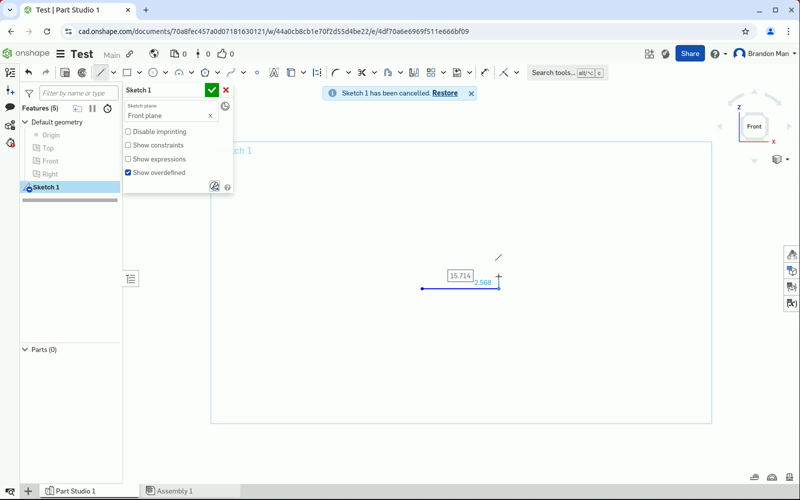
click(498, 276)
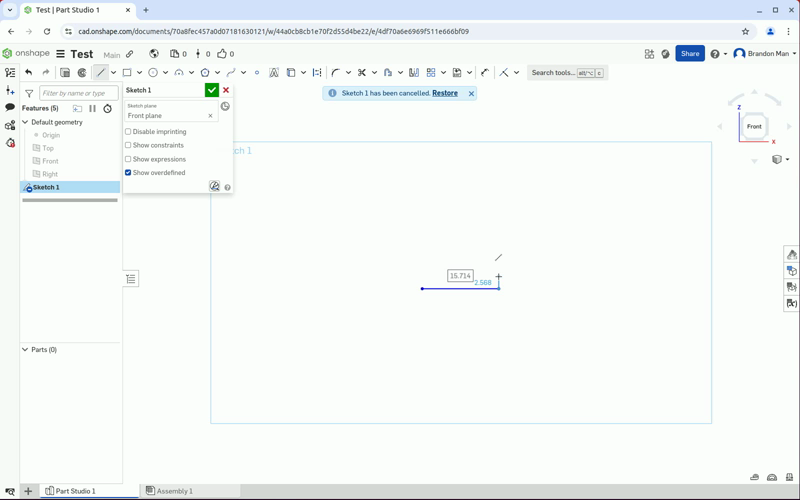
key_up(shift)
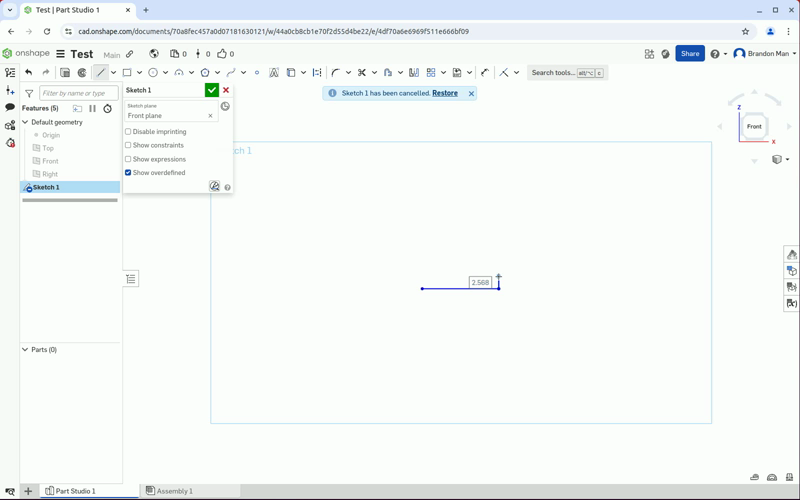
key_down(shift)
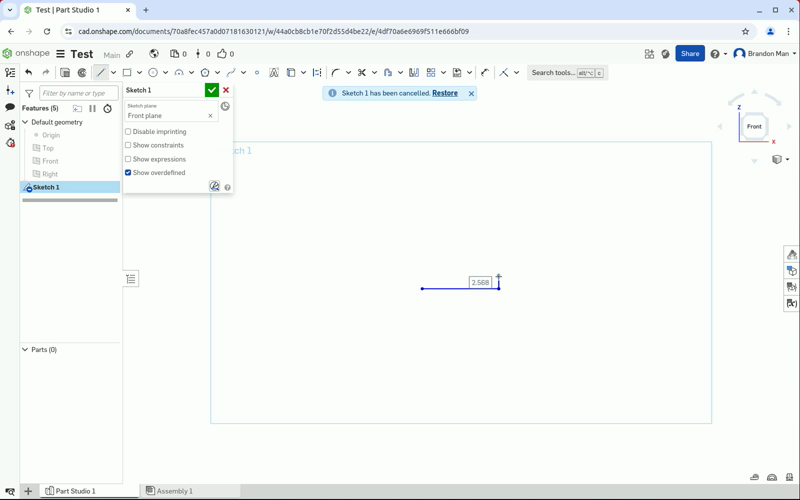
mouse_move(528, 276)
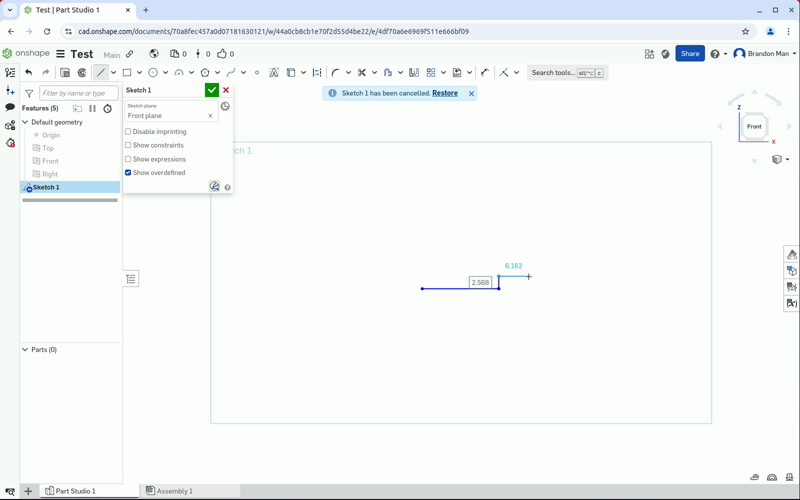
mouse_move(492, 276)
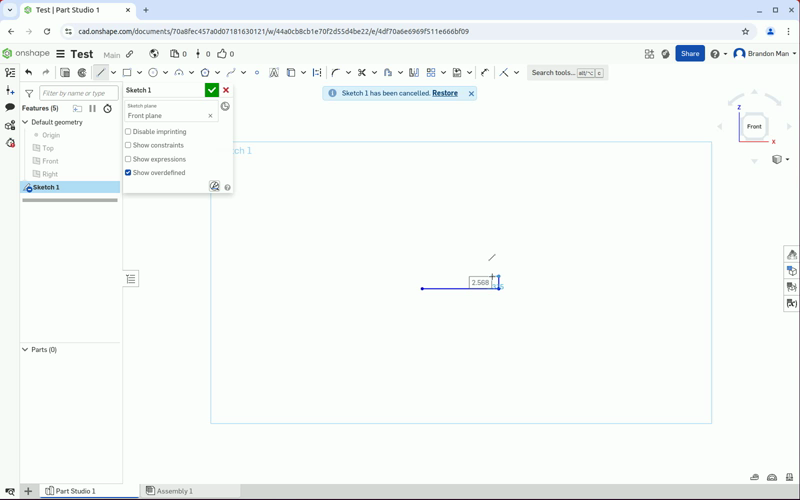
scroll(6)
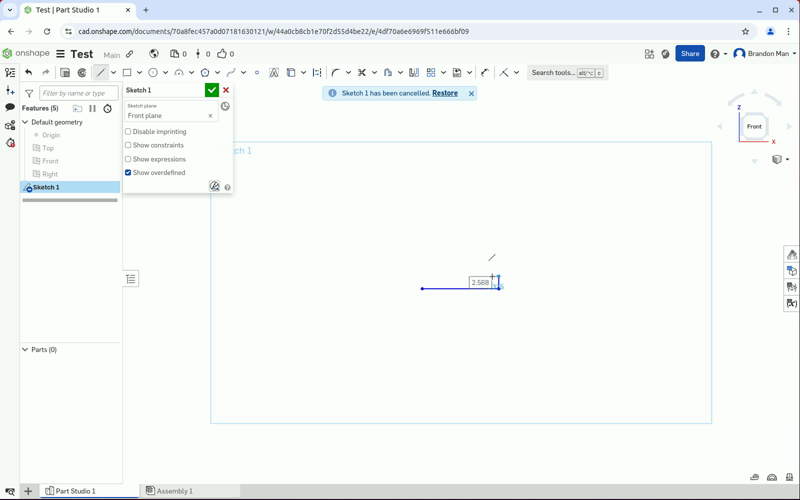
scroll(6)
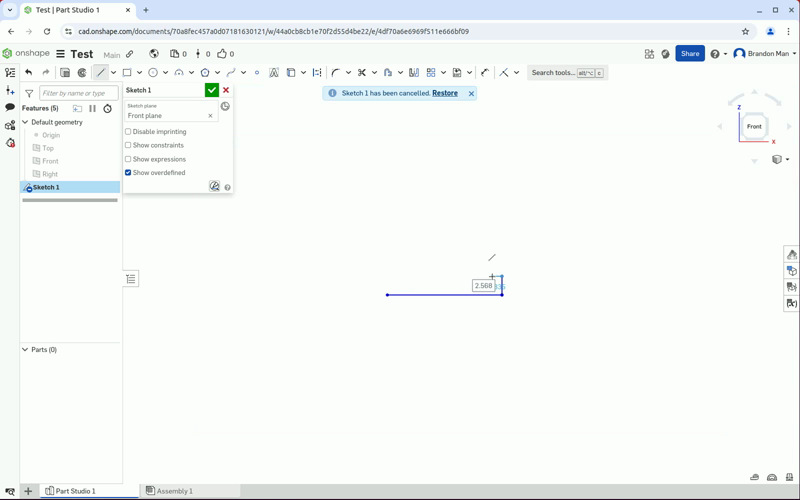
scroll(6)
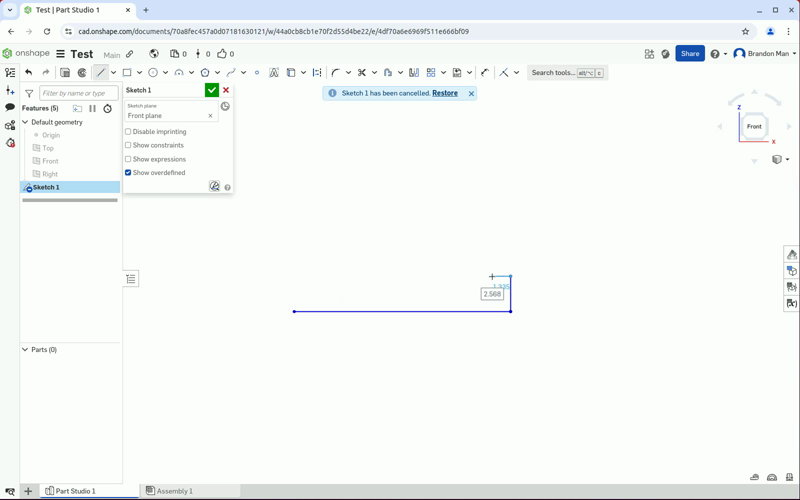
scroll(6)
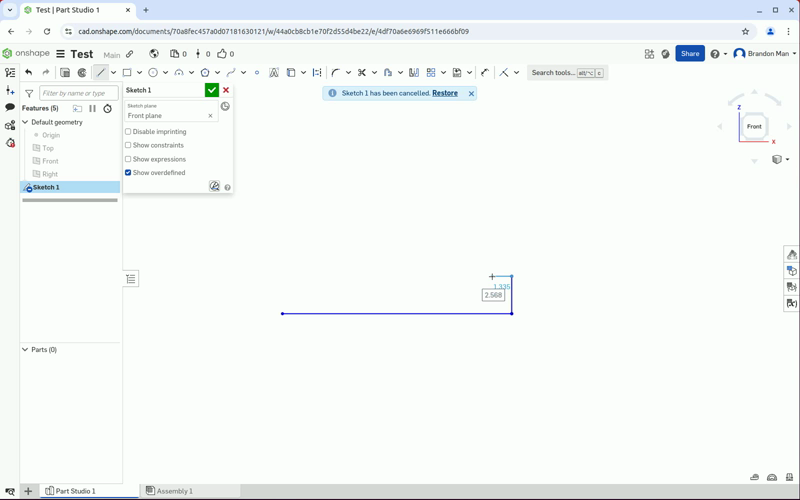
scroll(6)
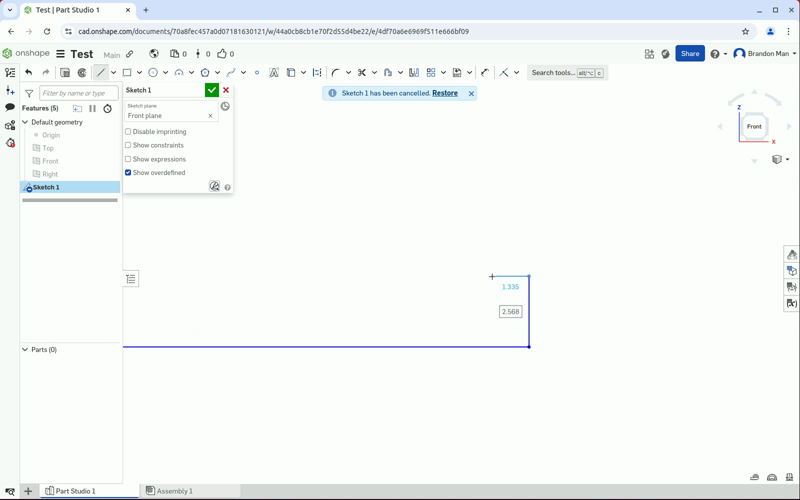
scroll(6)
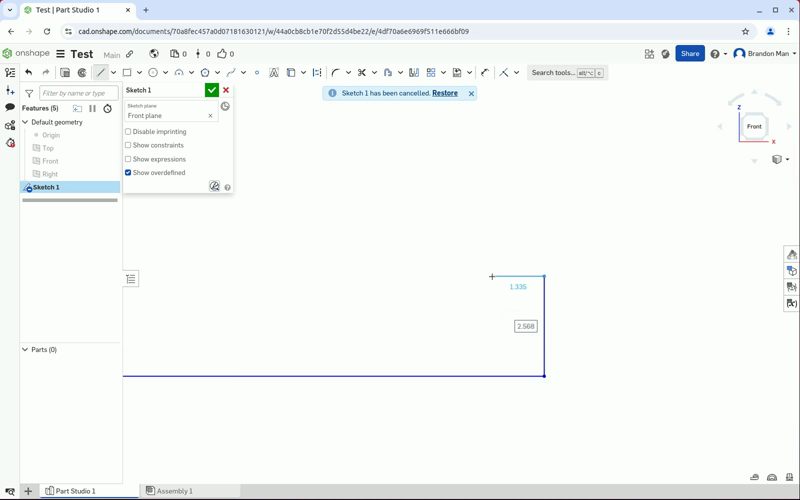
scroll(6)
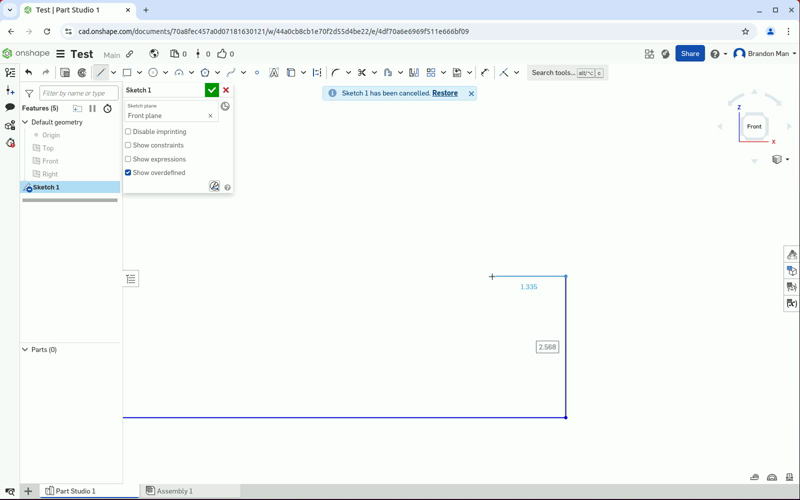
click(492, 276)
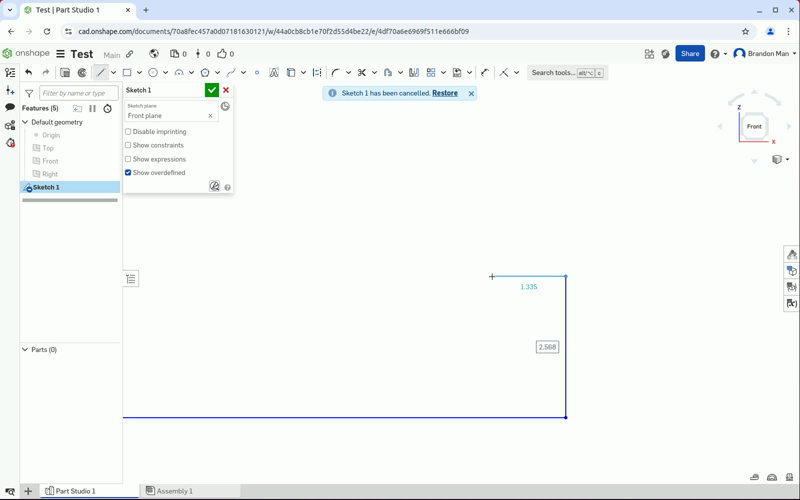
scroll(-6)
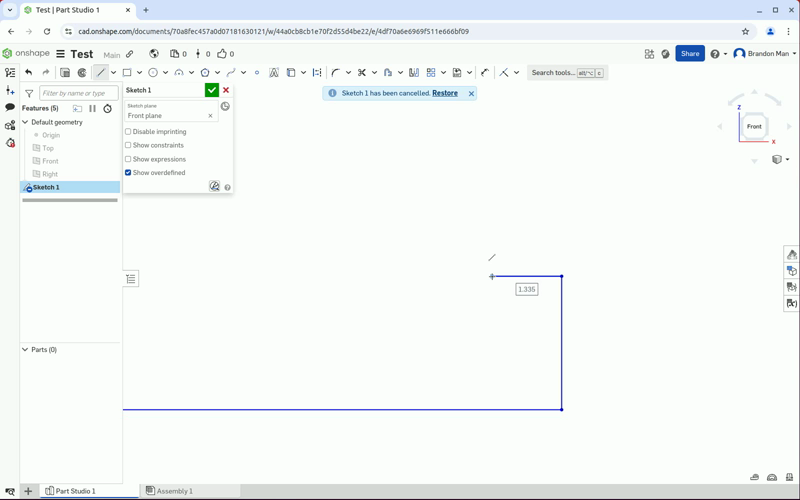
scroll(-6)
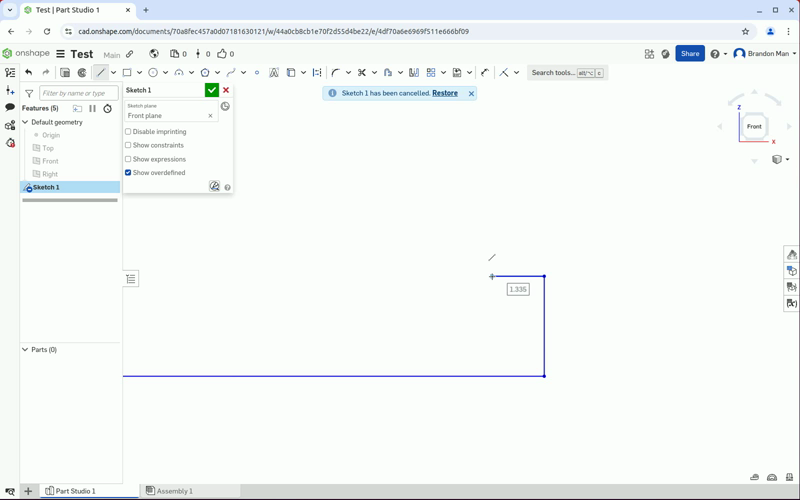
scroll(-6)
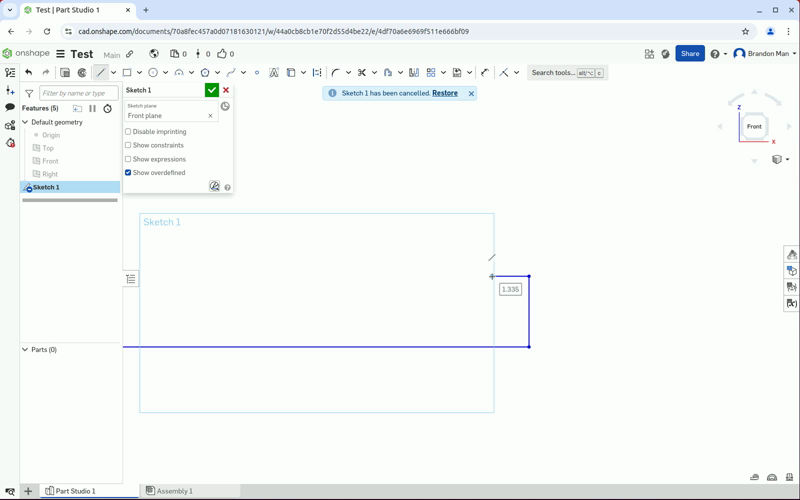
scroll(-6)
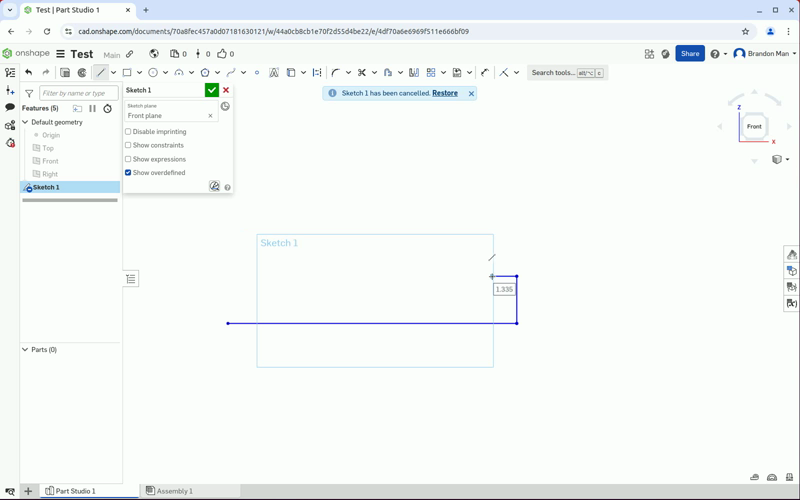
scroll(-6)
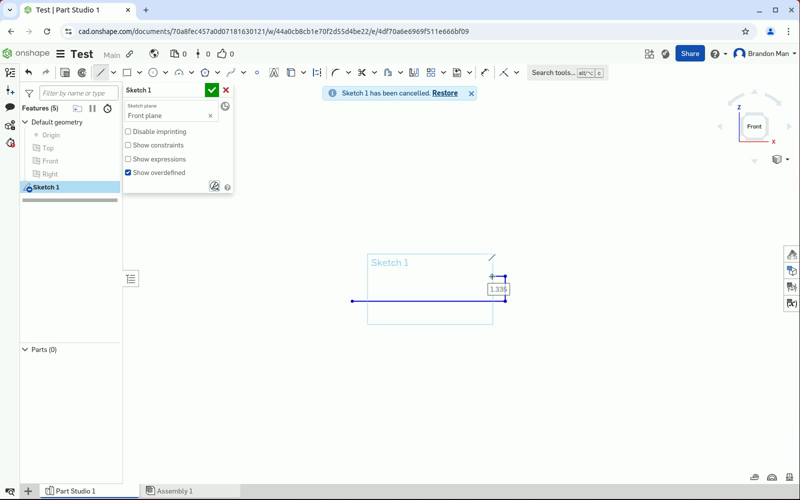
scroll(-6)
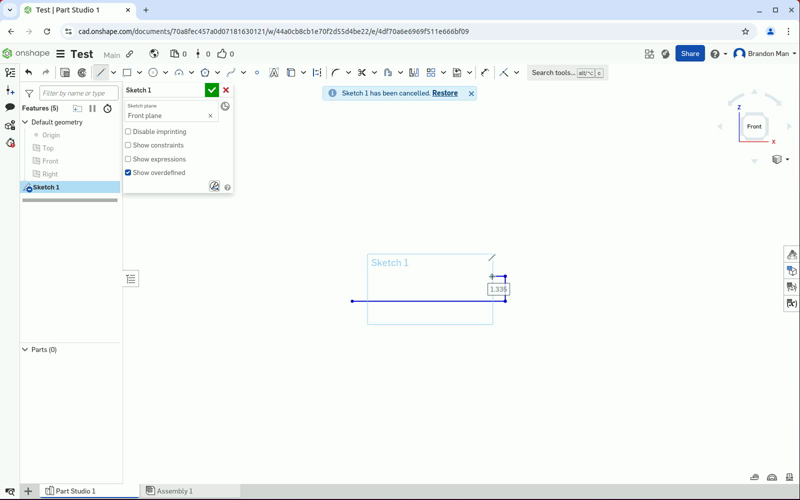
scroll(-6)
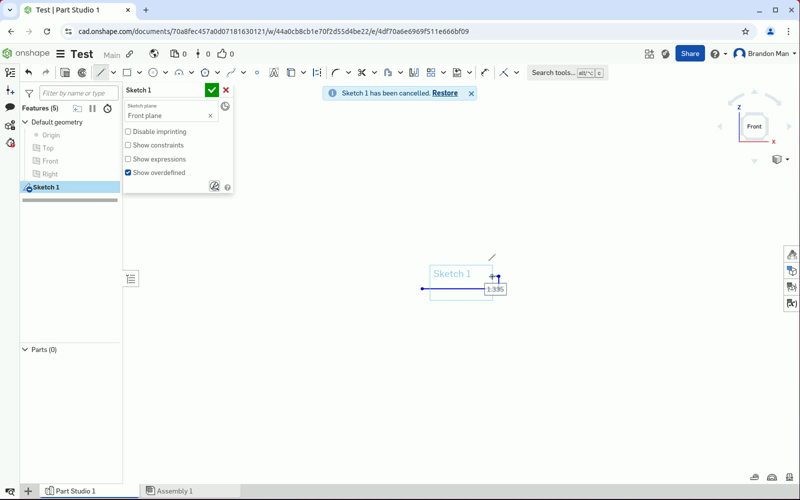
key_up(shift)
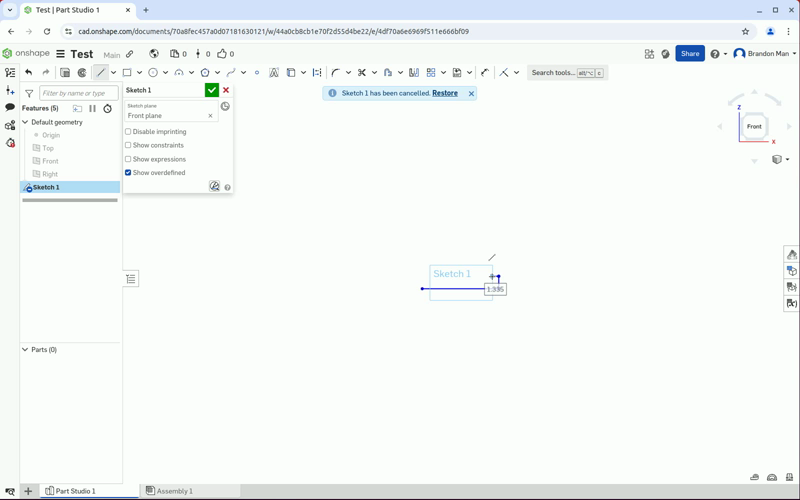
key_down(shift)
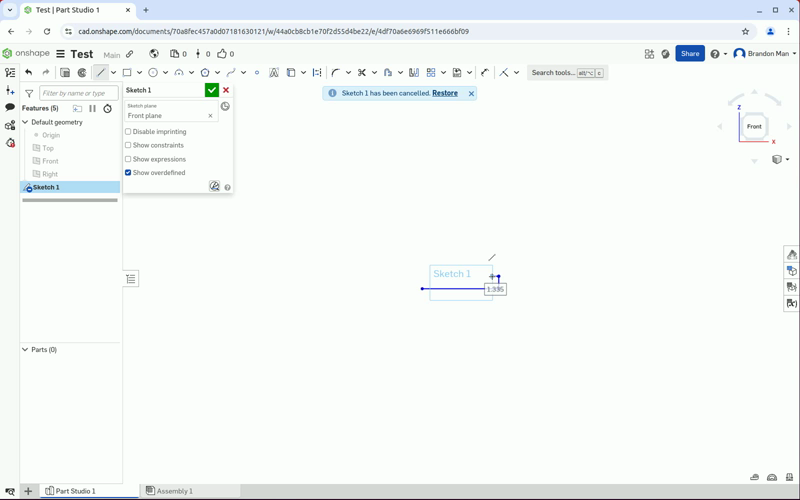
mouse_move(428, 276)
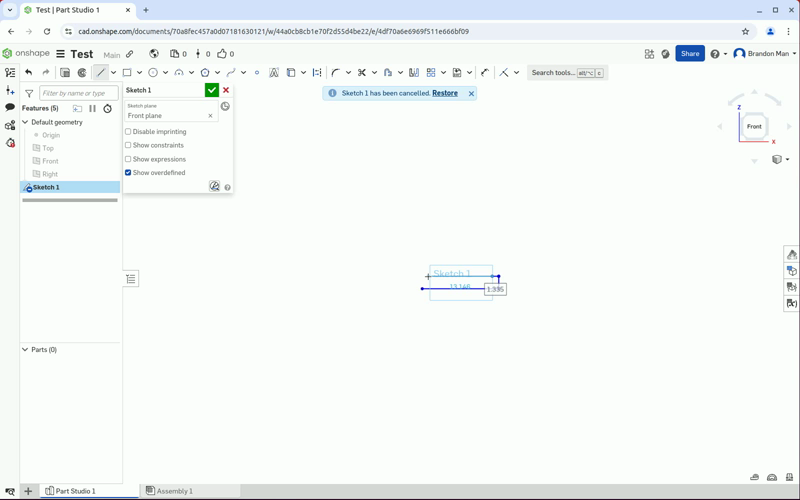
click(428, 276)
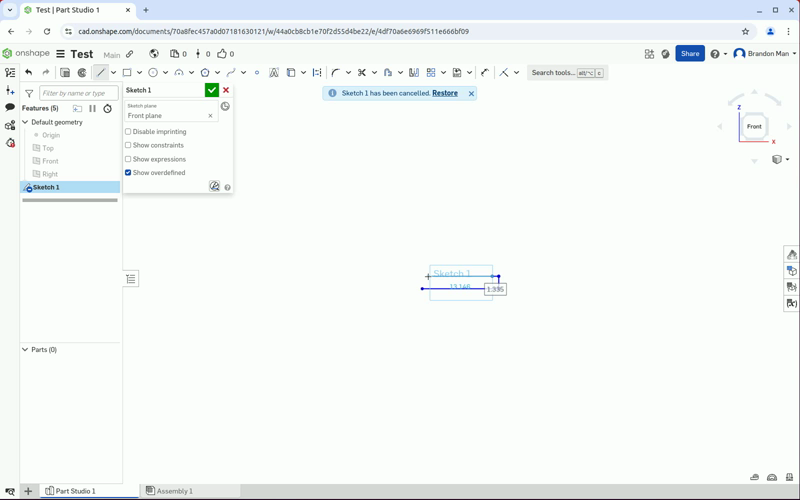
key_up(shift)
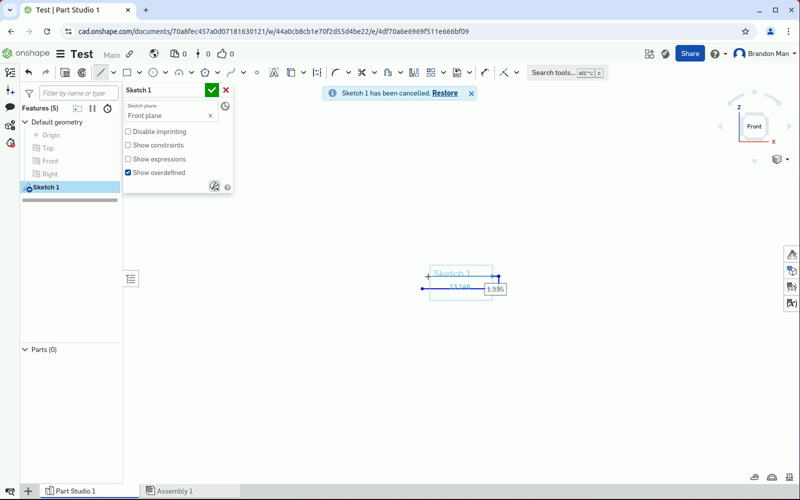
key_down(shift)
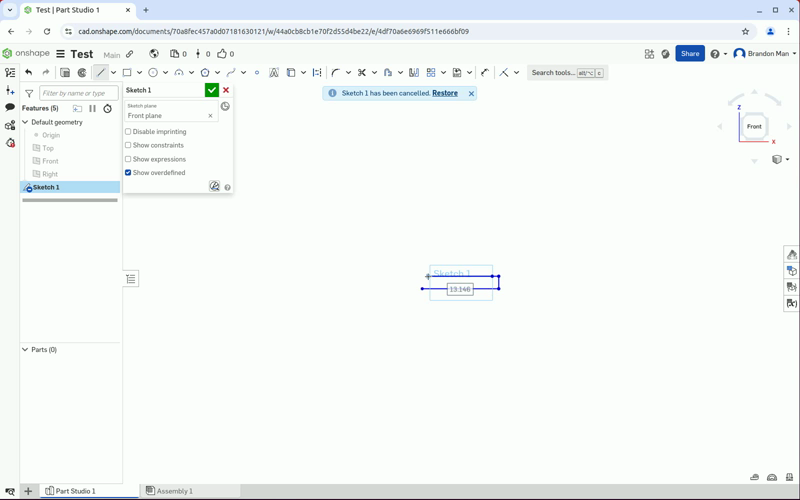
mouse_move(458, 276)
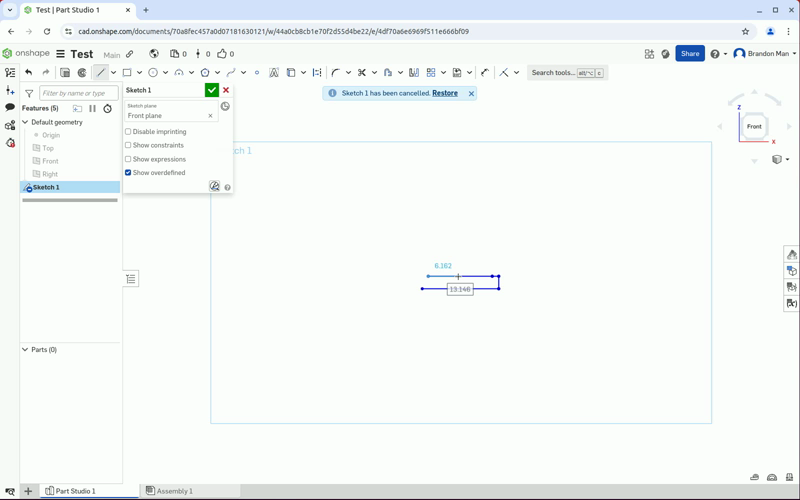
mouse_move(422, 276)
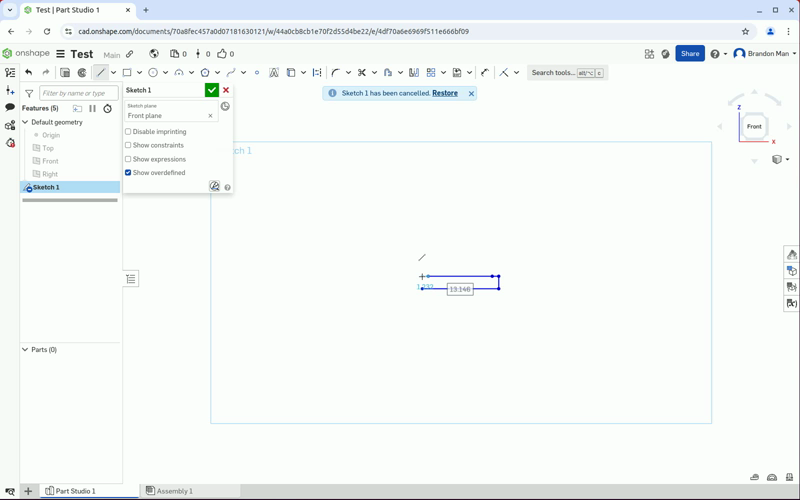
scroll(6)
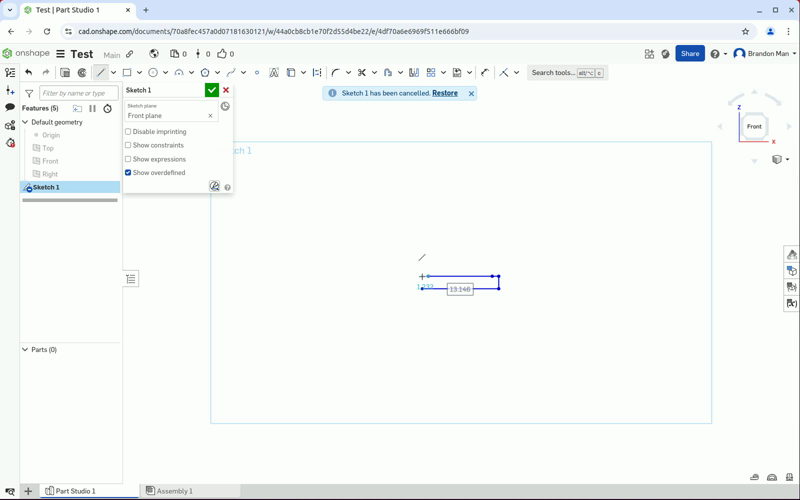
scroll(6)
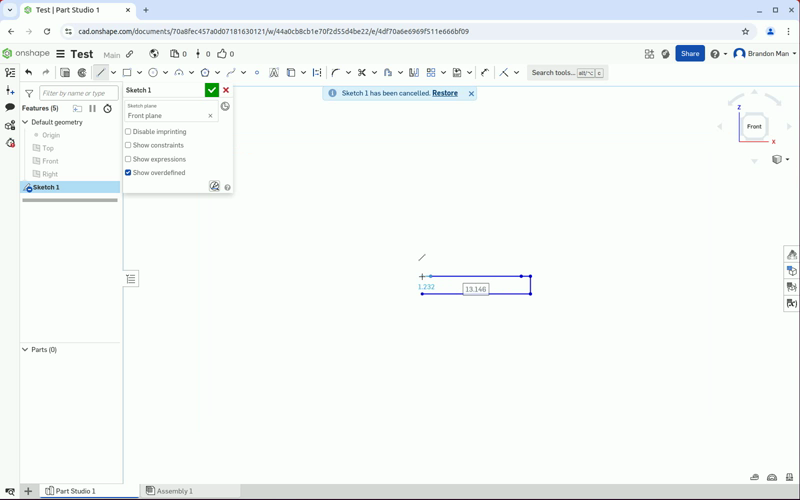
scroll(6)
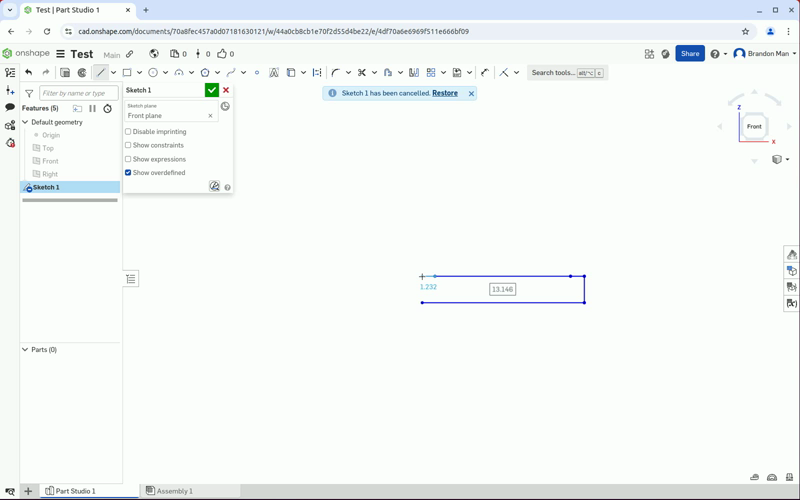
scroll(6)
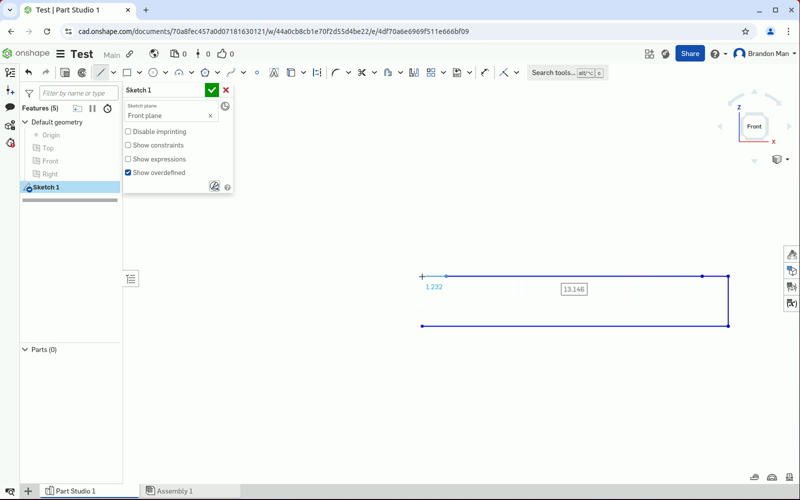
scroll(6)
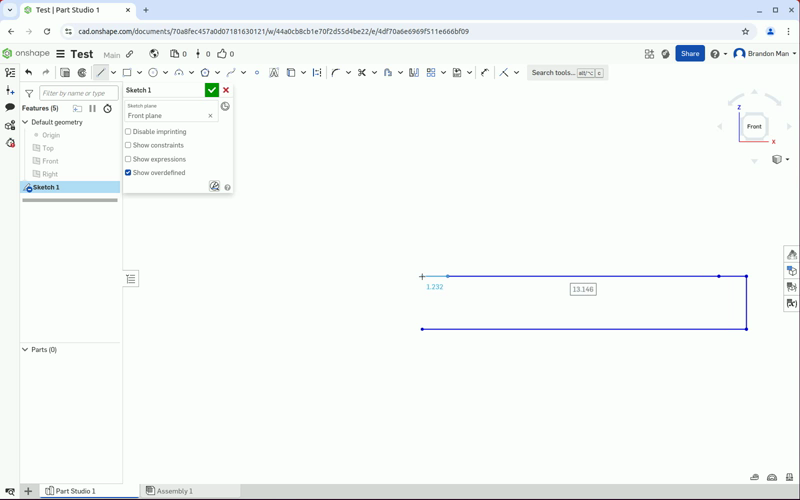
scroll(6)
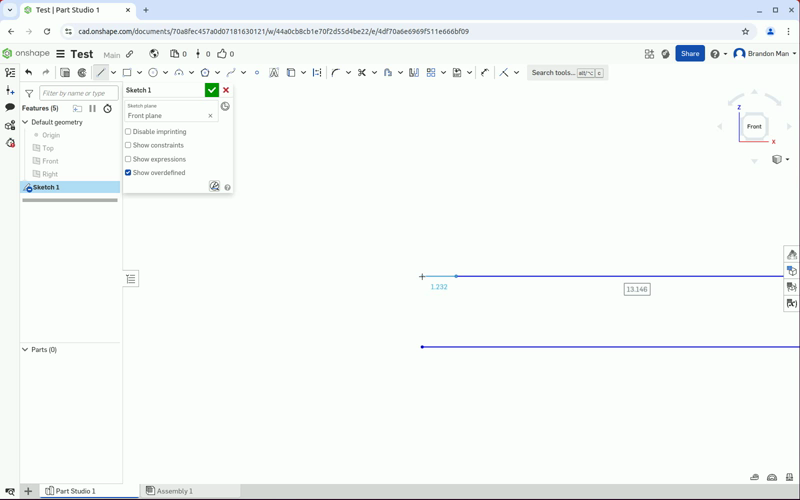
scroll(6)
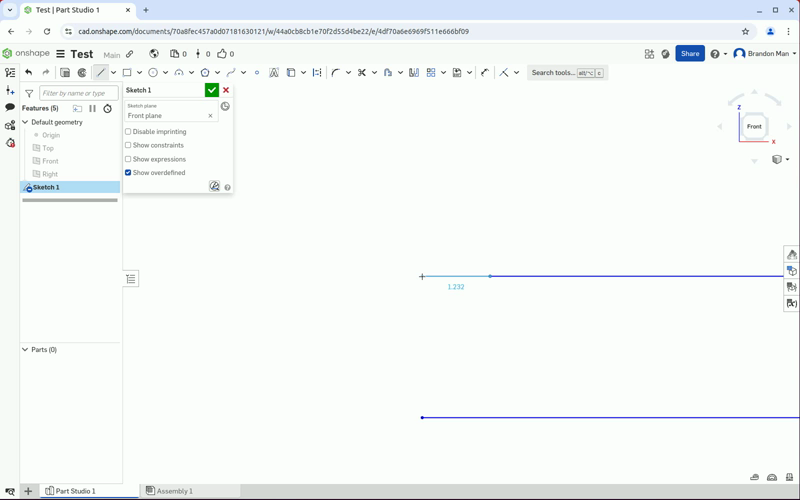
click(422, 276)
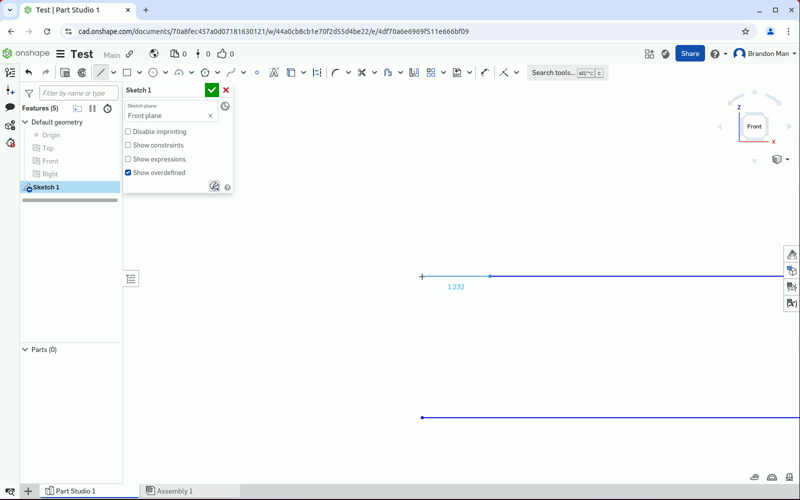
scroll(-6)
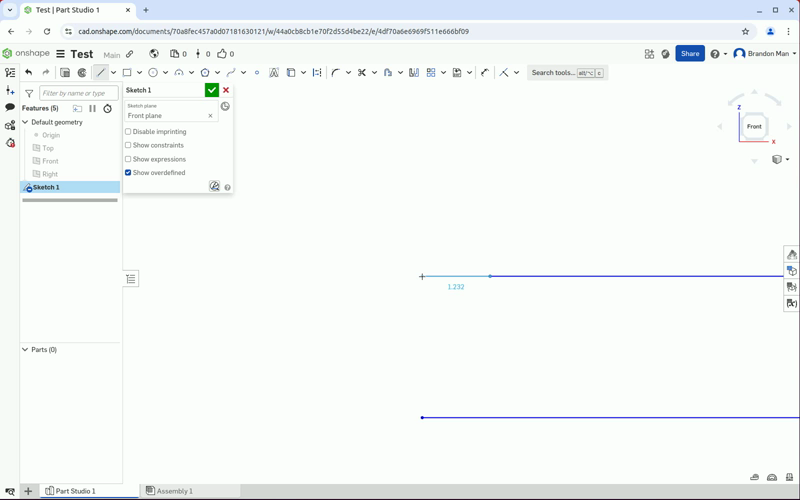
scroll(-6)
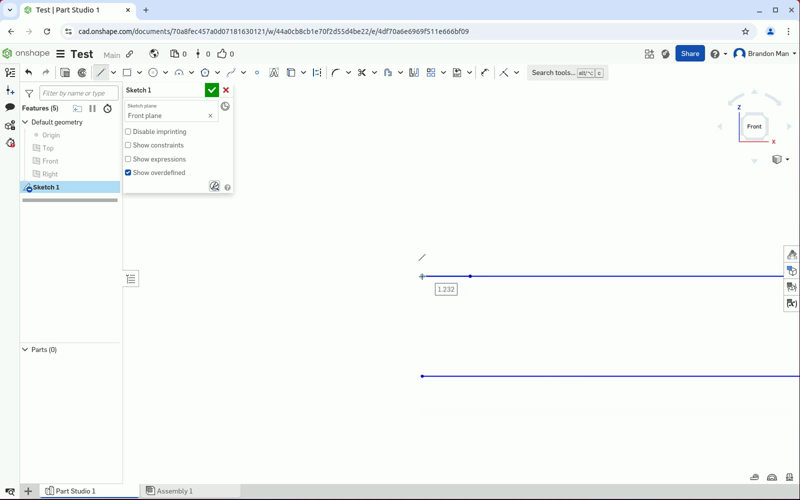
scroll(-6)
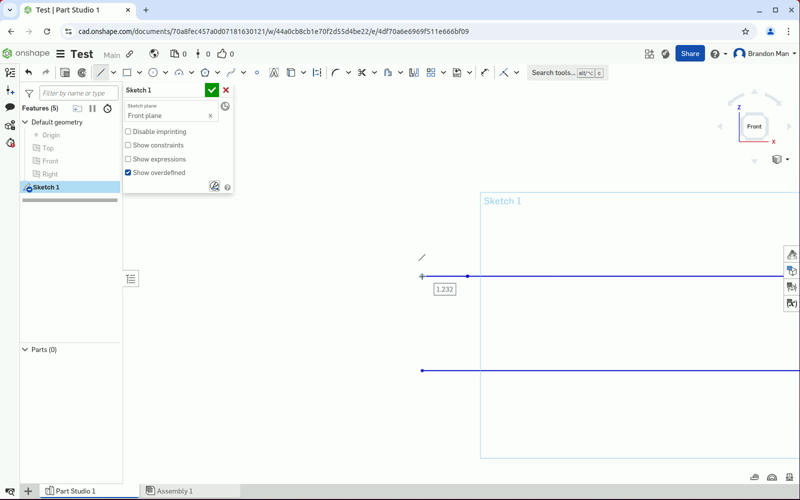
scroll(-6)
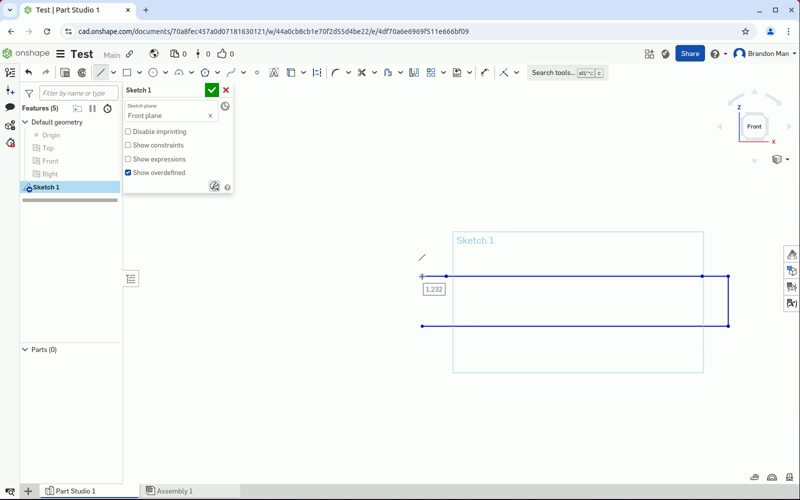
scroll(-6)
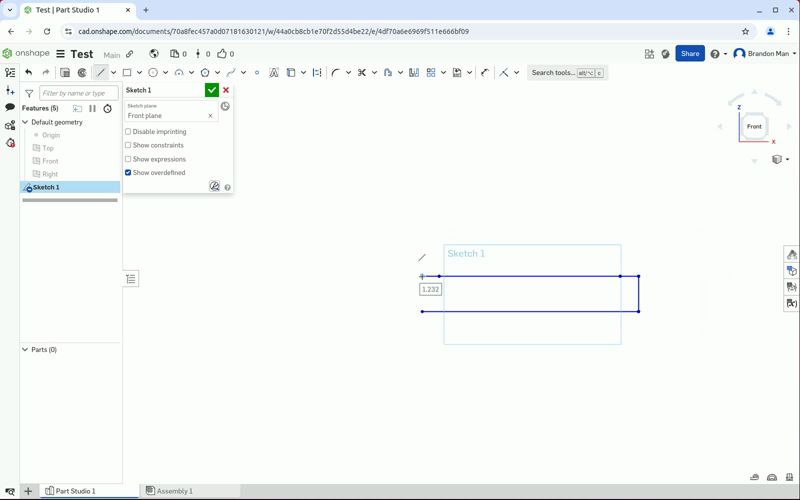
scroll(-6)
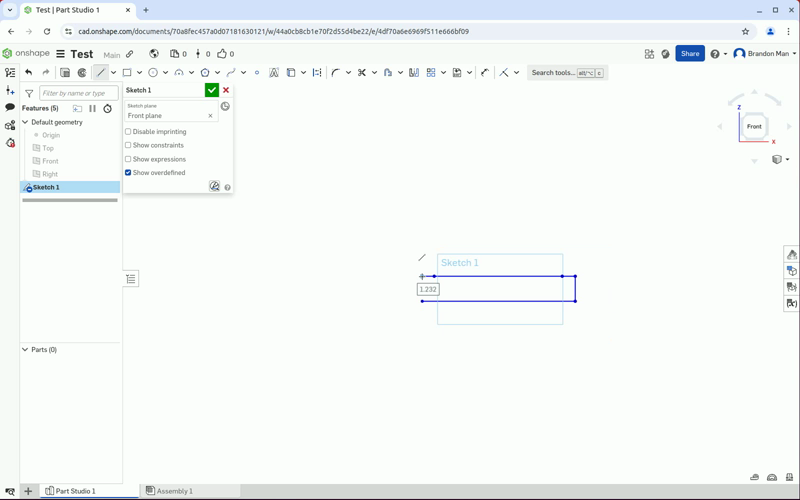
scroll(-6)
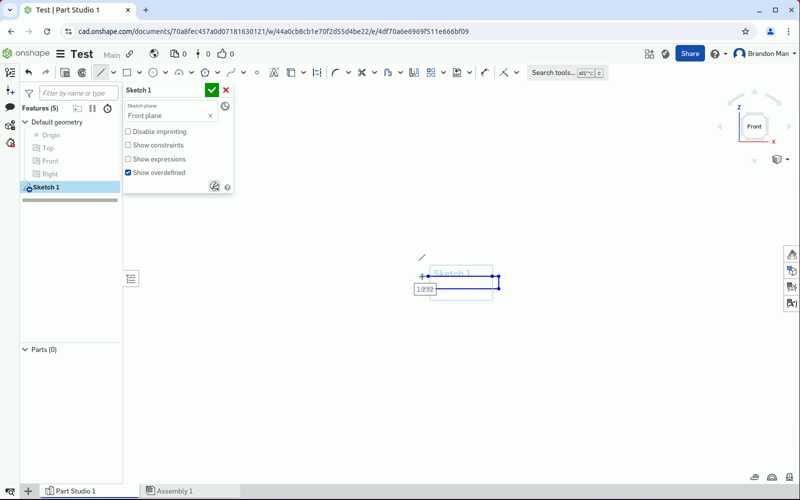
key_up(shift)
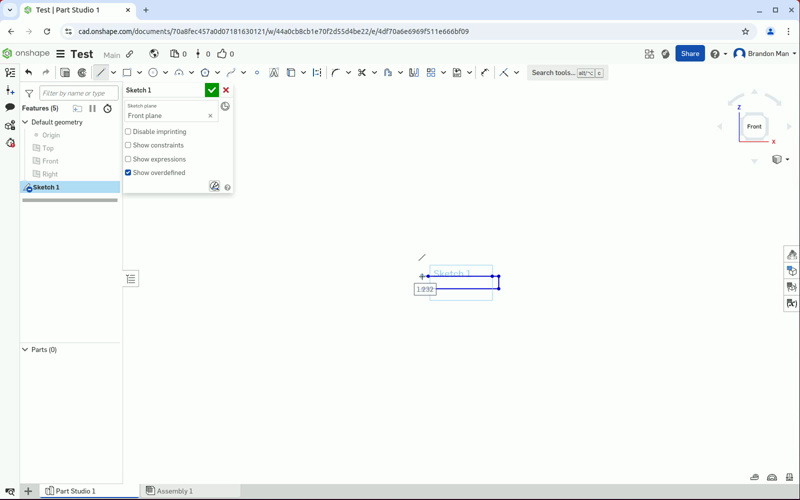
mouse_move(452, 276)
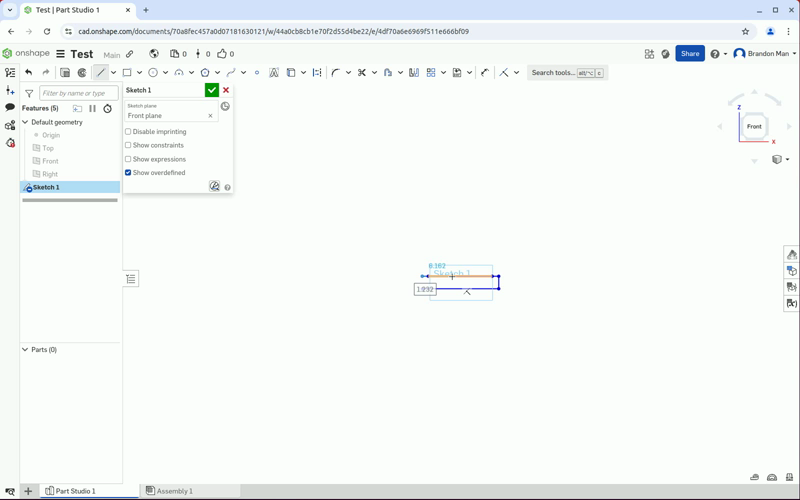
key_down(shift)
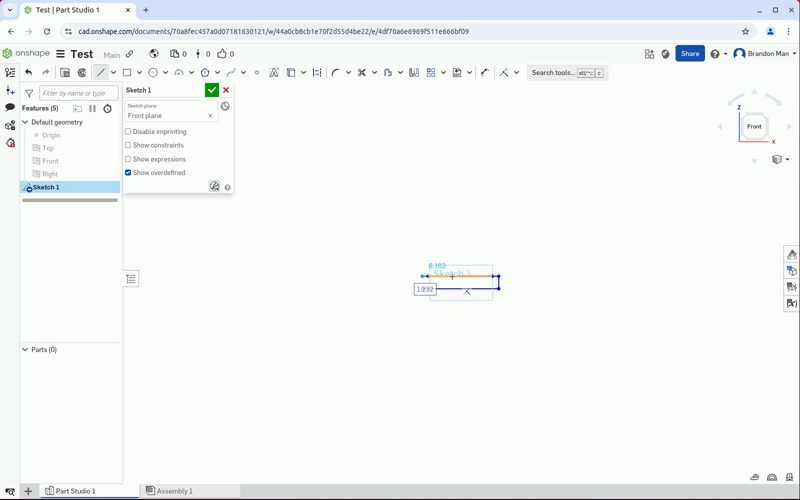
mouse_move(422, 288)
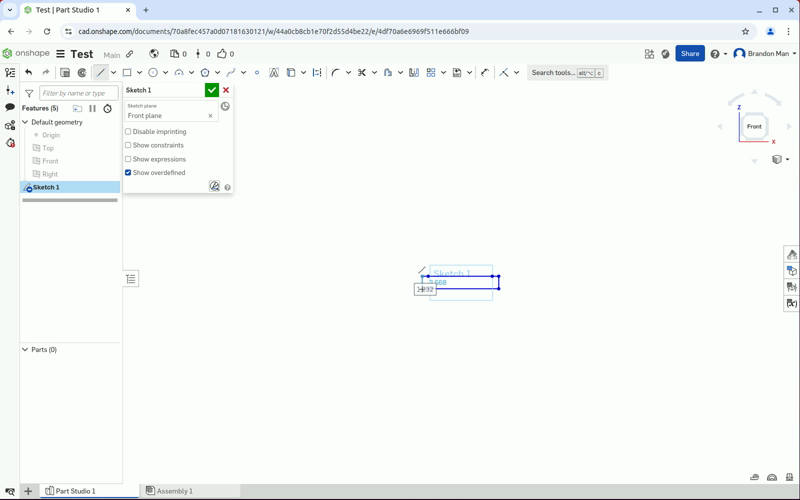
key_up(shift)
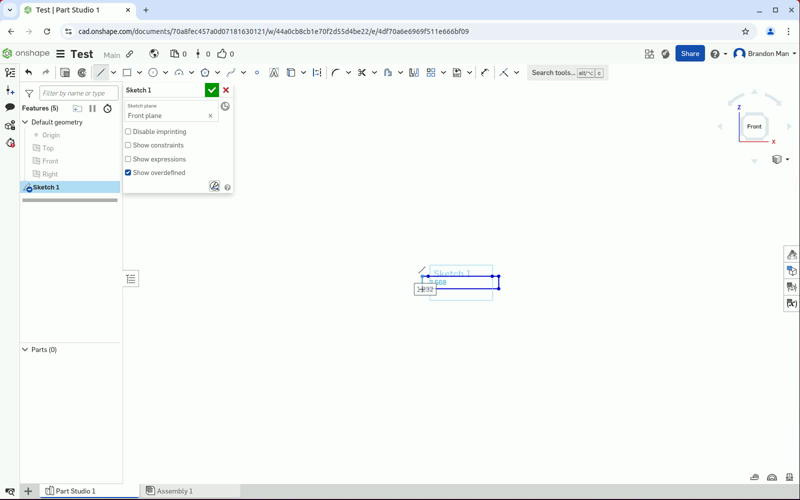
click(422, 288)
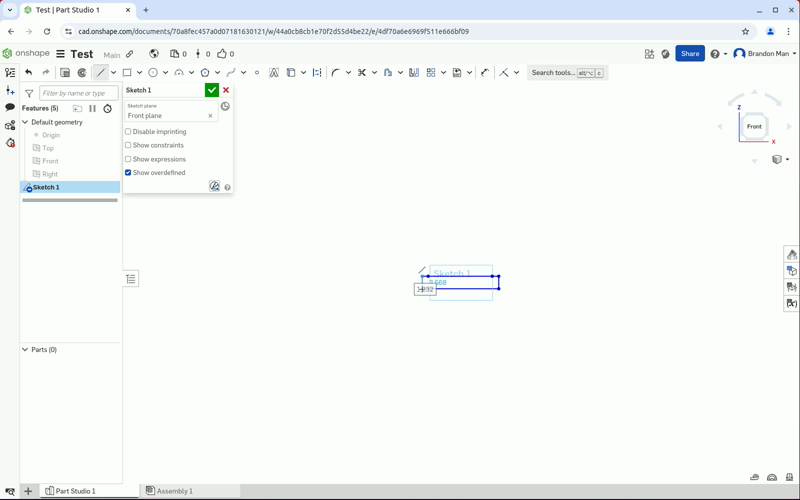
key(esc)
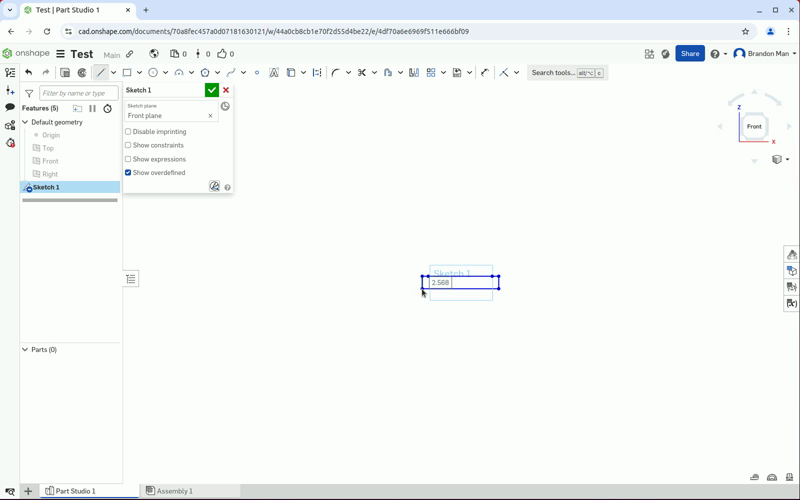
mouse_move(490, 282)
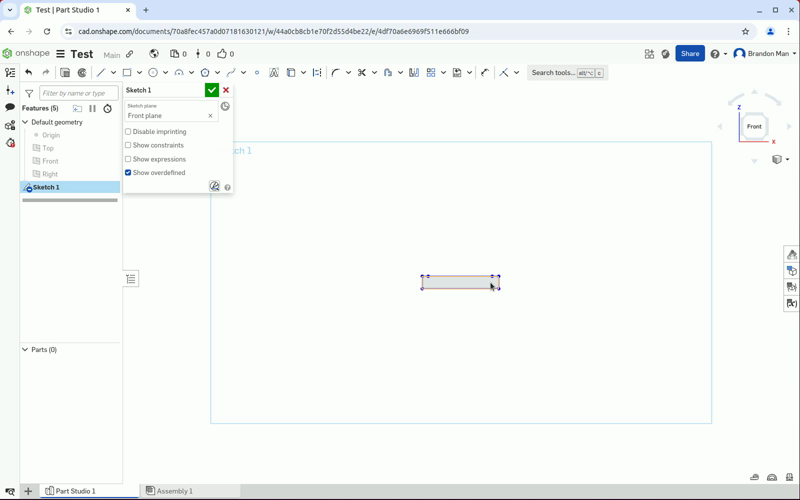
scroll(6)
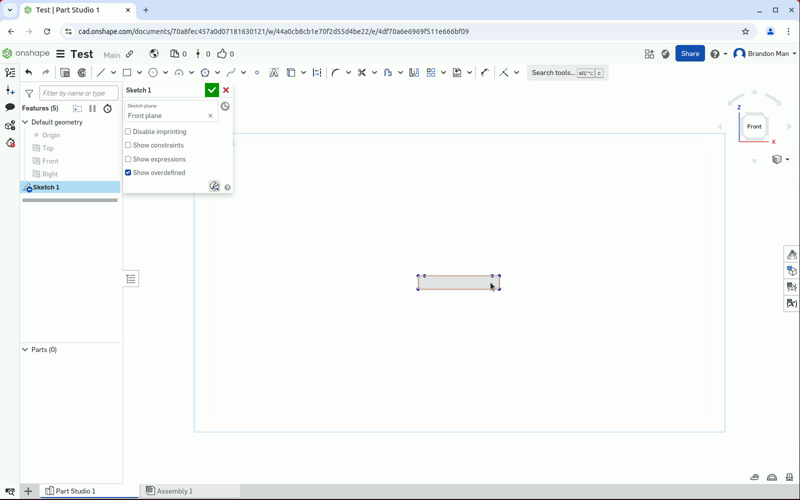
scroll(6)
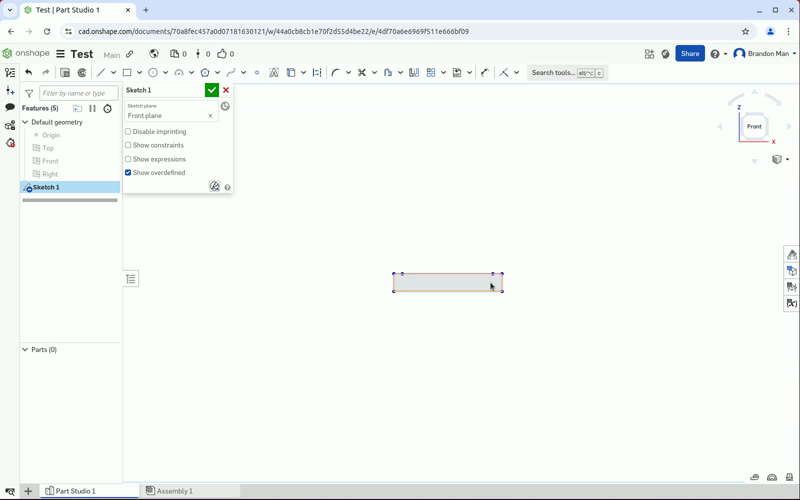
scroll(6)
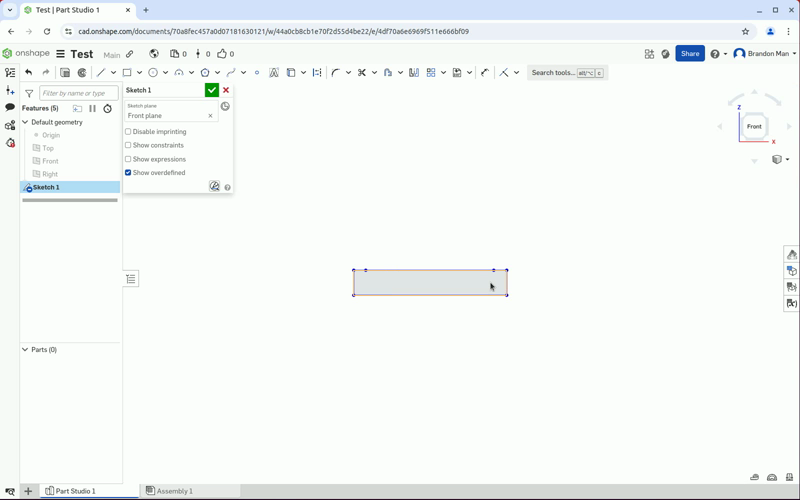
scroll(6)
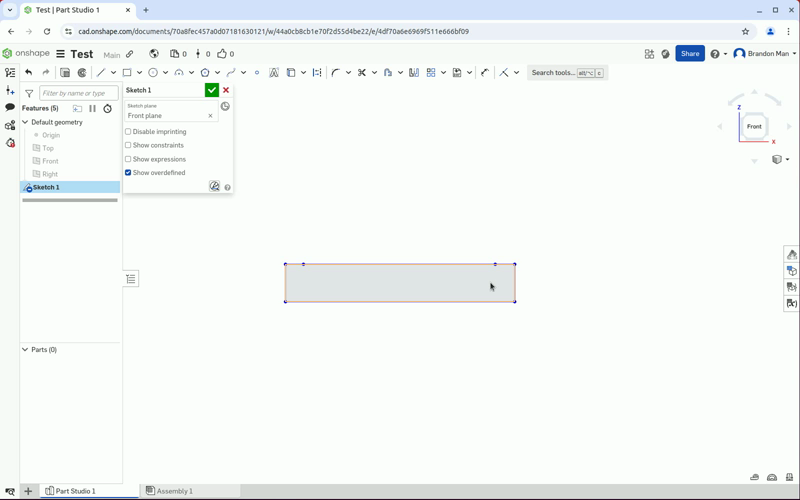
scroll(6)
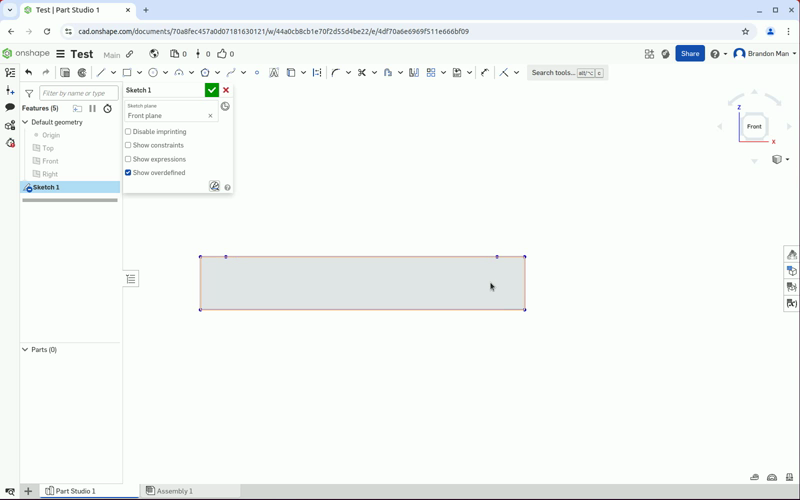
scroll(6)
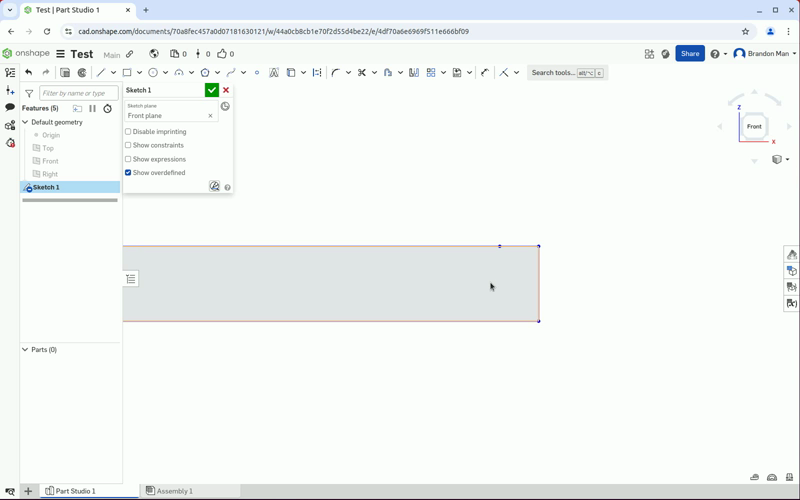
scroll(6)
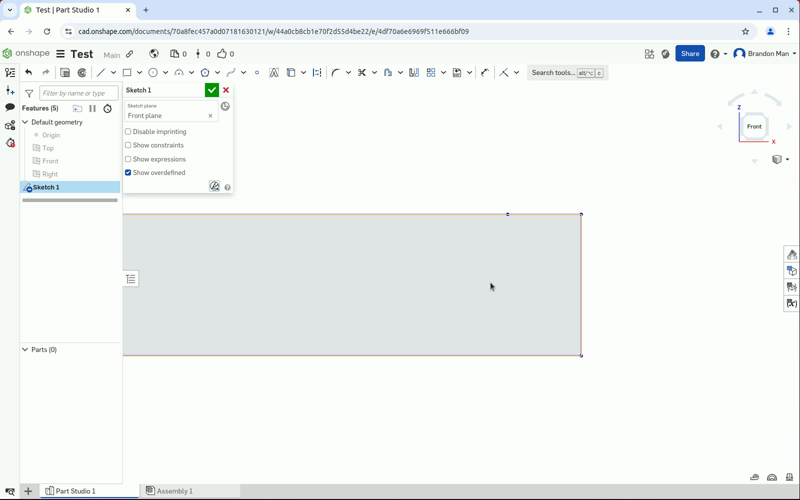
click(490, 282)
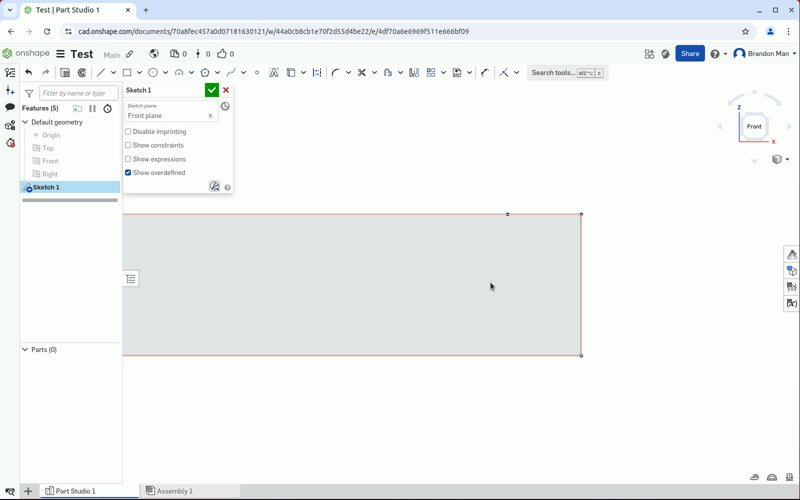
scroll(-6)
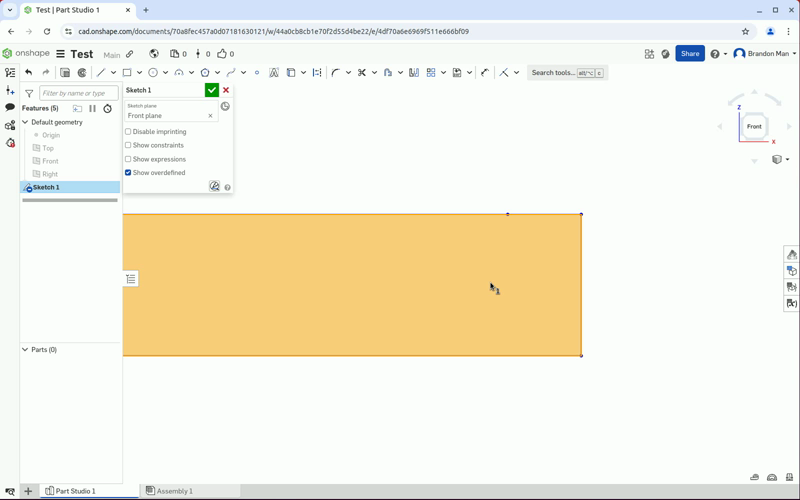
scroll(-6)
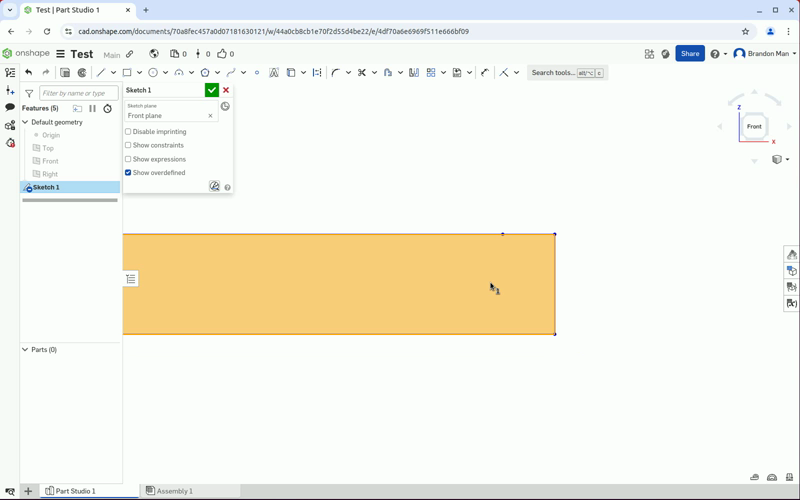
scroll(-6)
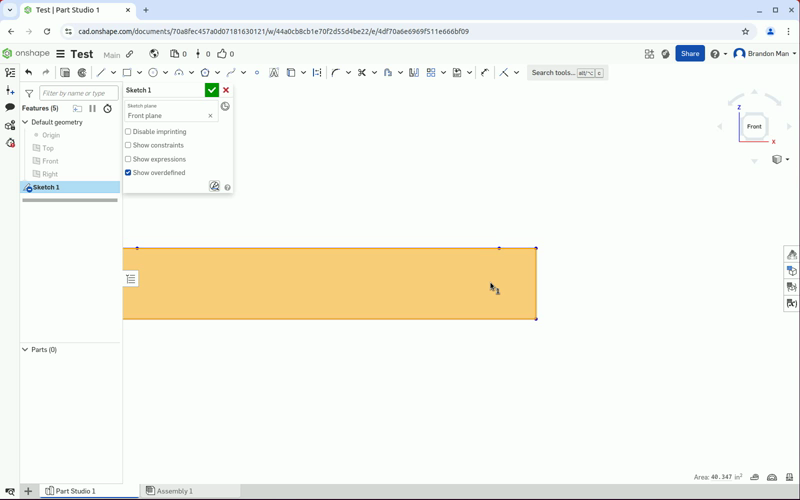
scroll(-6)
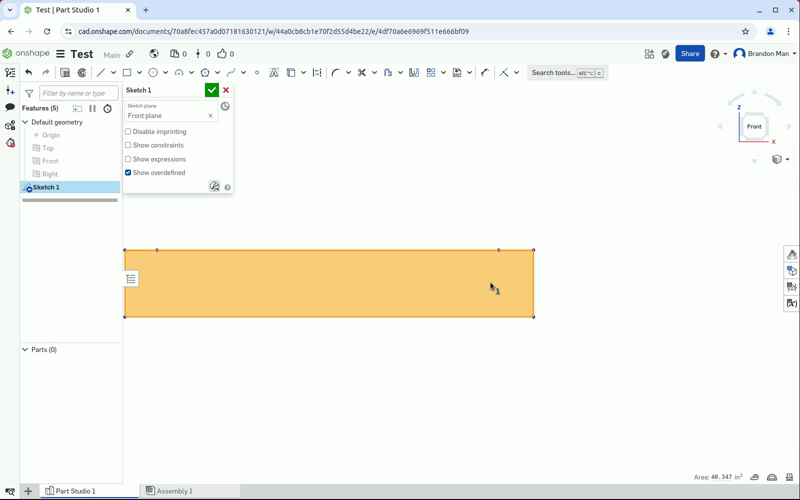
scroll(-6)
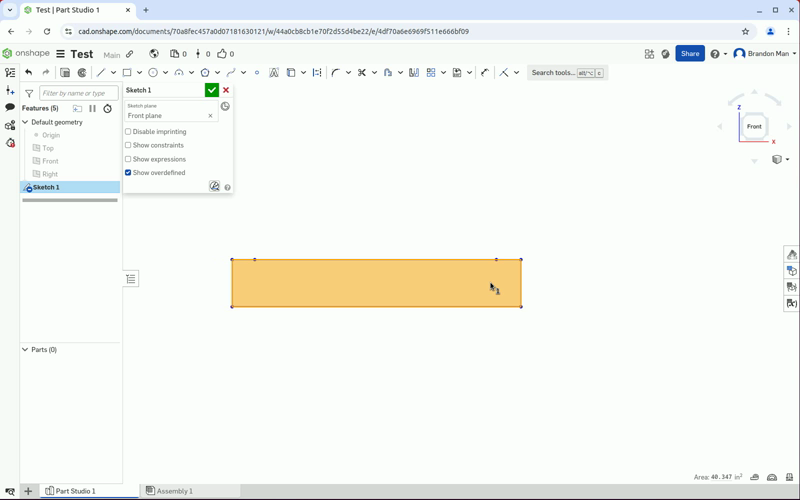
scroll(-6)
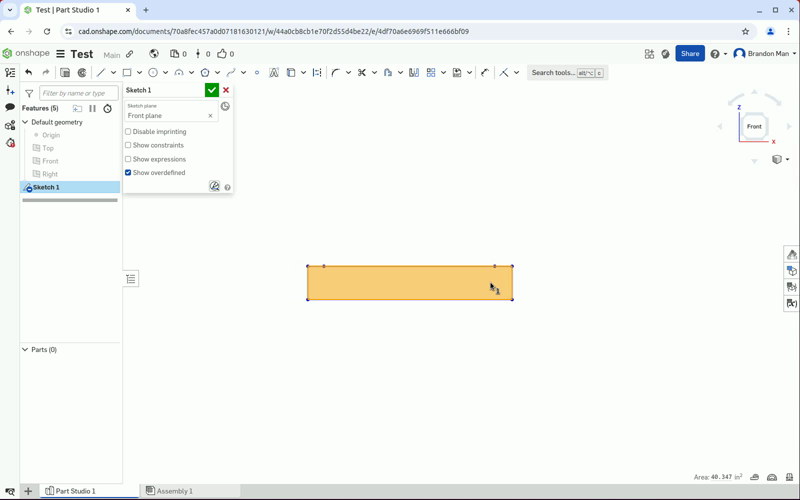
scroll(-6)
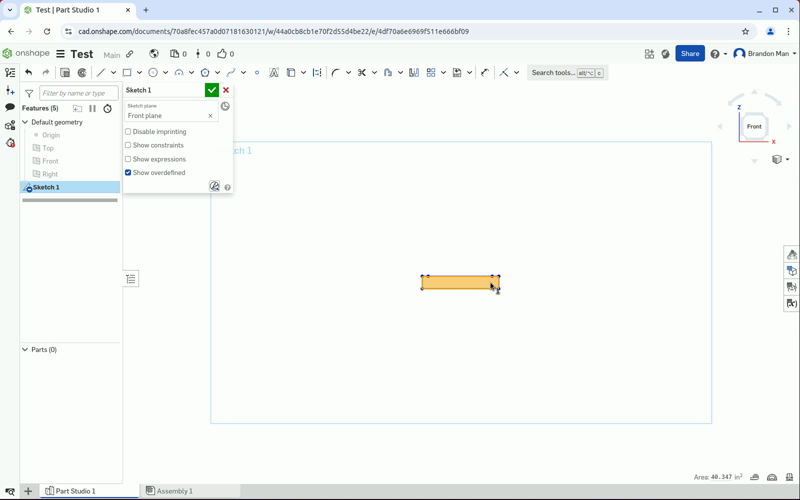
mouse_move(73, 352)
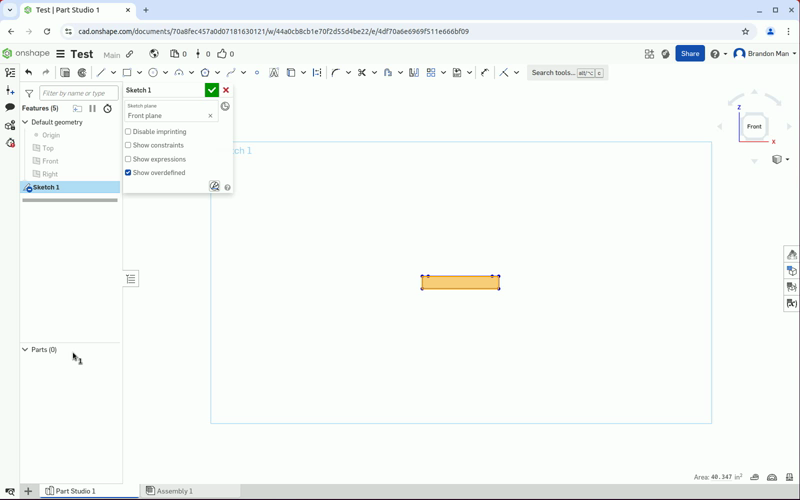
key(shift+y)
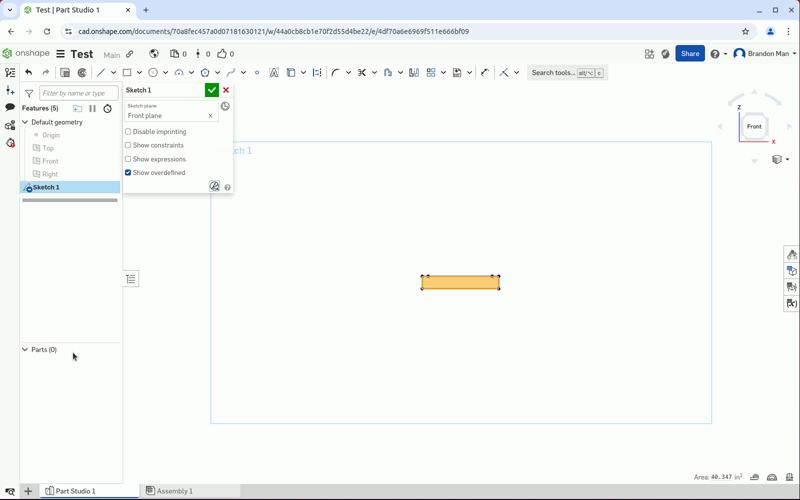
key(shift+e)
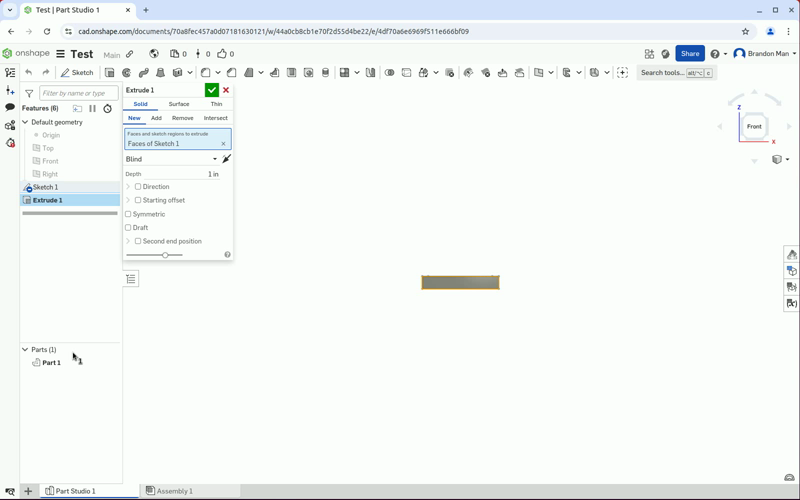
mouse_move(143, 106)
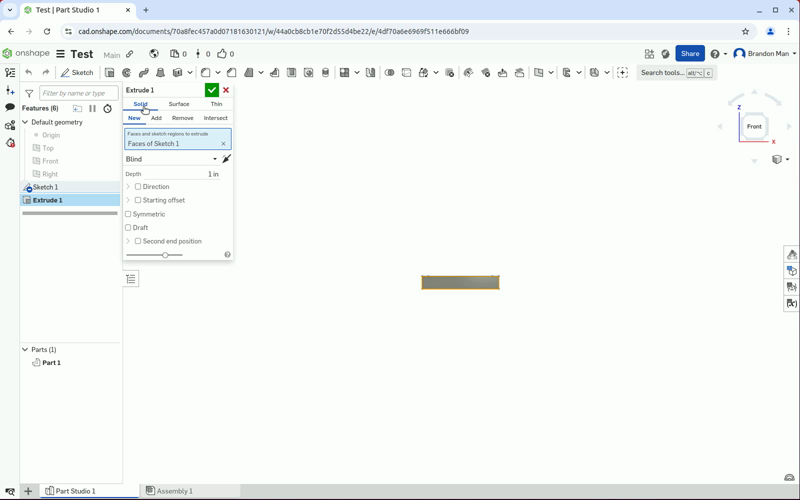
click(143, 106)
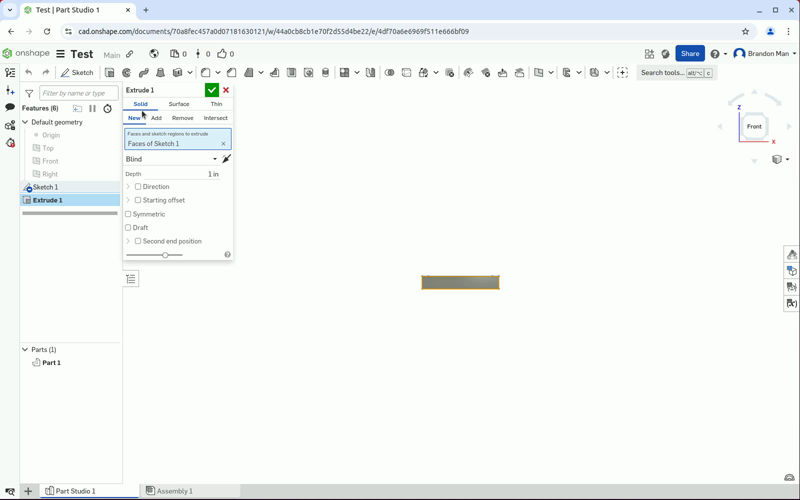
mouse_move(137, 120)
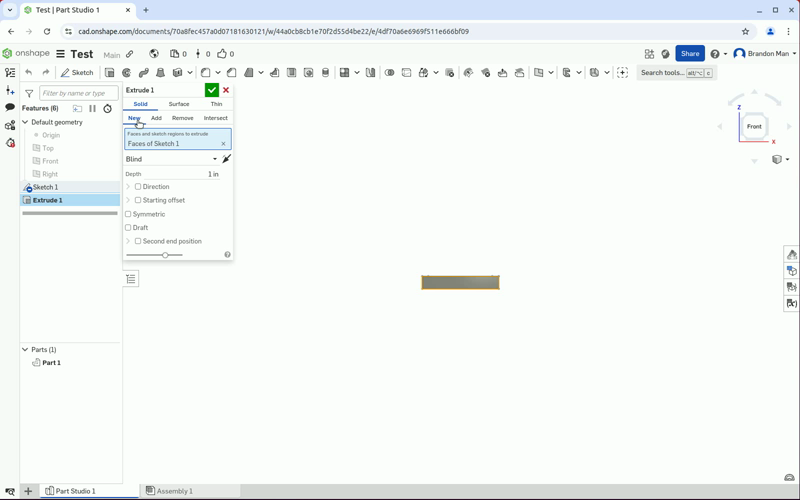
click(137, 120)
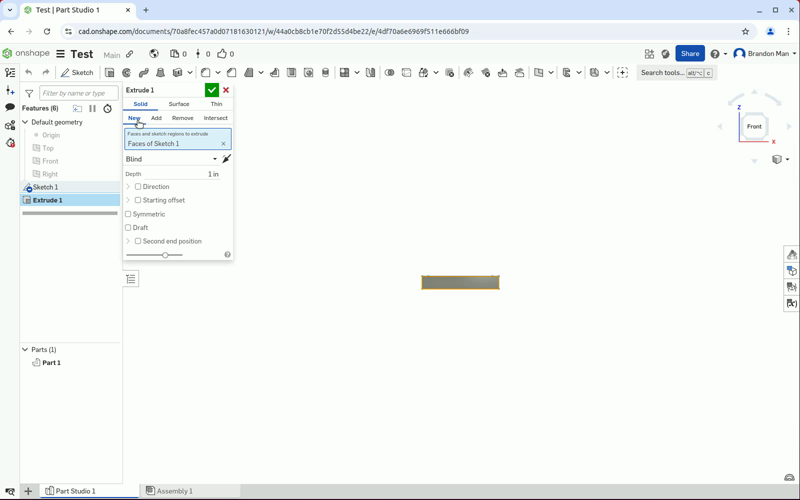
key(tab, 4)
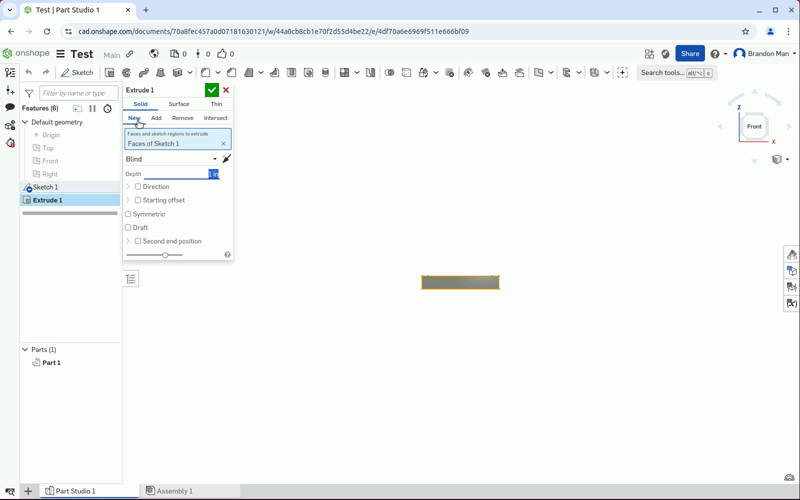
text(-23.108)
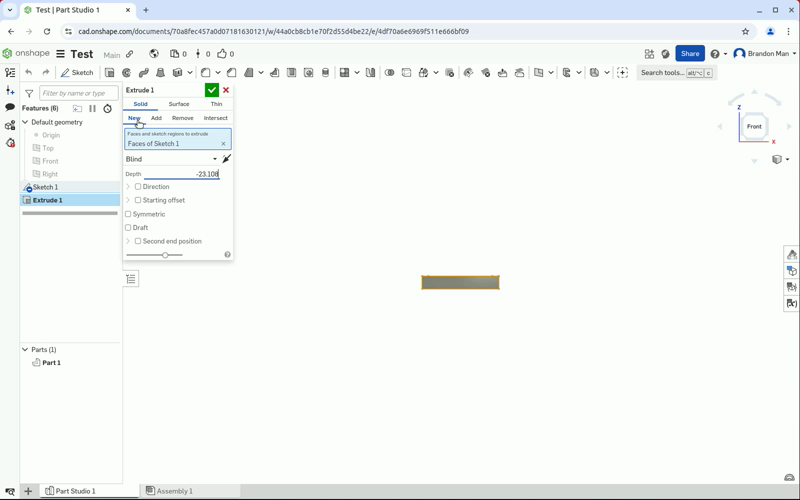
key(enter)
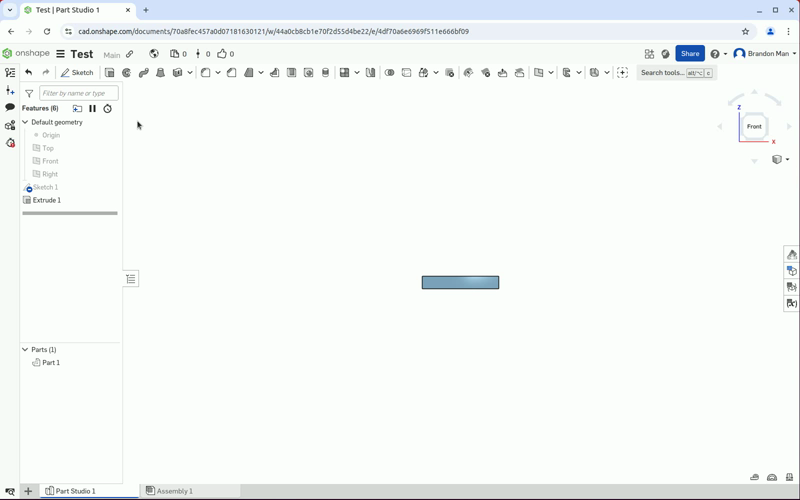
key(shift+h)
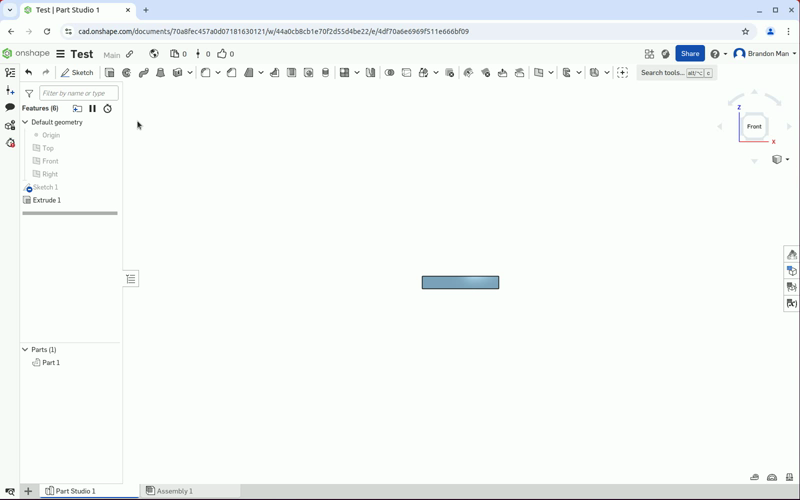
key(shift+h)
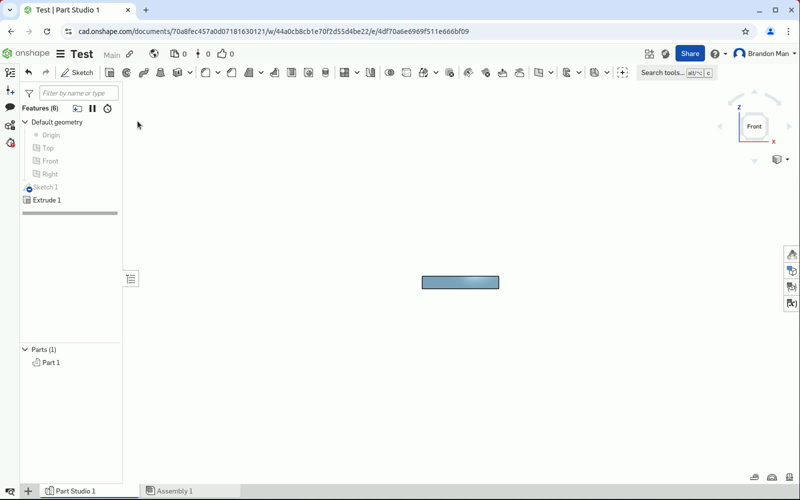
mouse_move(73, 189)
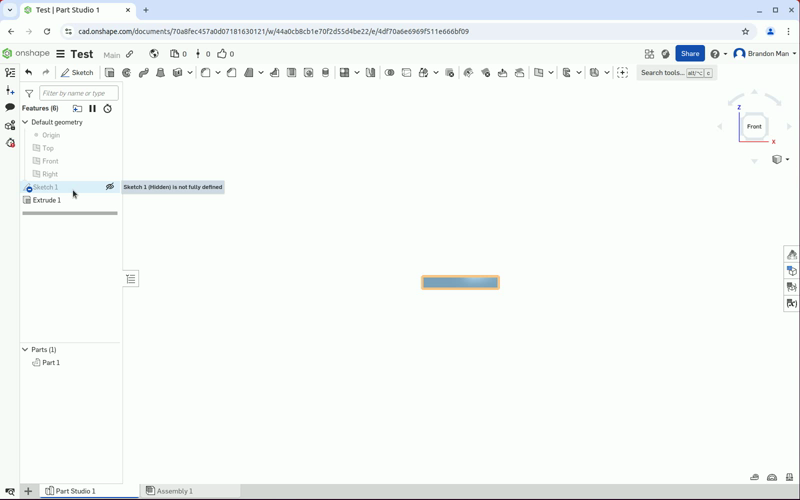
click(73, 189)
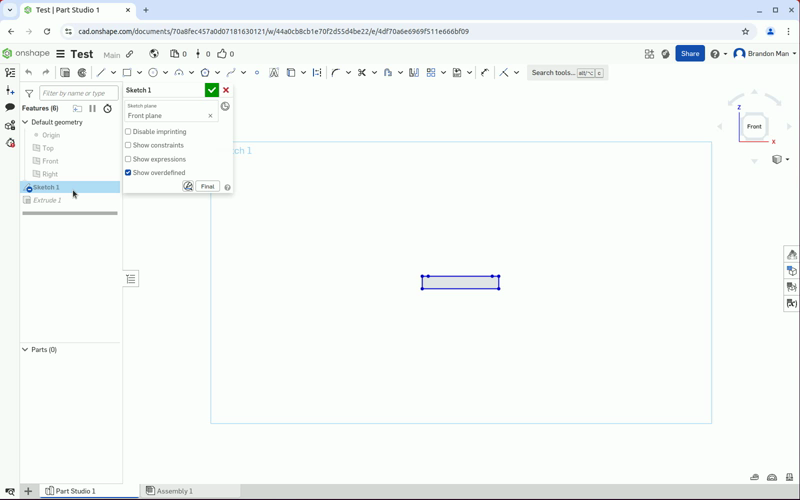
mouse_move(229, 92)
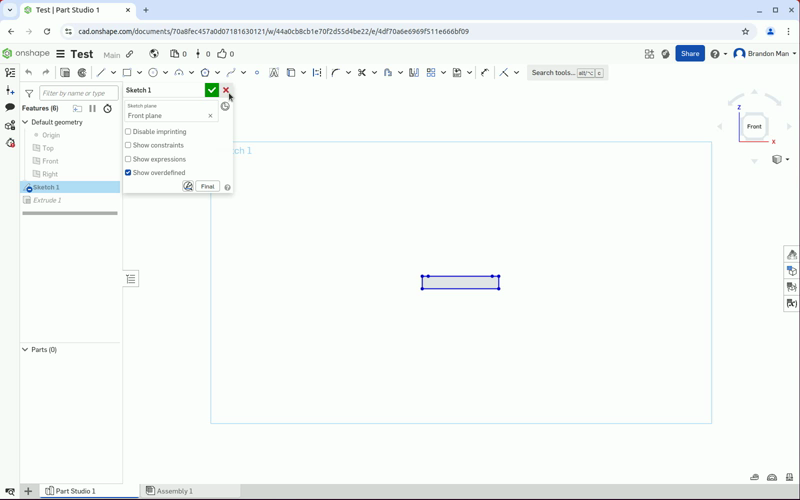
click(229, 92)
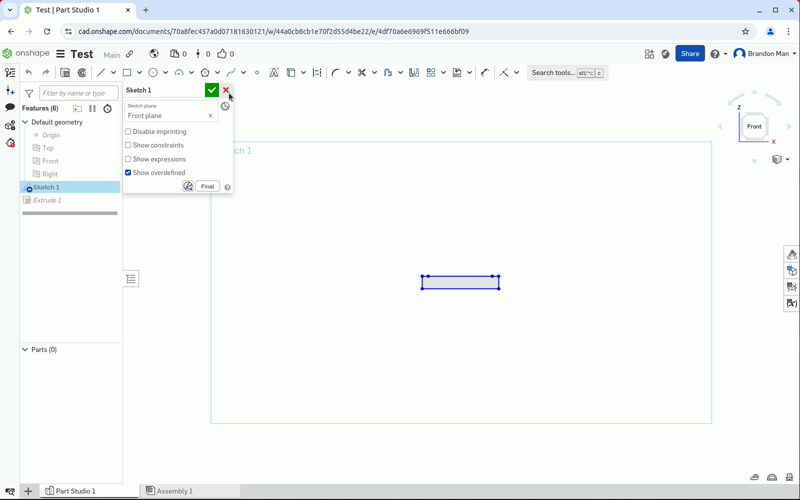
key(shift+s)
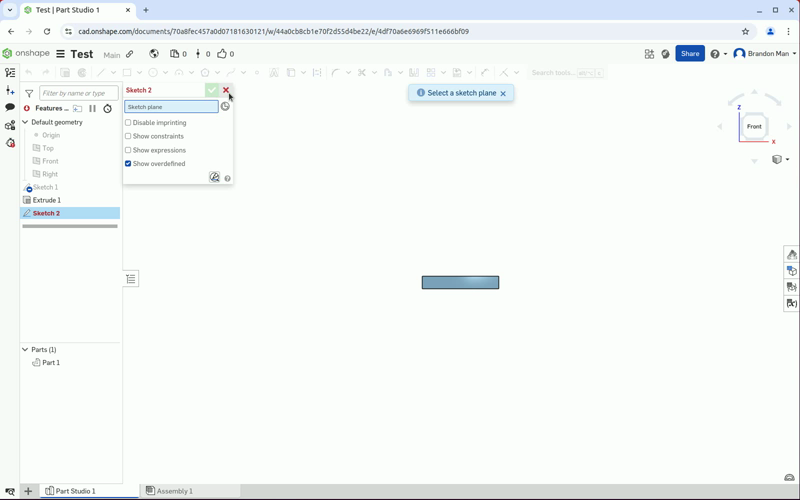
mouse_move(73, 163)
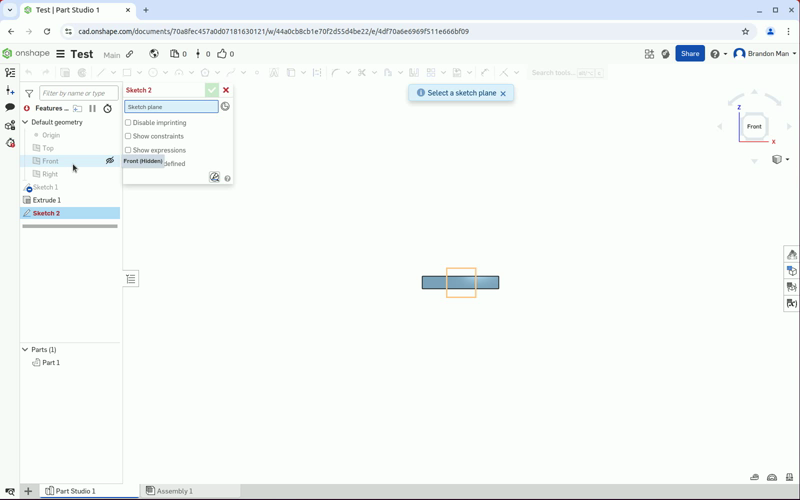
click(73, 163)
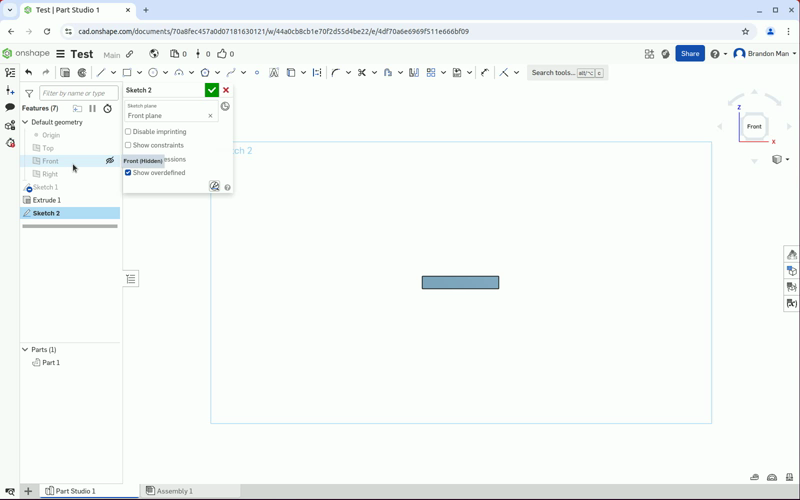
mouse_move(73, 352)
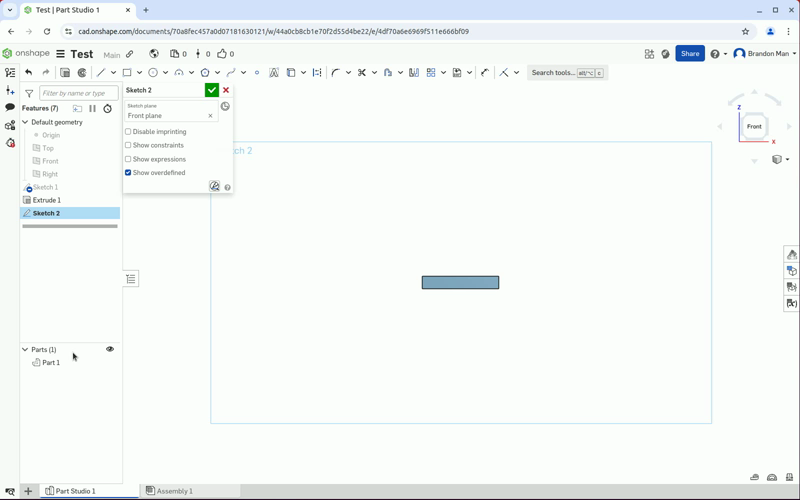
key(y)
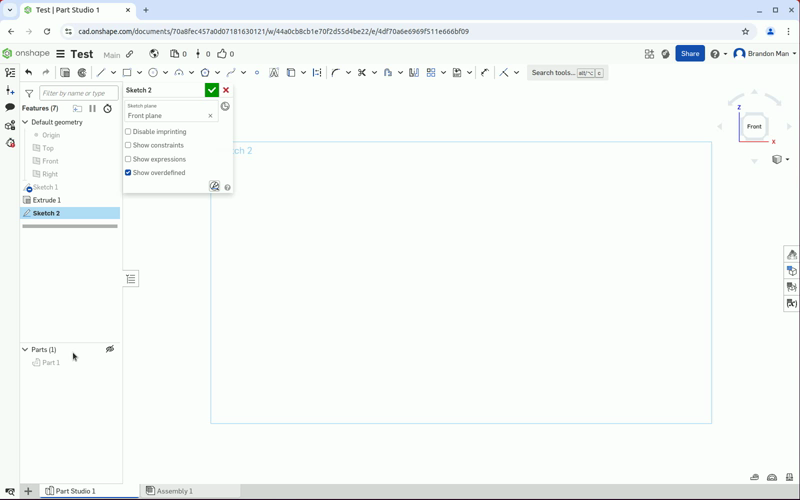
key(l)
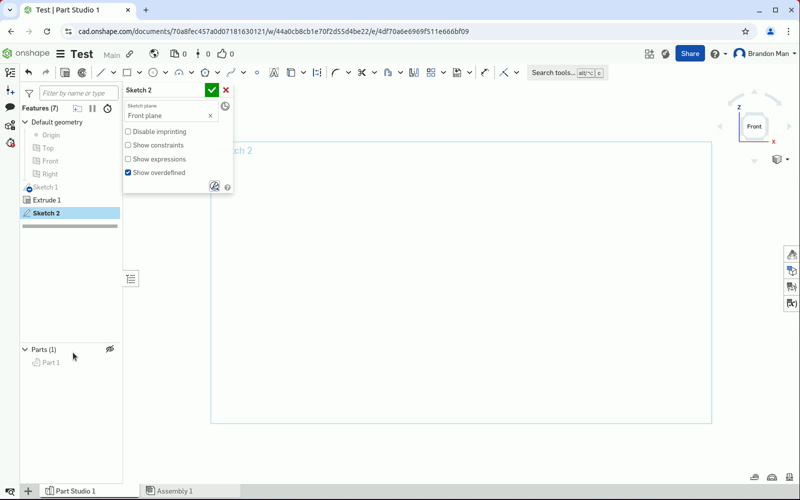
key_down(shift)
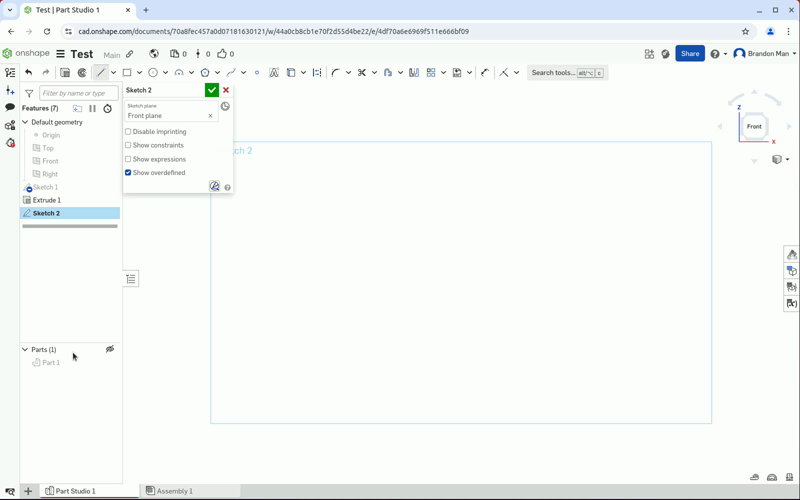
mouse_move(429, 276)
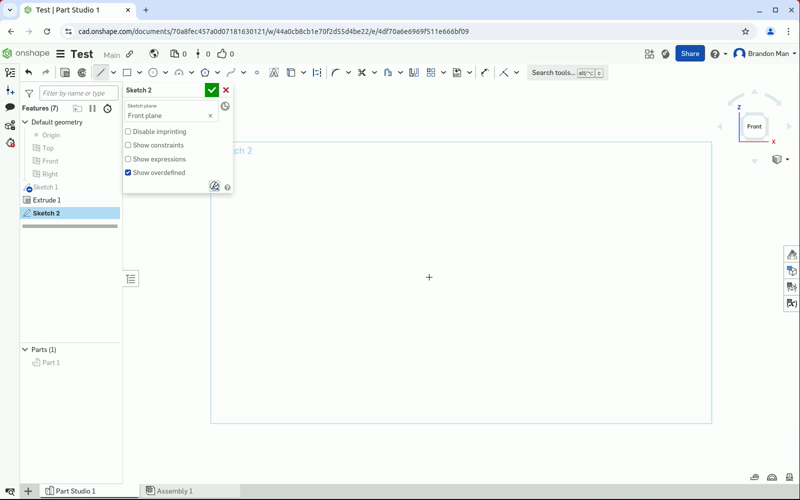
click(429, 276)
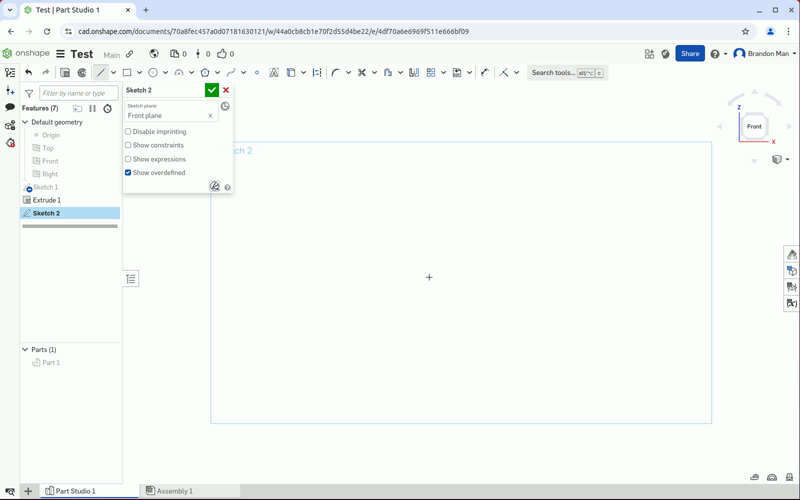
key_up(shift)
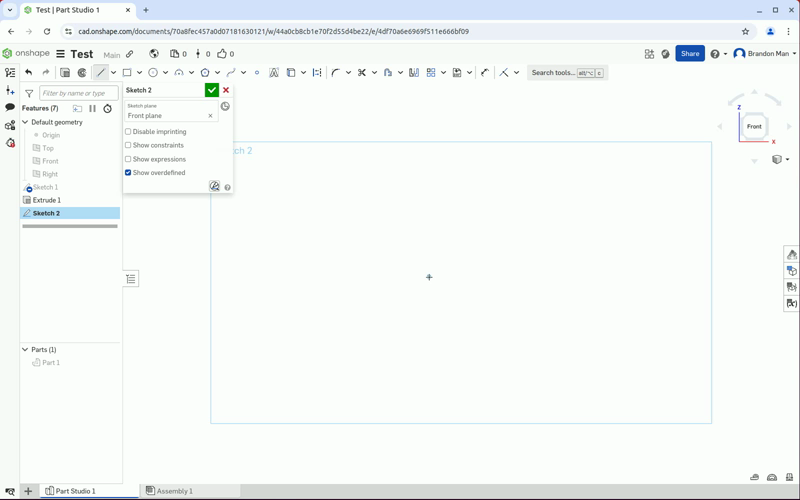
key_down(shift)
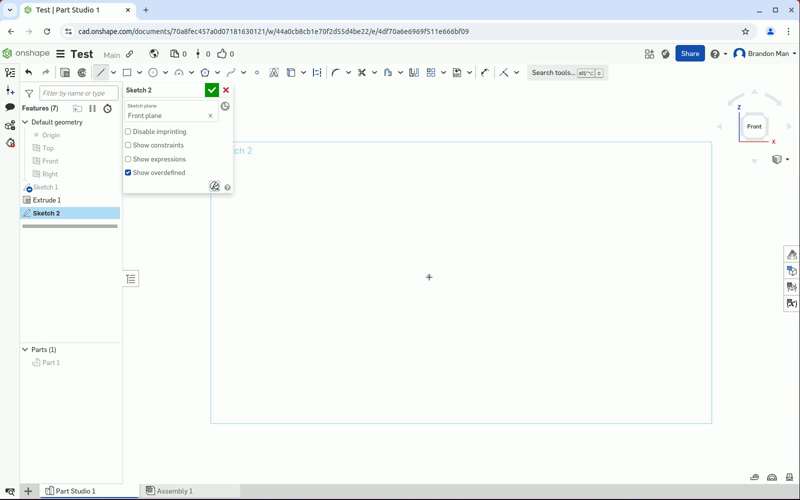
mouse_move(494, 277)
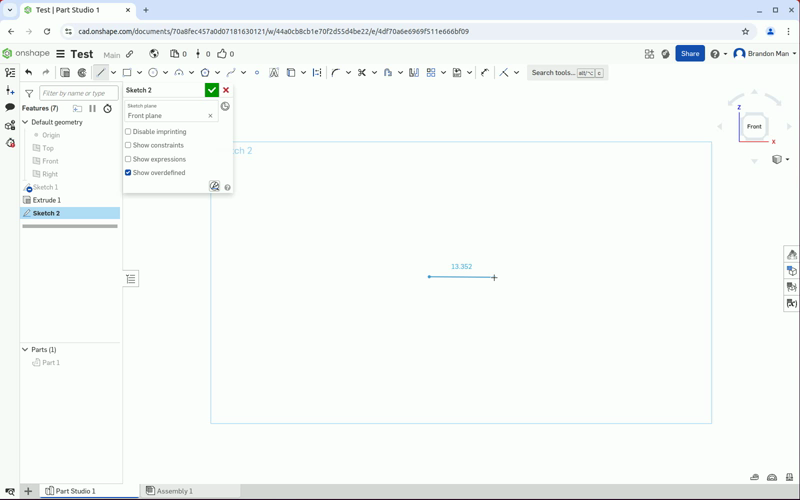
click(494, 277)
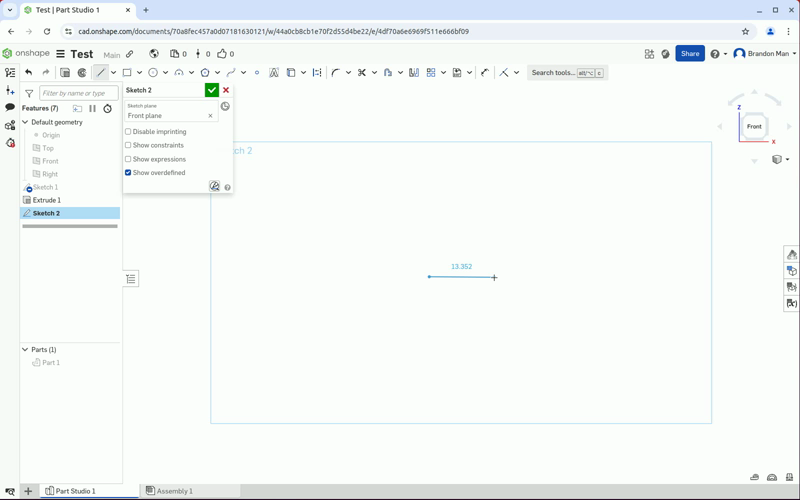
key_up(shift)
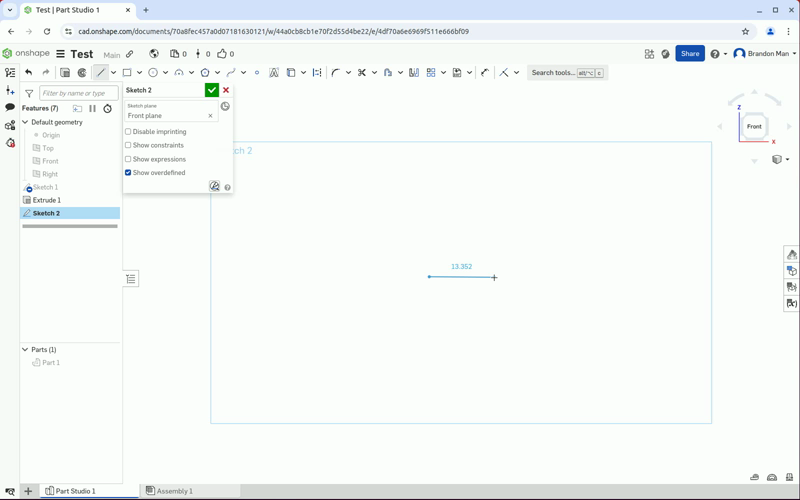
key_down(shift)
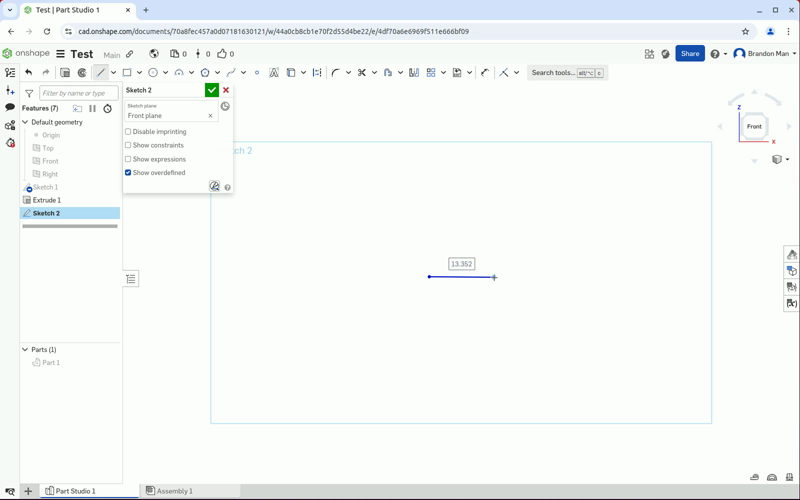
mouse_move(524, 277)
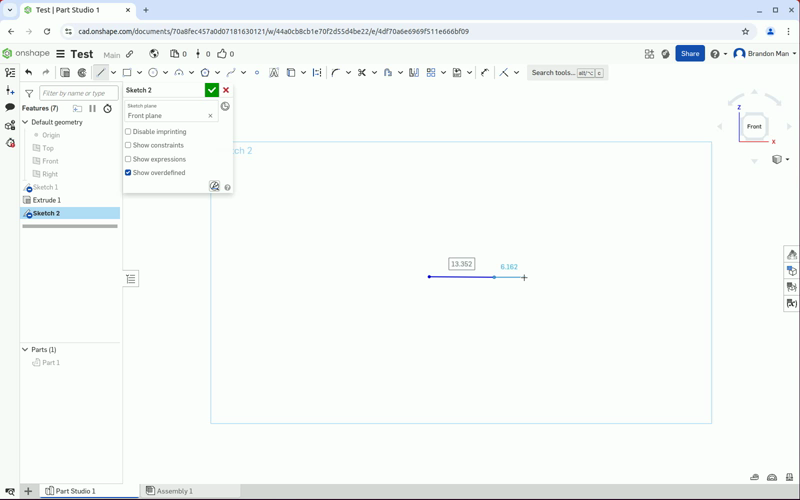
mouse_move(494, 264)
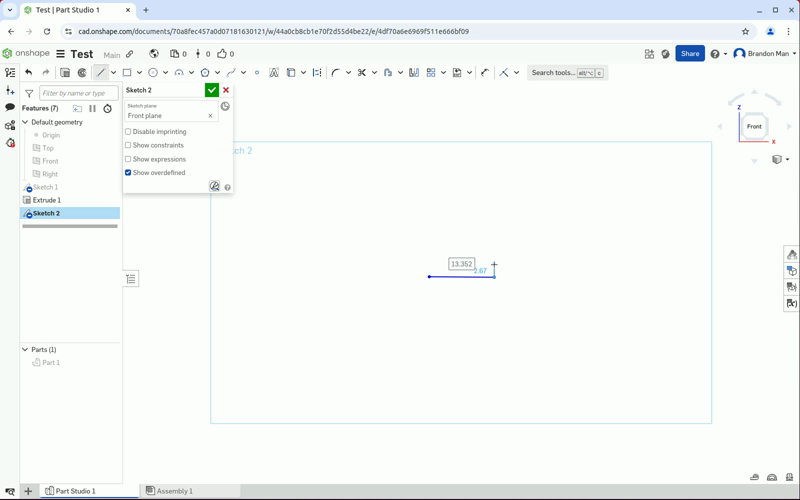
click(494, 264)
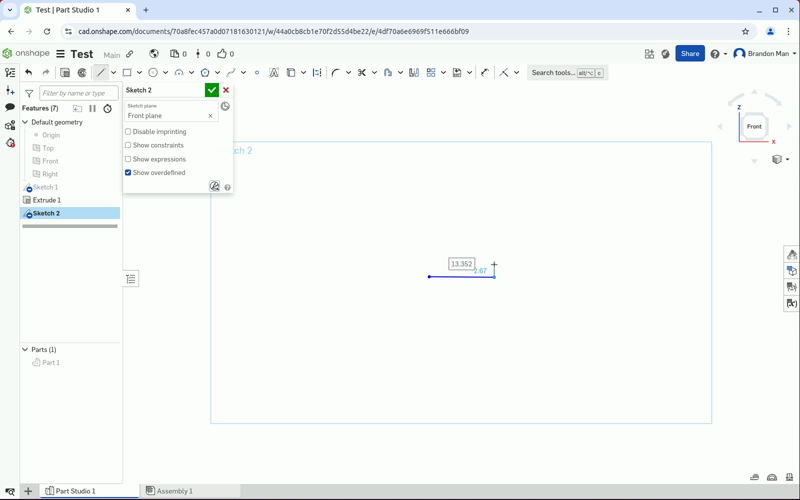
key_up(shift)
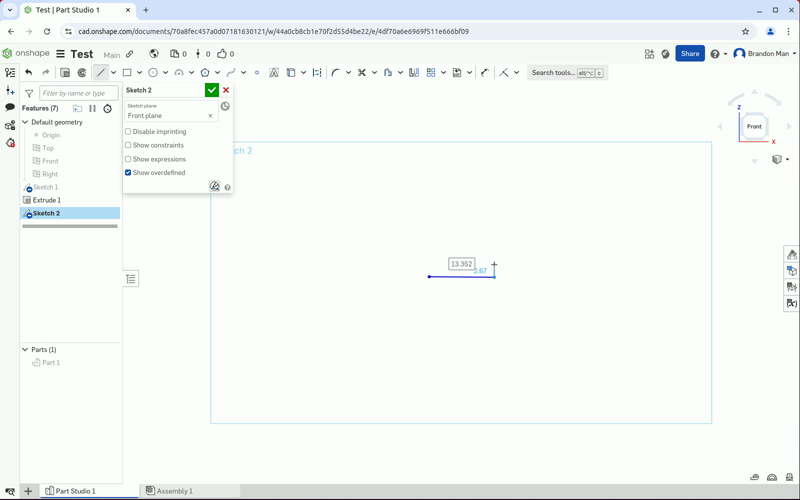
key_down(shift)
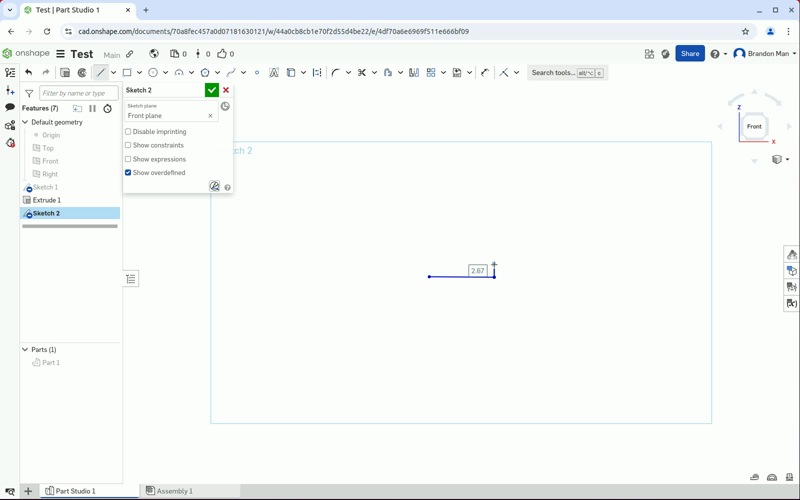
mouse_move(524, 264)
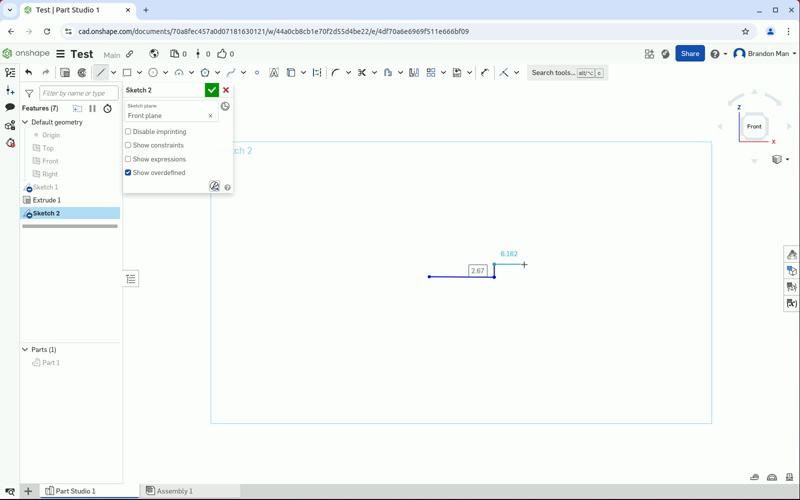
mouse_move(484, 264)
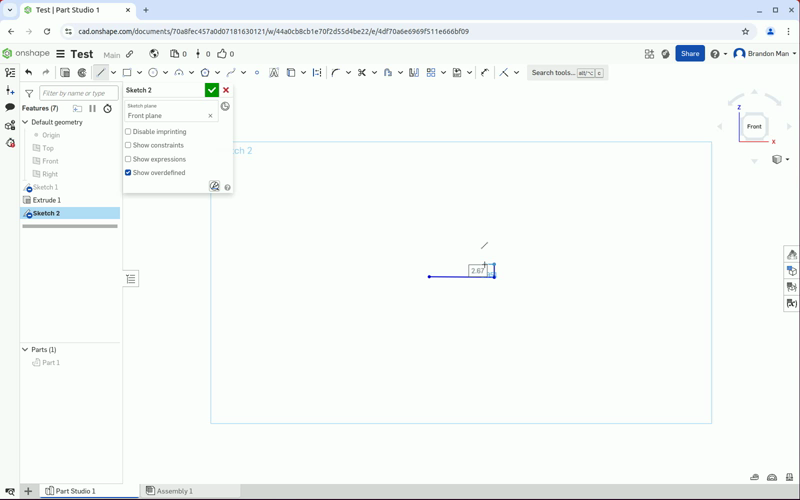
click(484, 264)
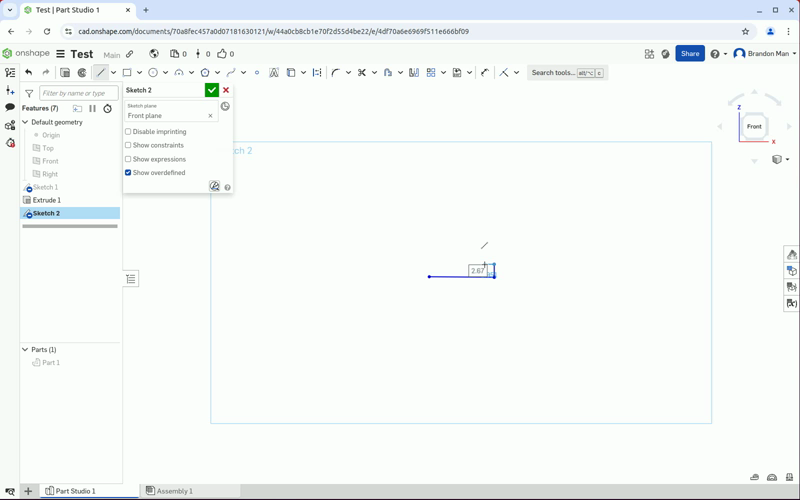
key_up(shift)
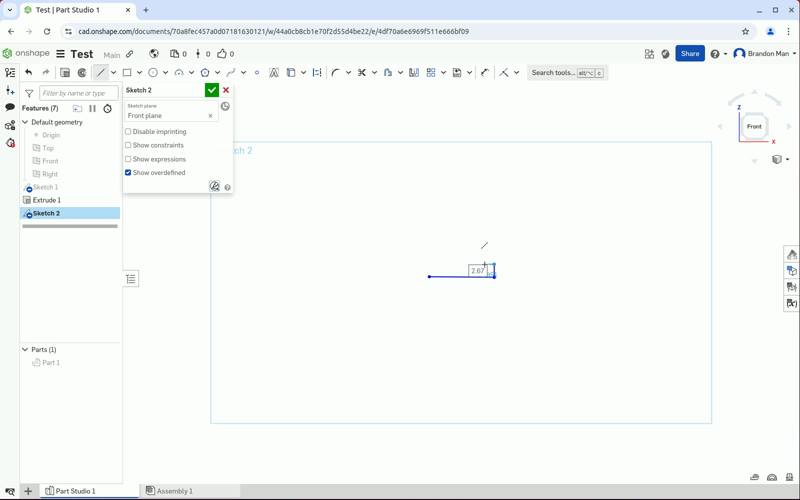
key(esc)
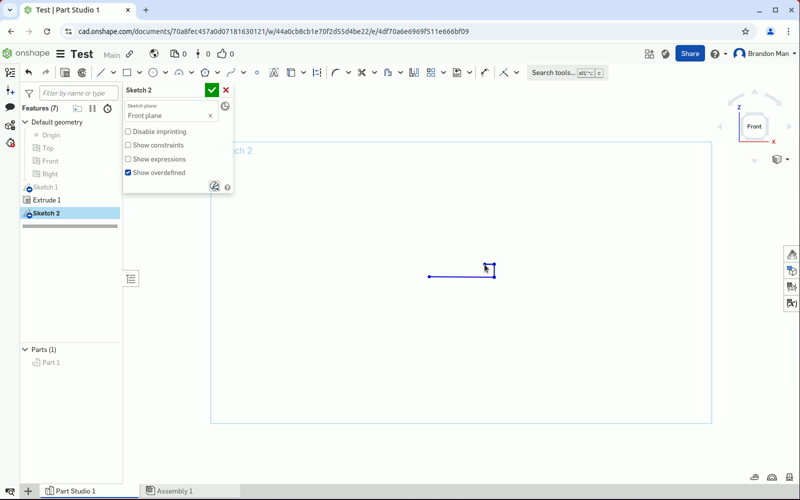
key(a)
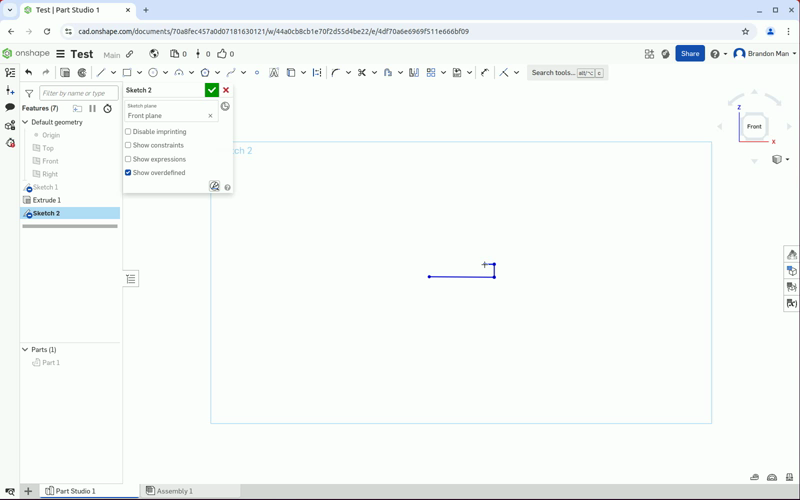
mouse_move(484, 264)
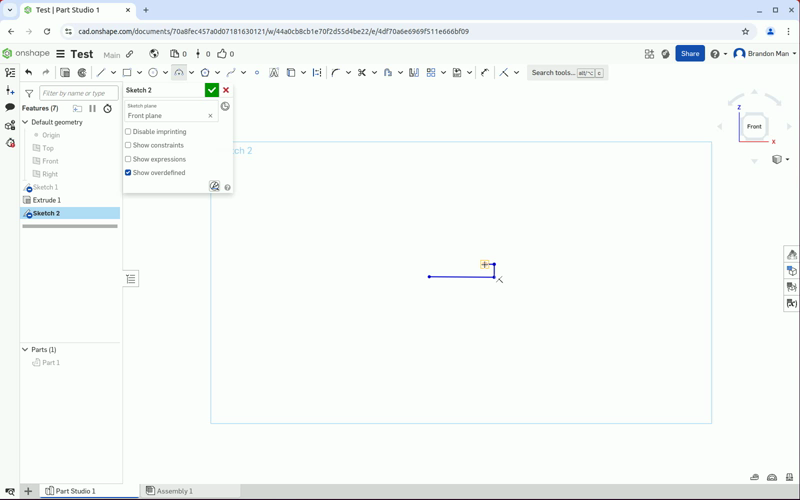
click(484, 264)
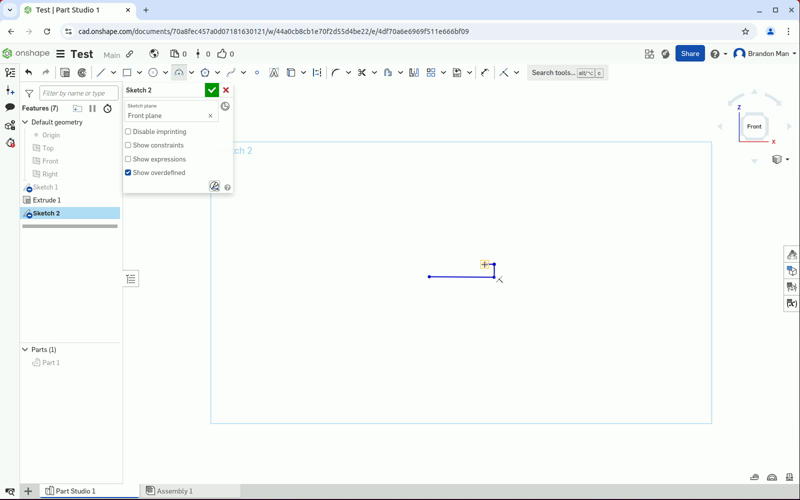
key_down(shift)
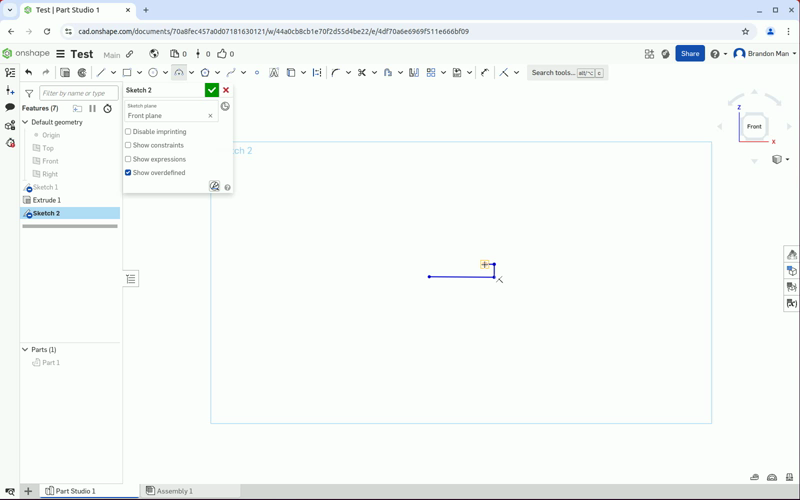
mouse_move(438, 264)
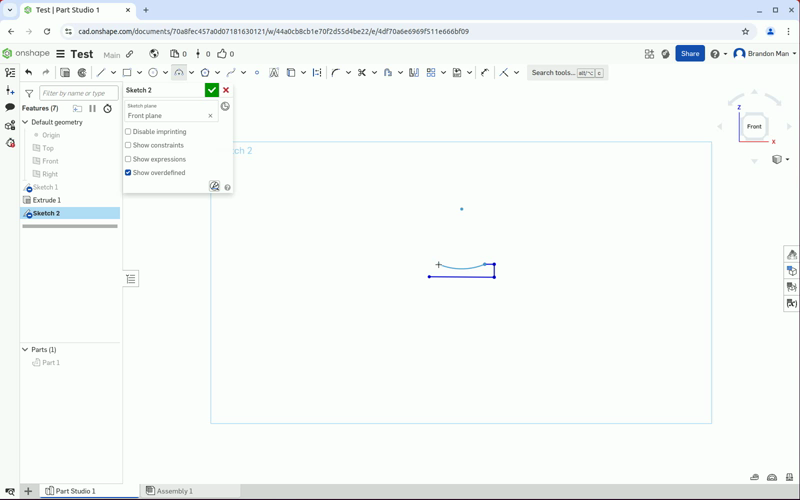
click(438, 264)
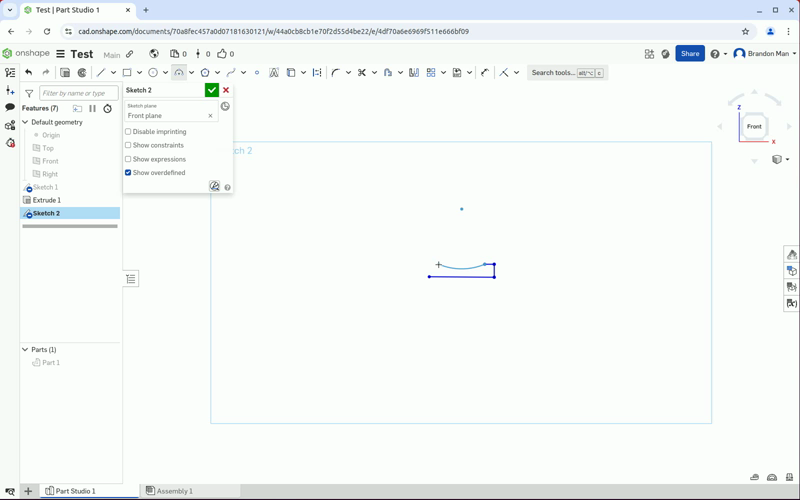
mouse_move(461, 274)
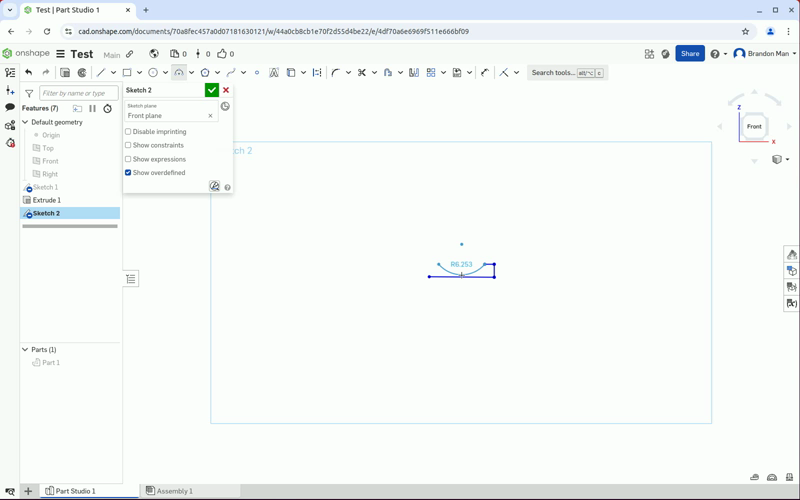
click(461, 274)
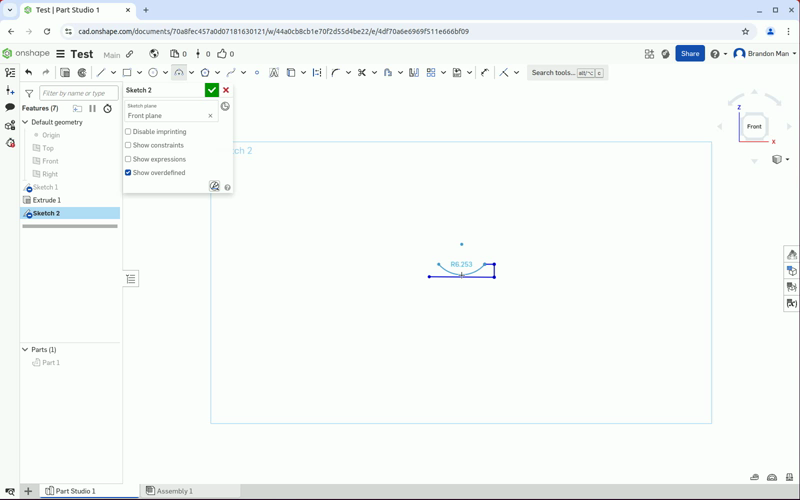
key_up(shift)
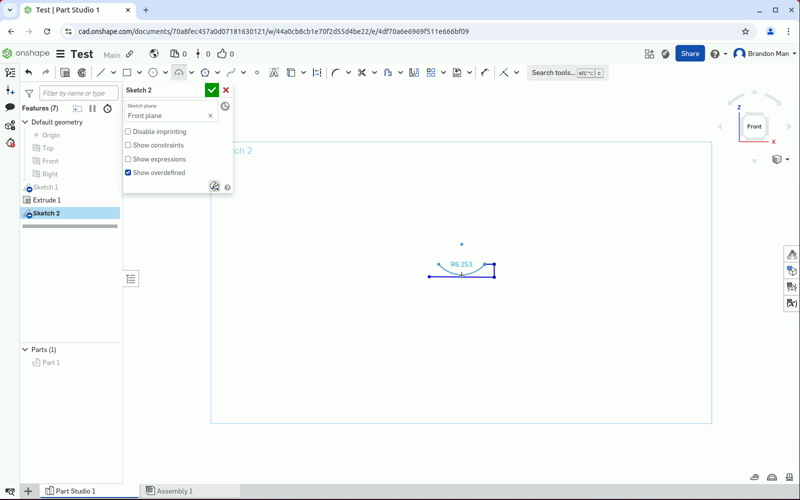
key(esc)
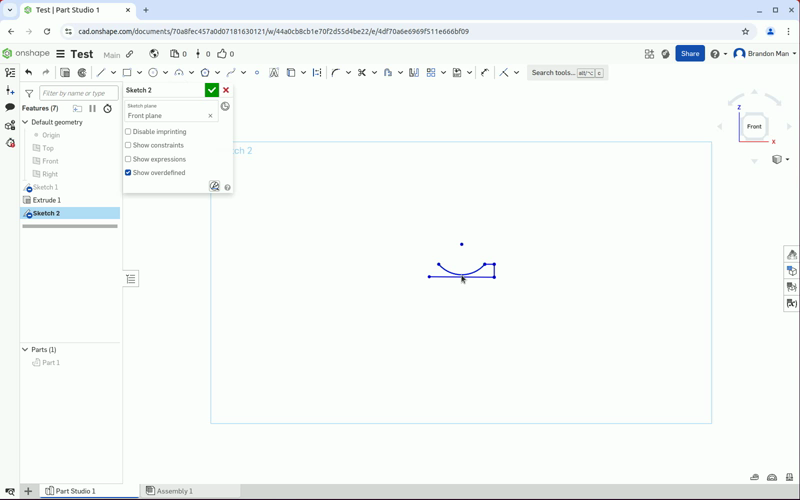
key(l)
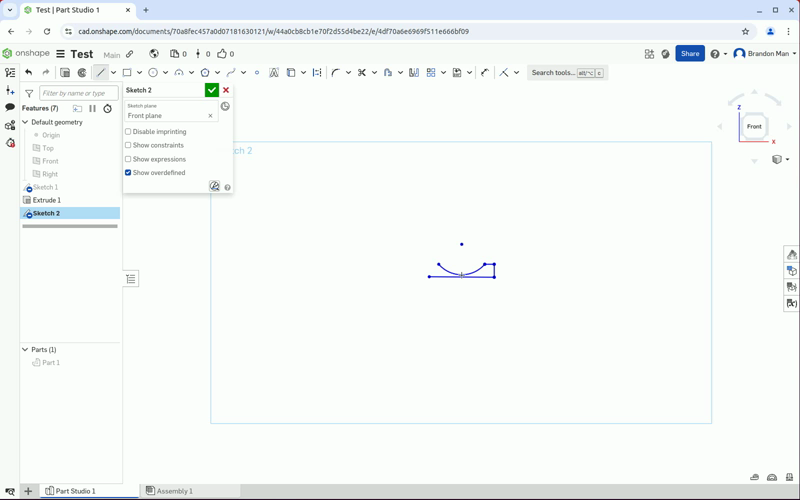
mouse_move(438, 264)
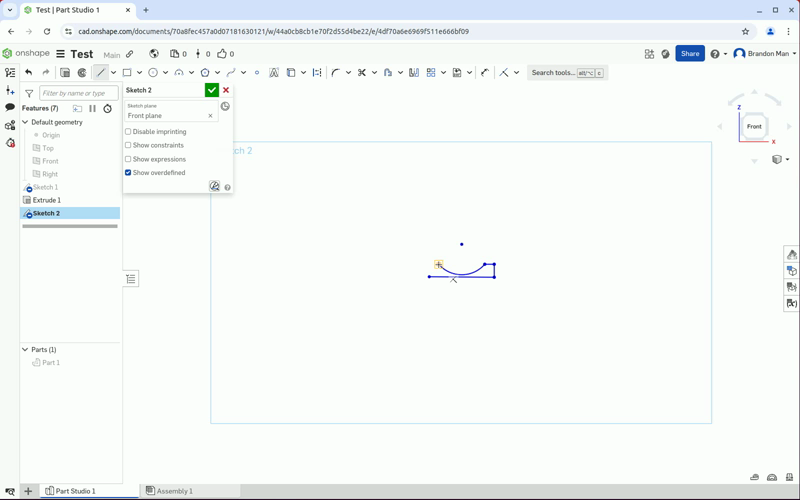
click(438, 264)
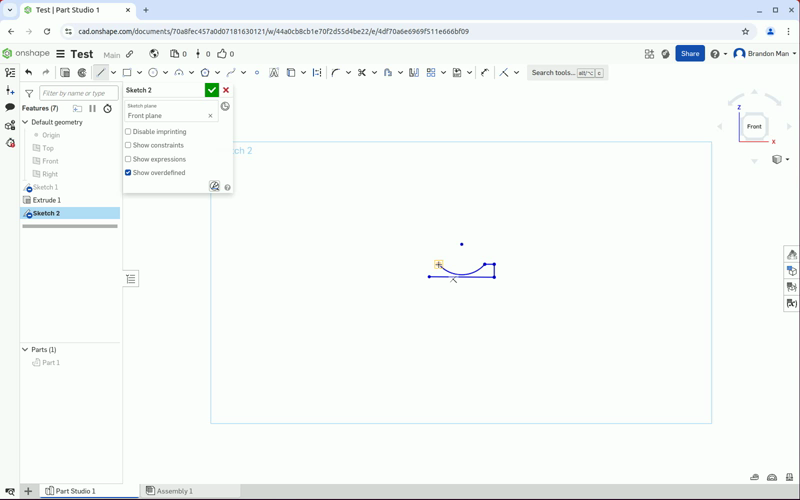
key_down(shift)
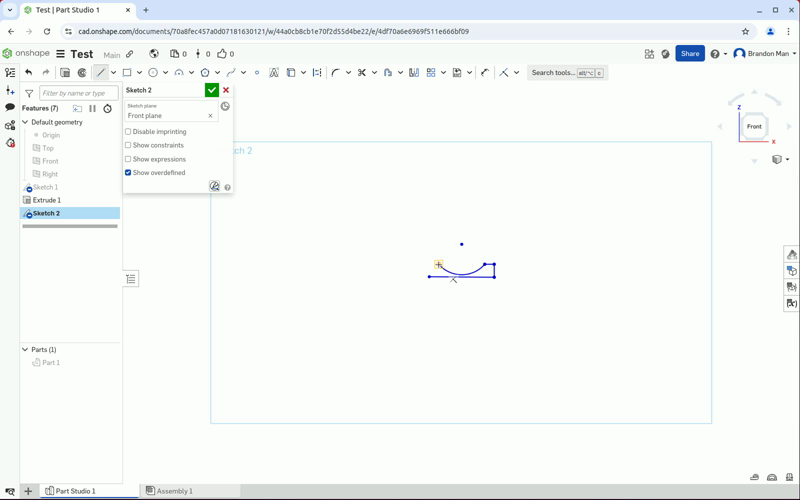
mouse_move(468, 264)
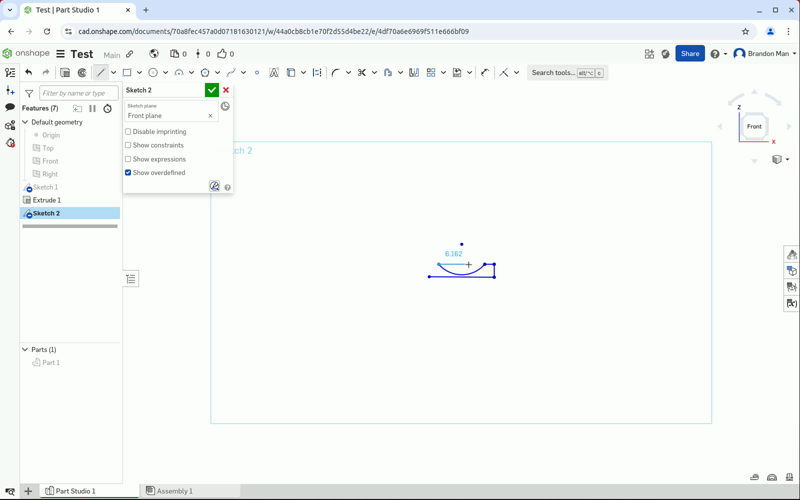
mouse_move(429, 264)
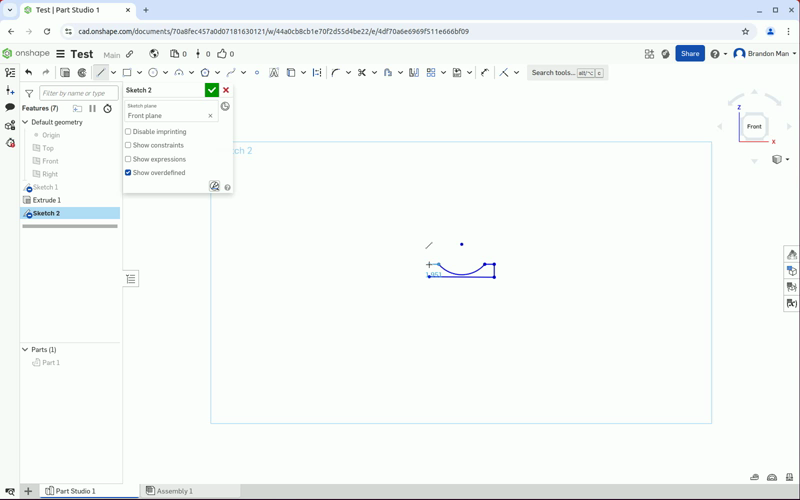
click(429, 264)
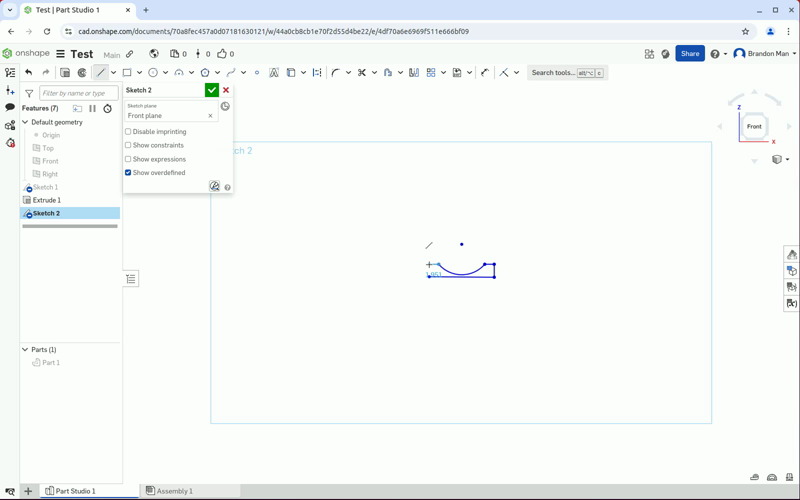
key_up(shift)
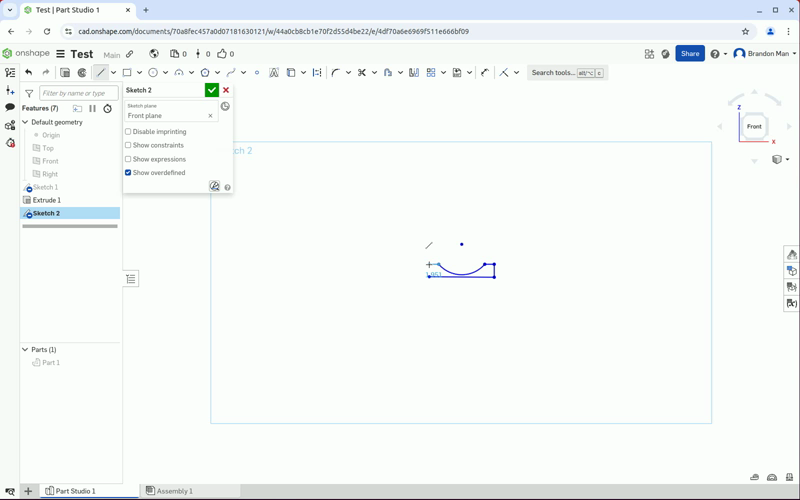
mouse_move(459, 264)
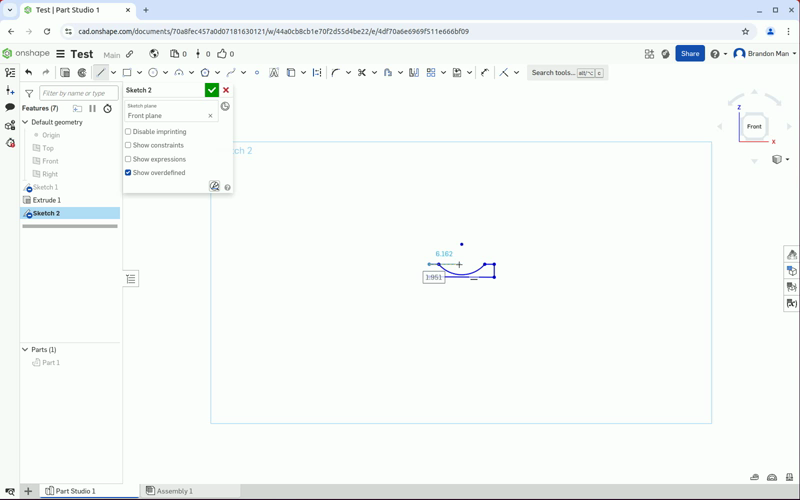
key_down(shift)
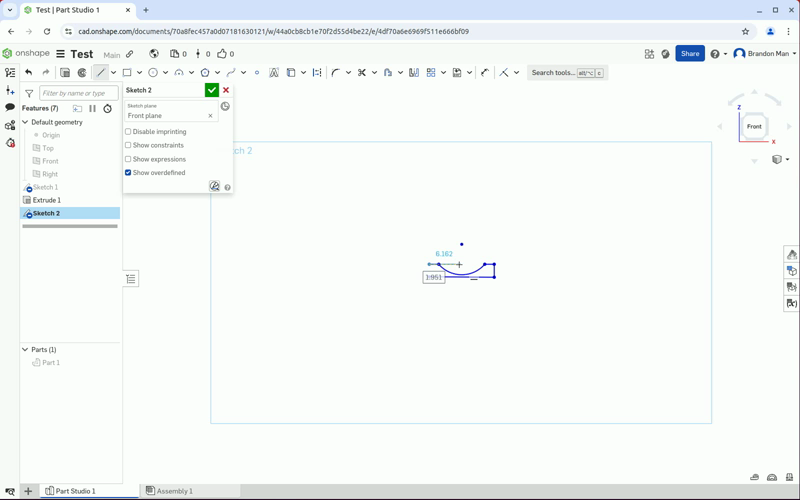
mouse_move(429, 276)
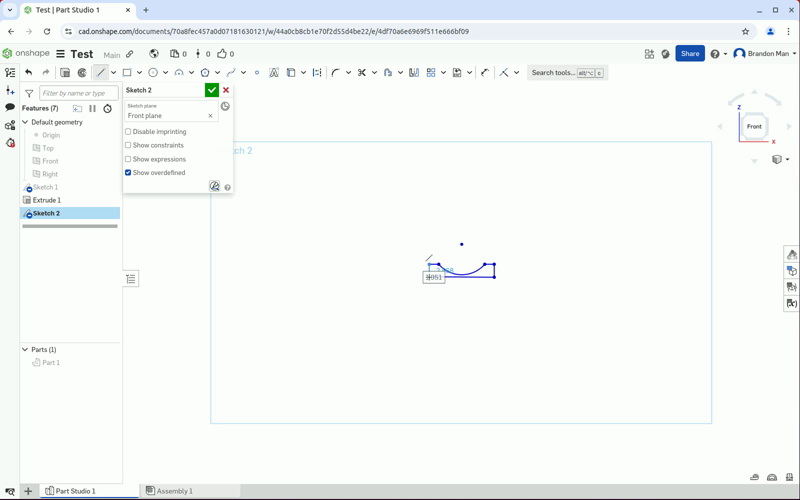
key_up(shift)
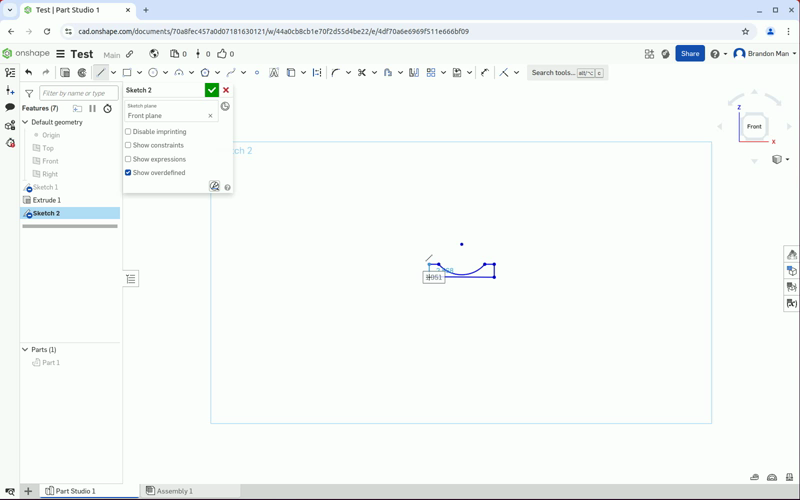
click(429, 276)
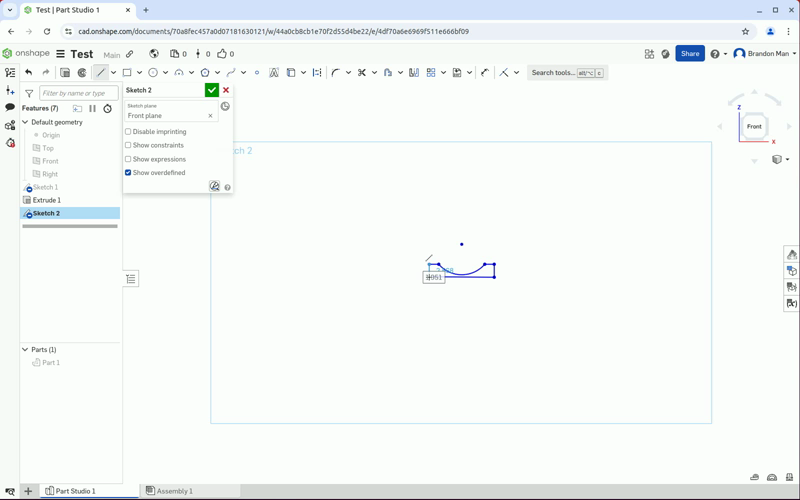
key(esc)
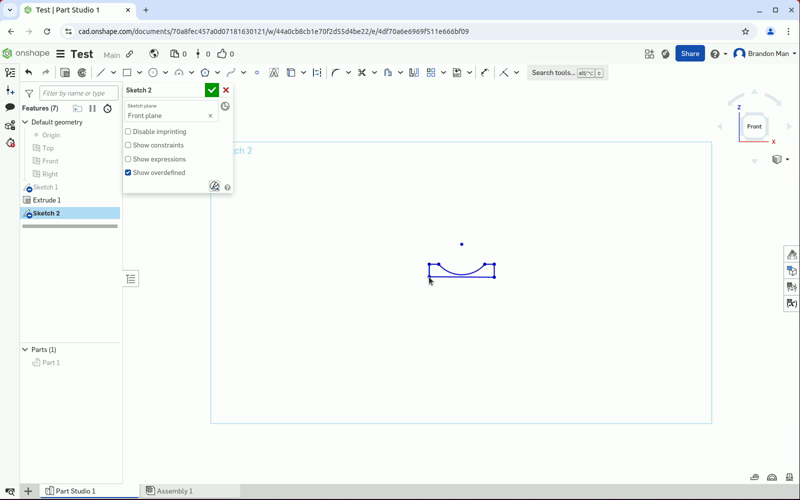
key(c)
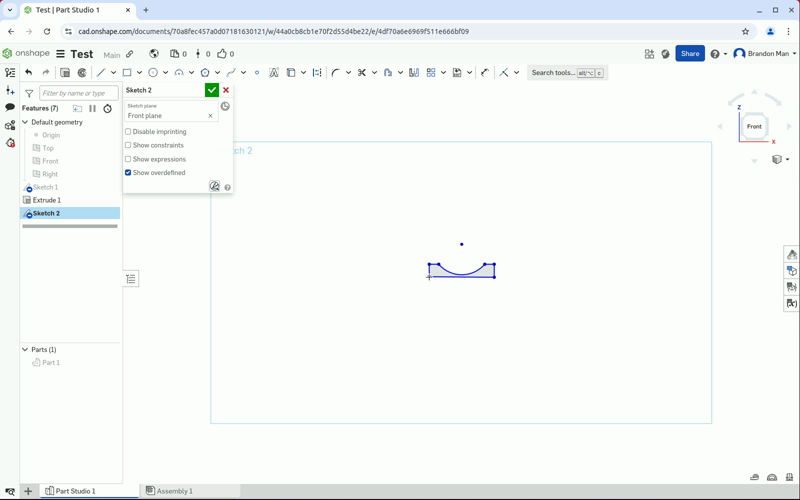
key_down(shift)
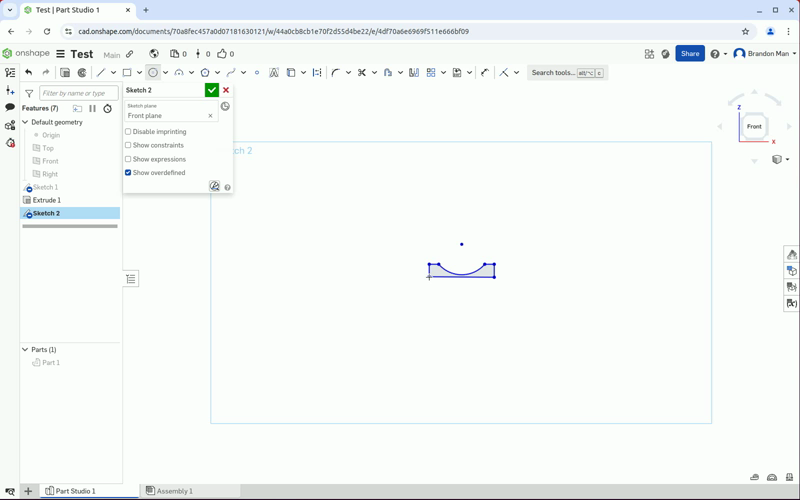
mouse_move(434, 271)
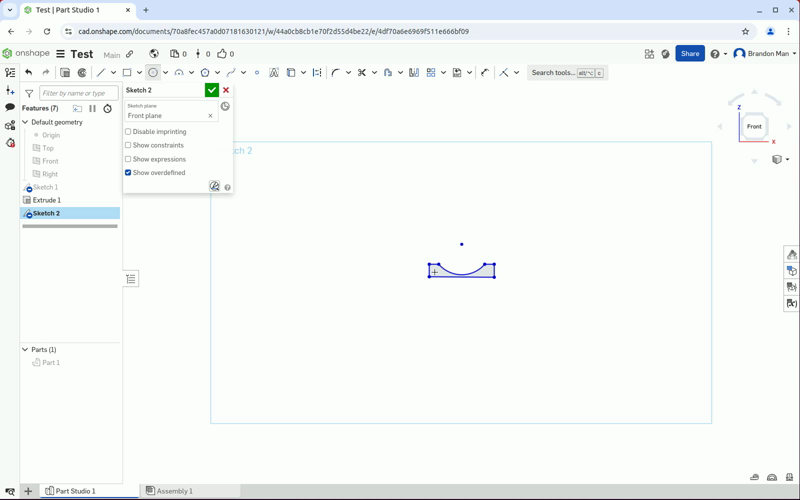
click(434, 271)
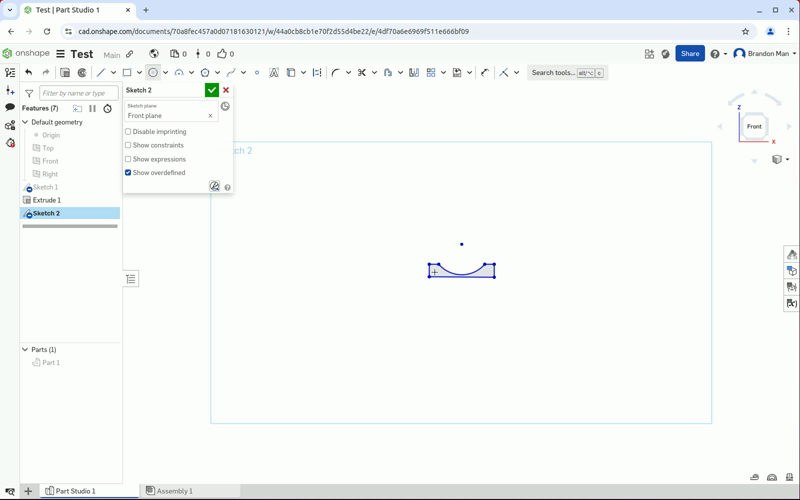
key_up(shift)
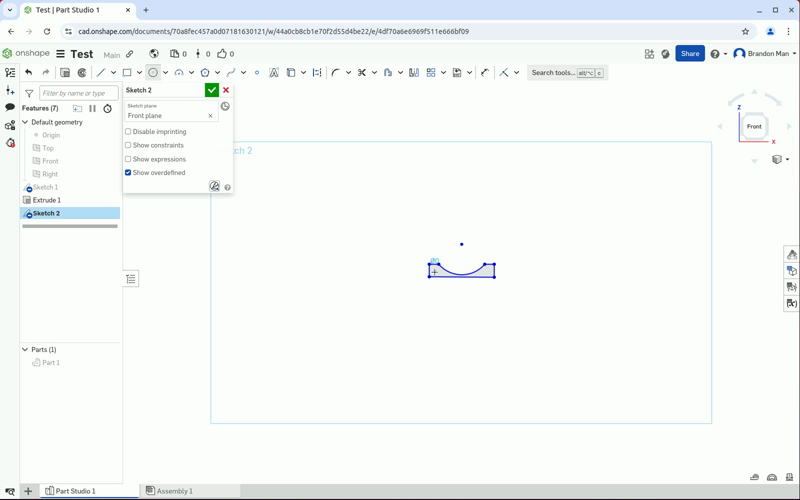
mouse_move(437, 271)
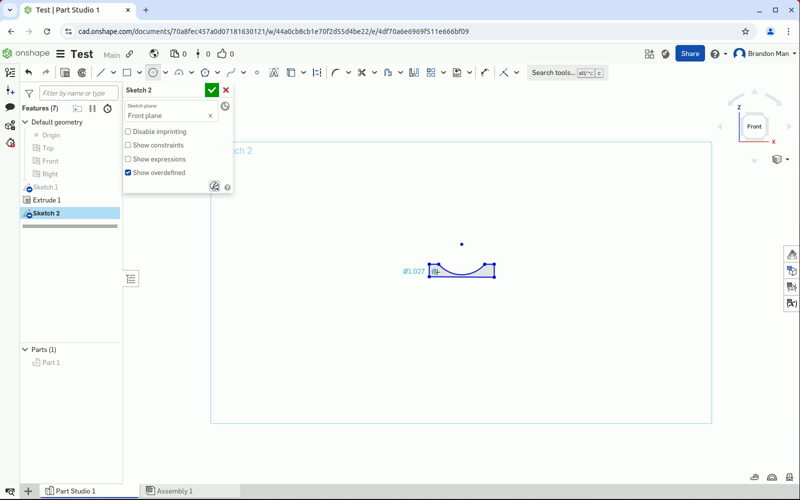
scroll(6)
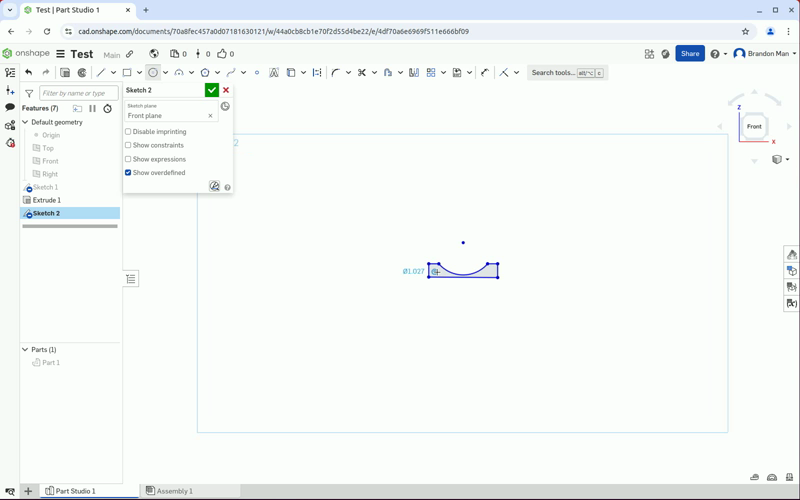
scroll(6)
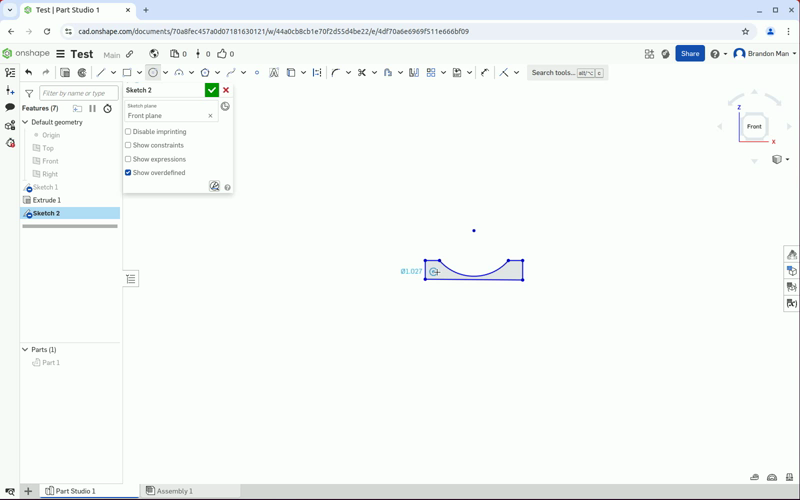
scroll(6)
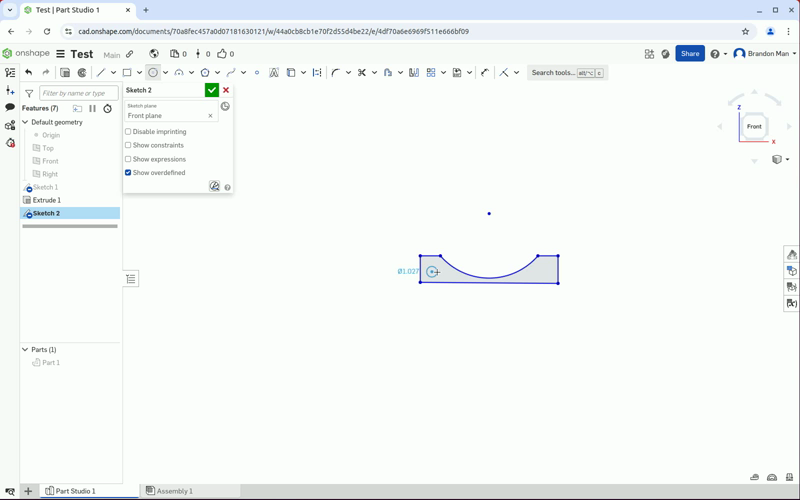
scroll(6)
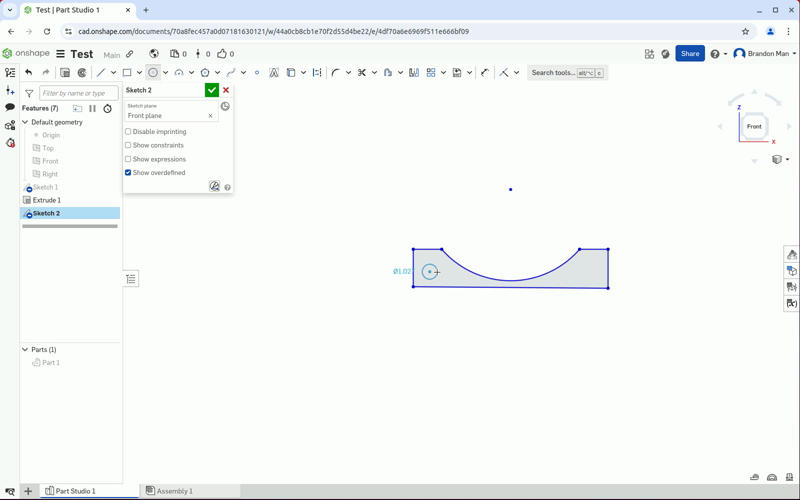
scroll(6)
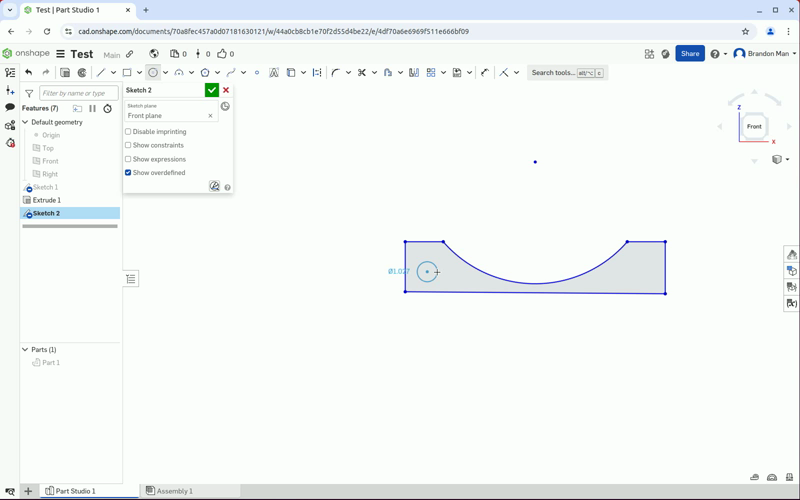
scroll(6)
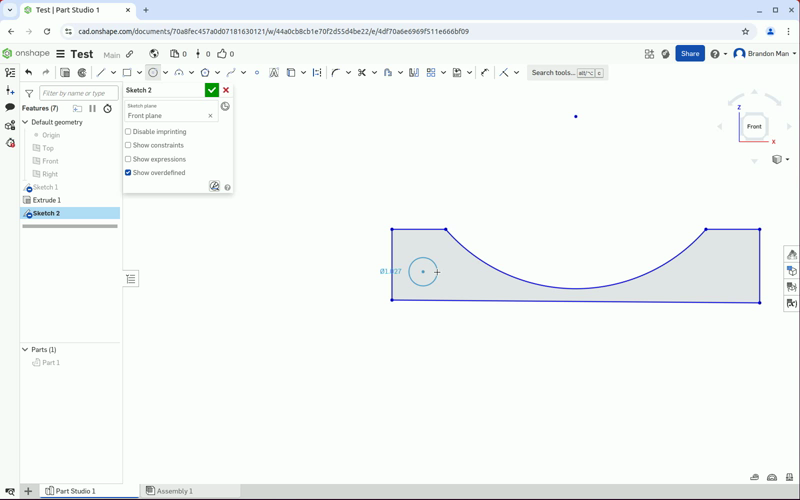
scroll(6)
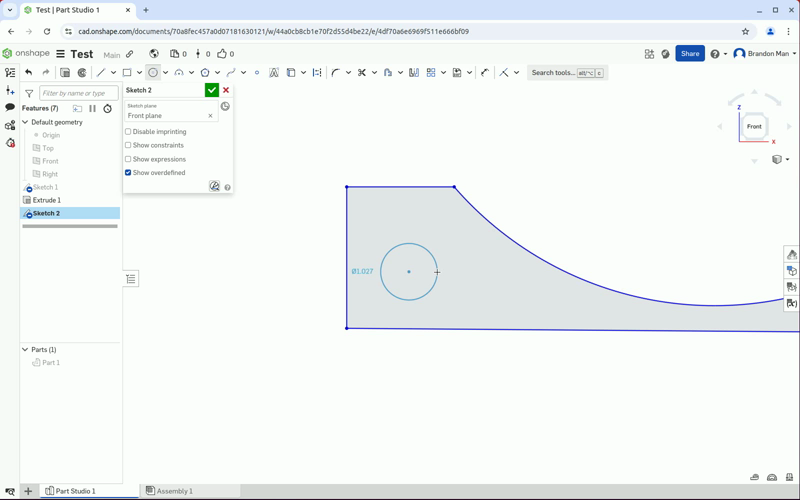
click(437, 271)
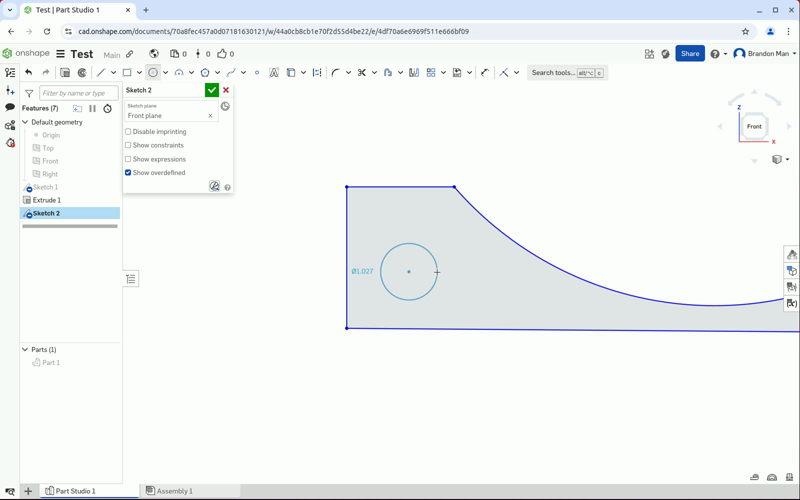
scroll(-6)
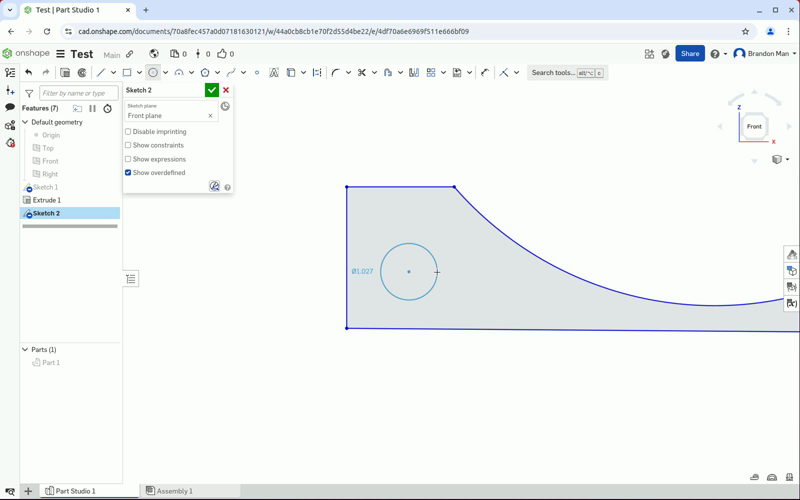
scroll(-6)
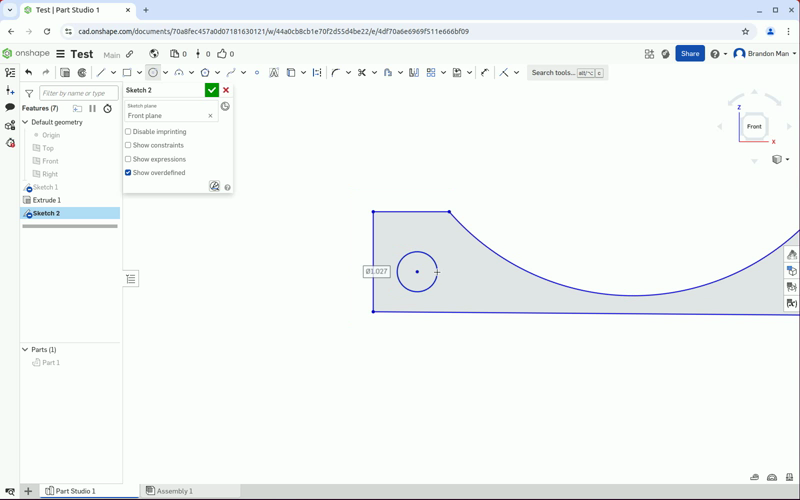
scroll(-6)
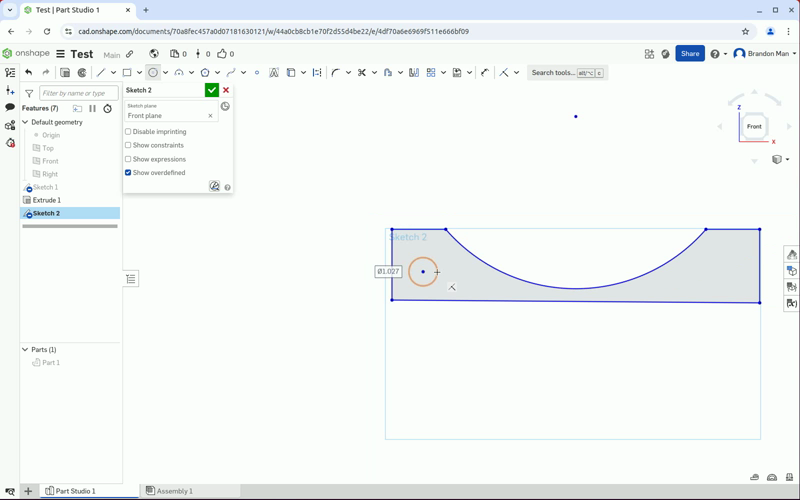
scroll(-6)
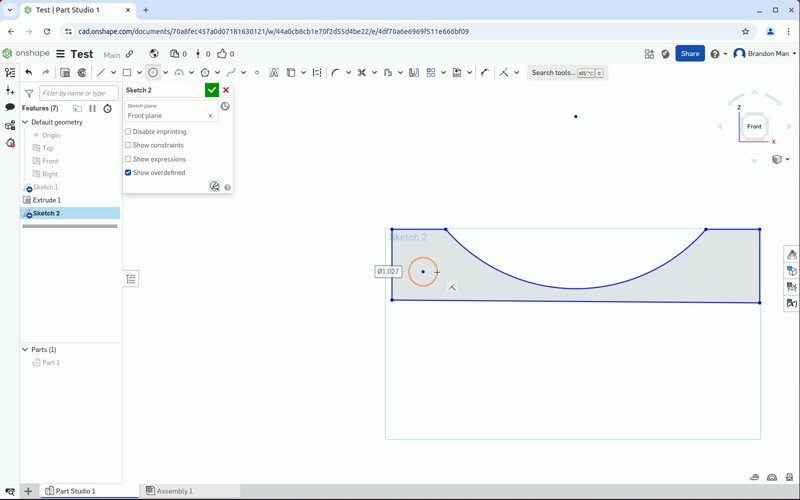
scroll(-6)
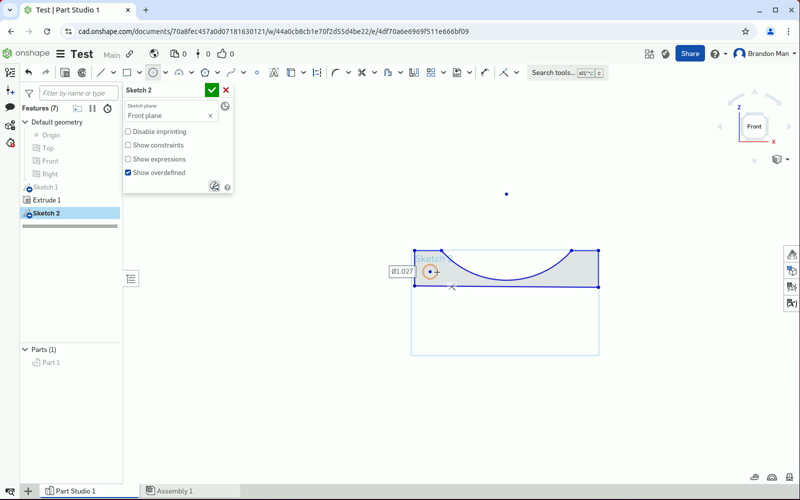
scroll(-6)
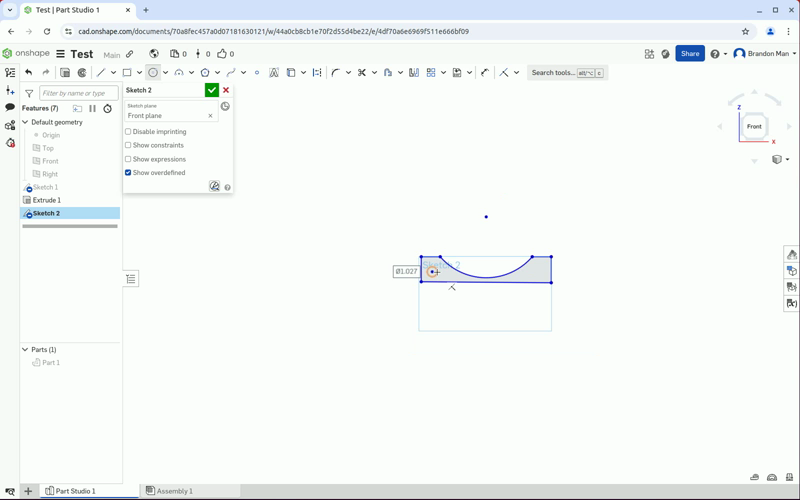
scroll(-6)
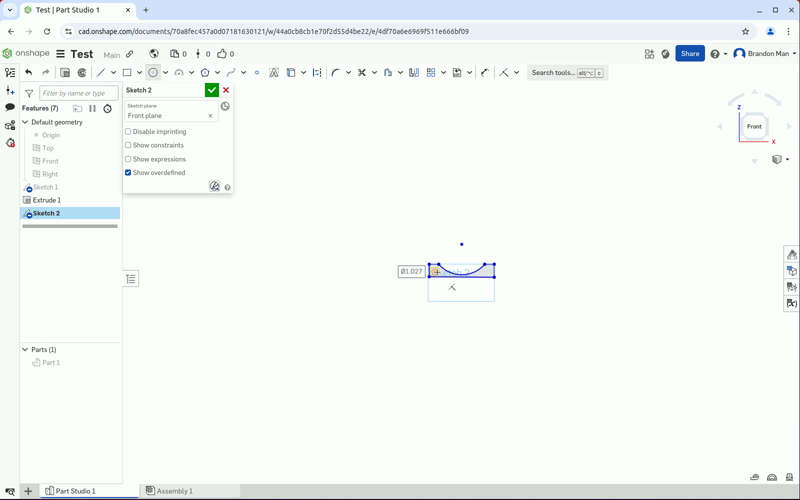
key(esc)
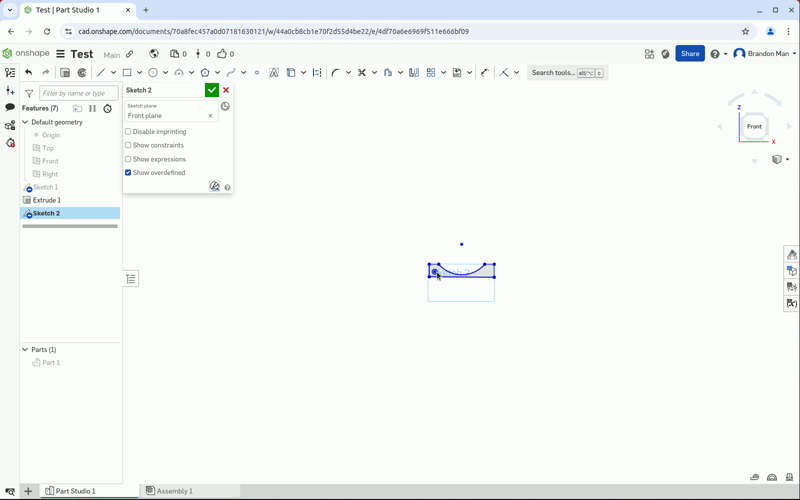
key(c)
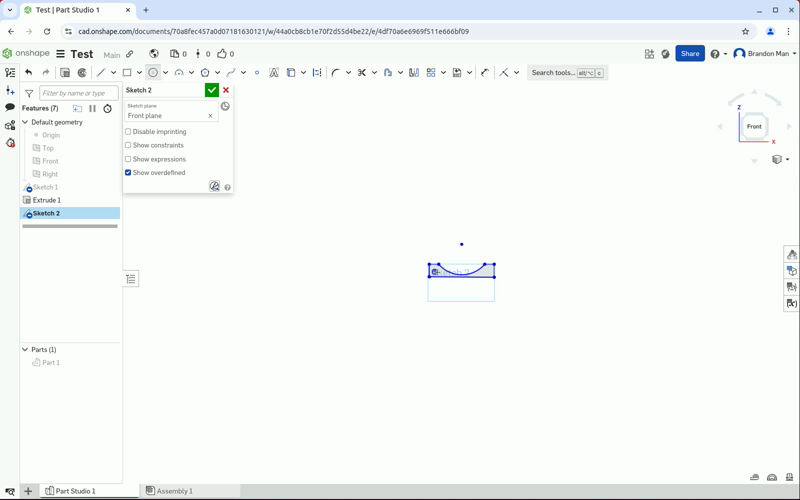
key_down(shift)
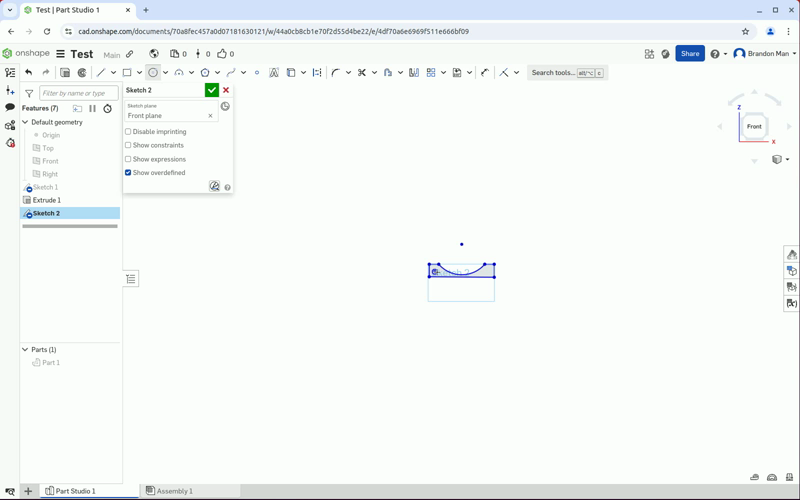
mouse_move(488, 271)
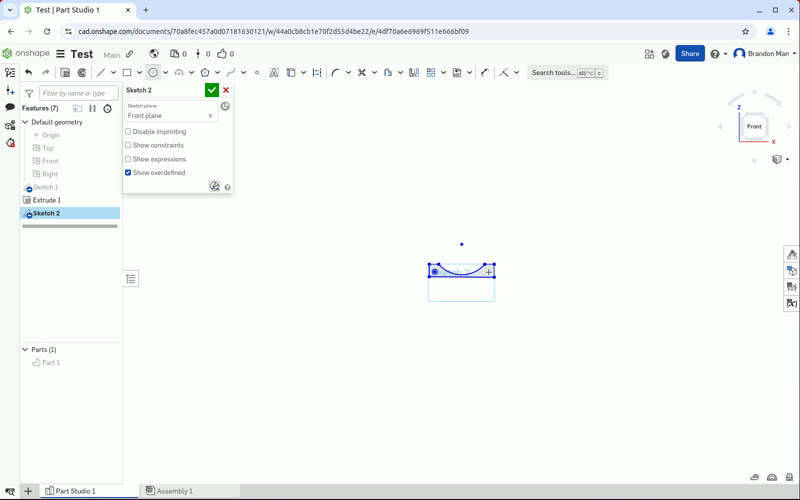
click(488, 271)
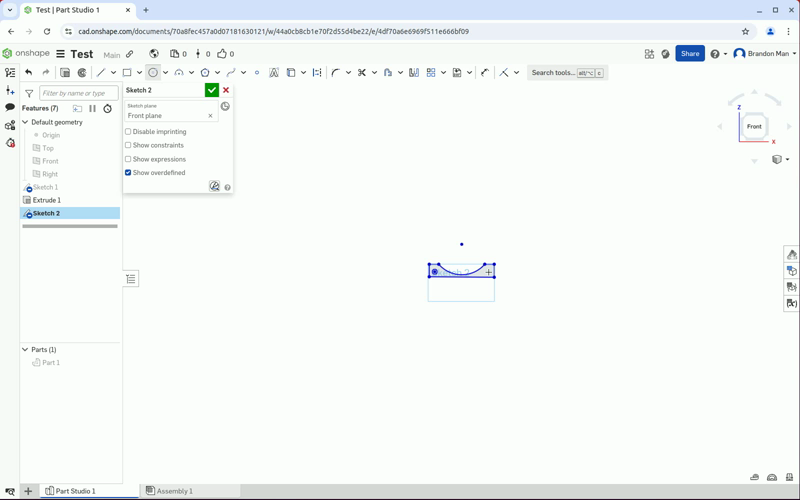
key_up(shift)
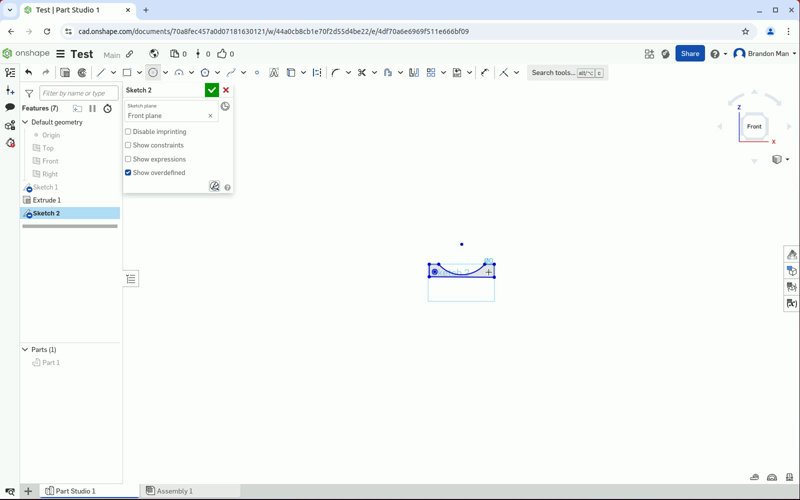
mouse_move(491, 271)
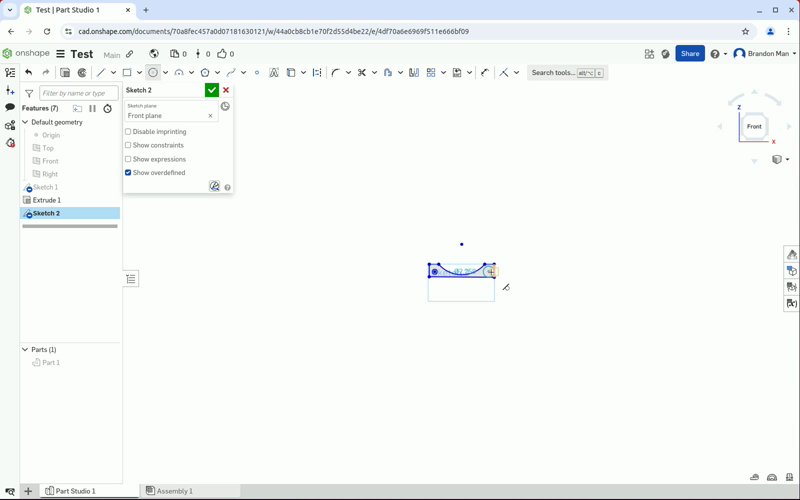
scroll(6)
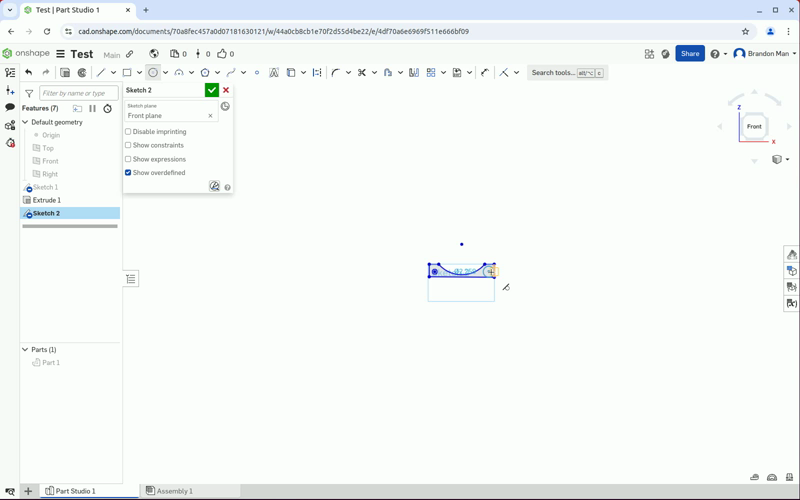
scroll(6)
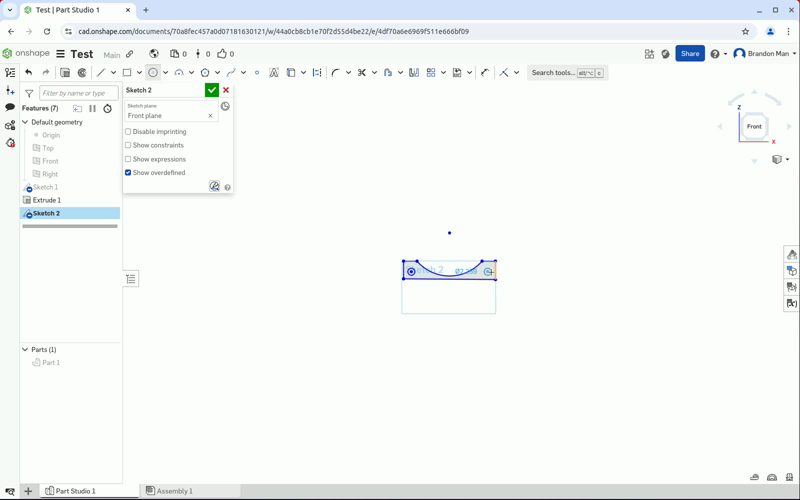
scroll(6)
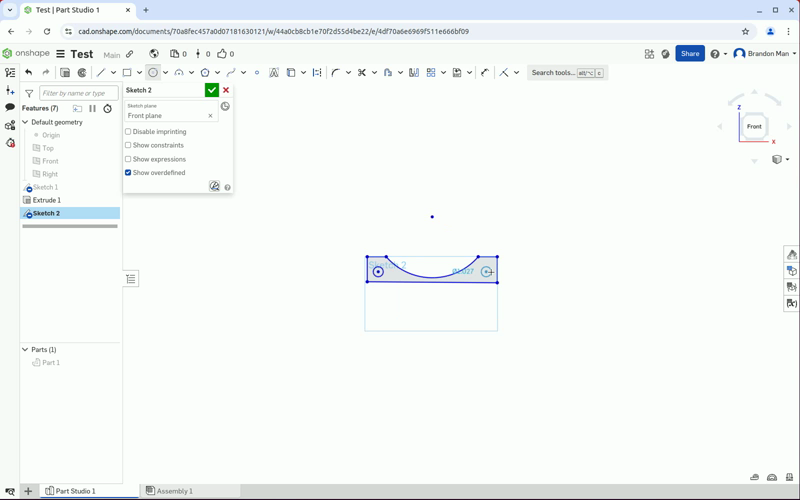
scroll(6)
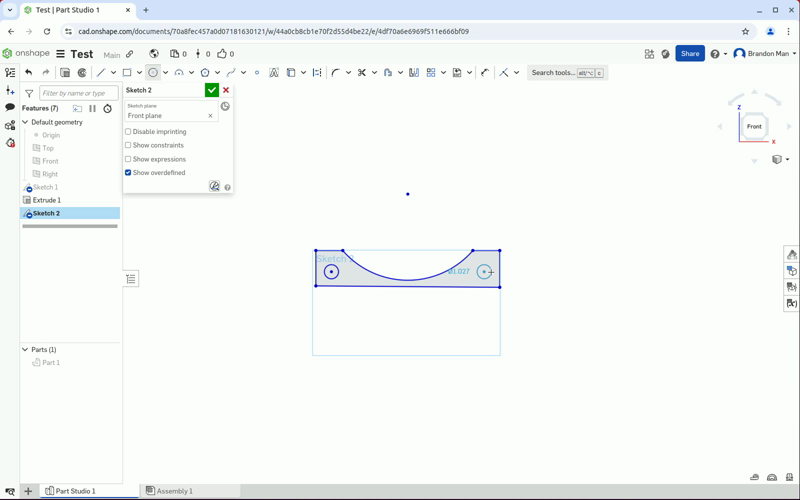
scroll(6)
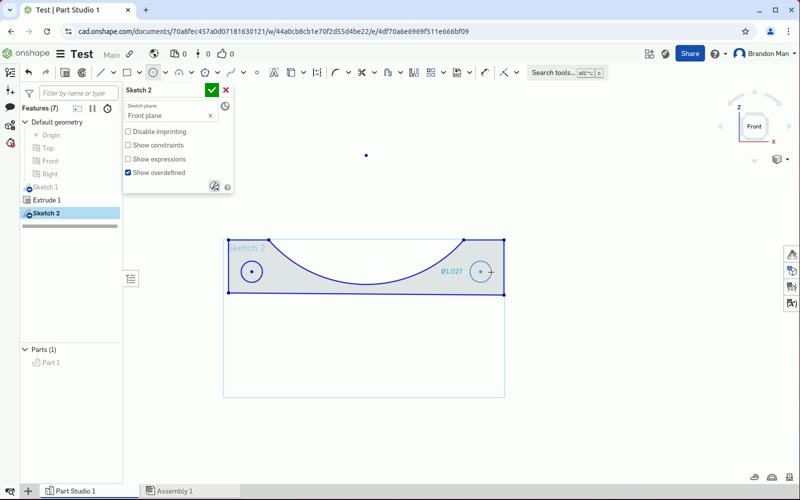
scroll(6)
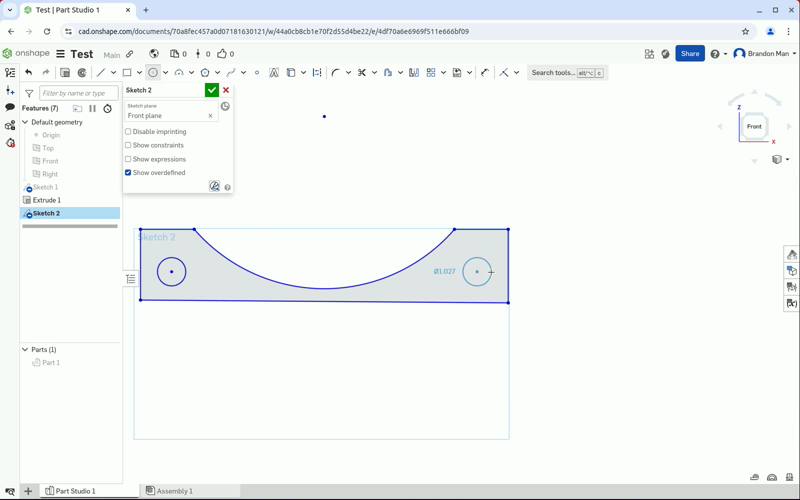
scroll(6)
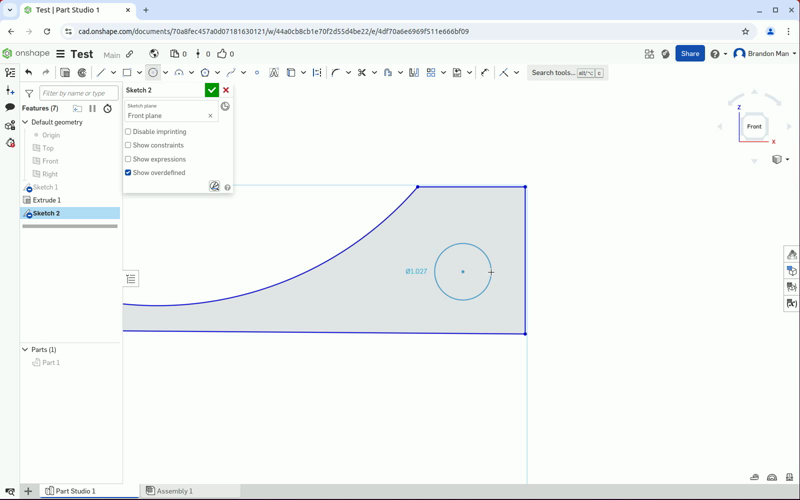
click(491, 271)
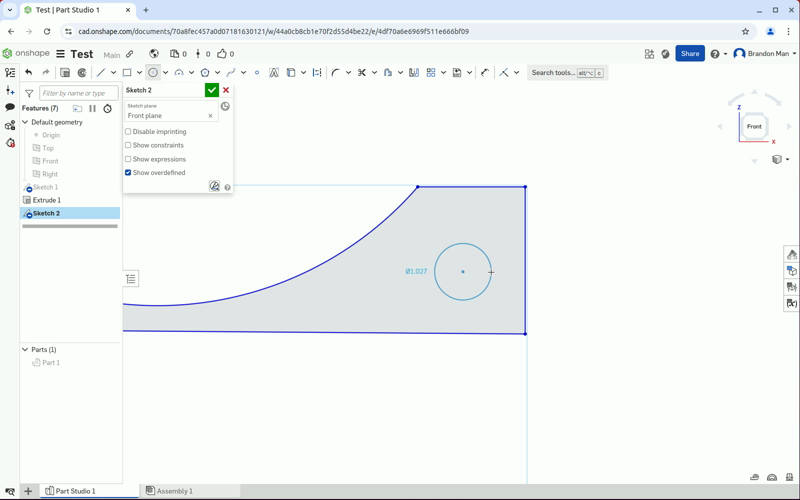
scroll(-6)
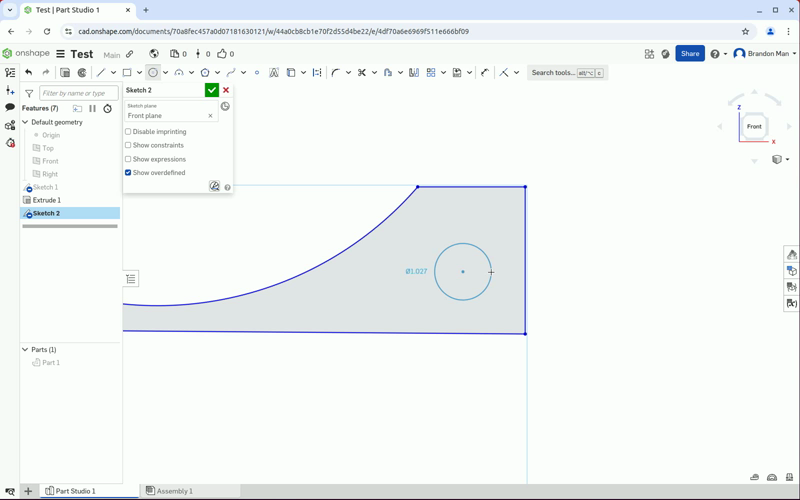
scroll(-6)
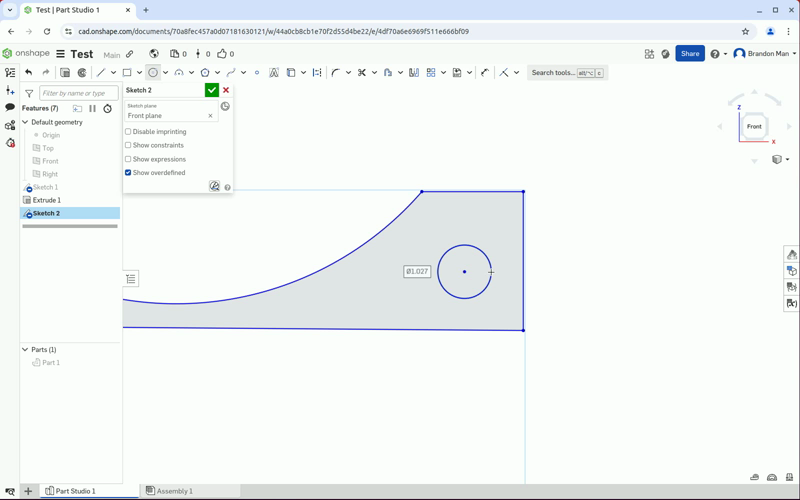
scroll(-6)
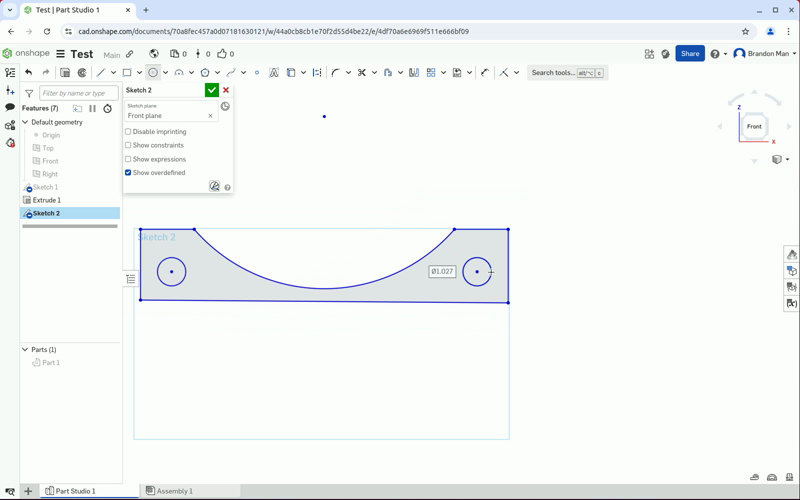
scroll(-6)
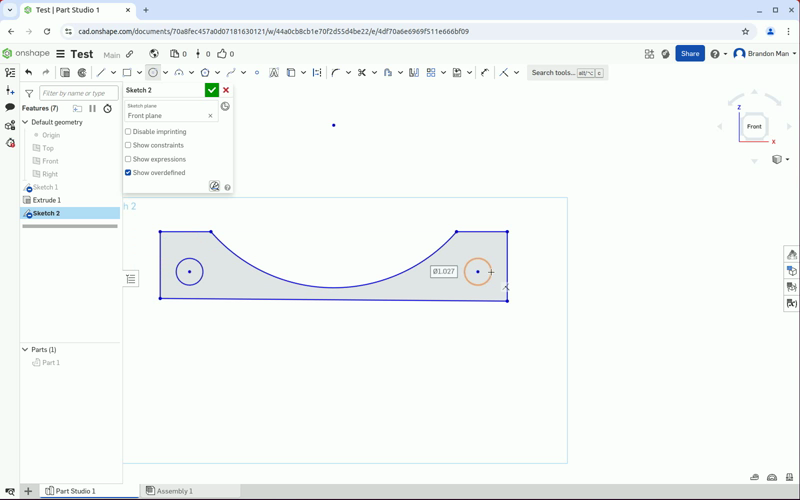
scroll(-6)
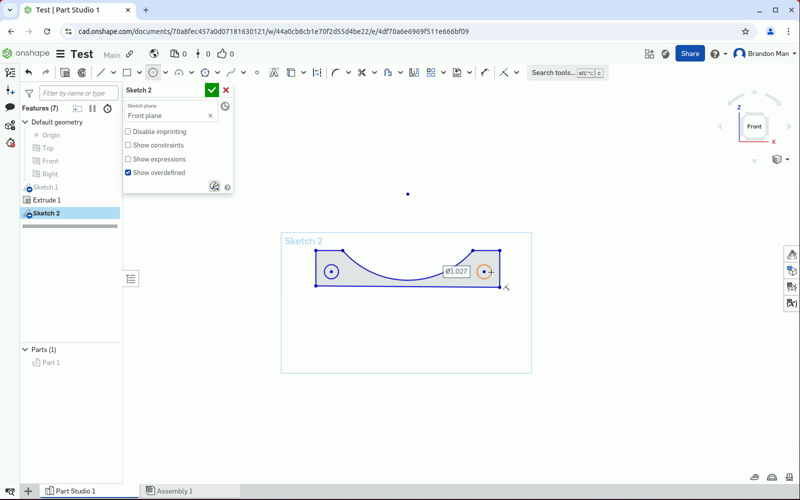
scroll(-6)
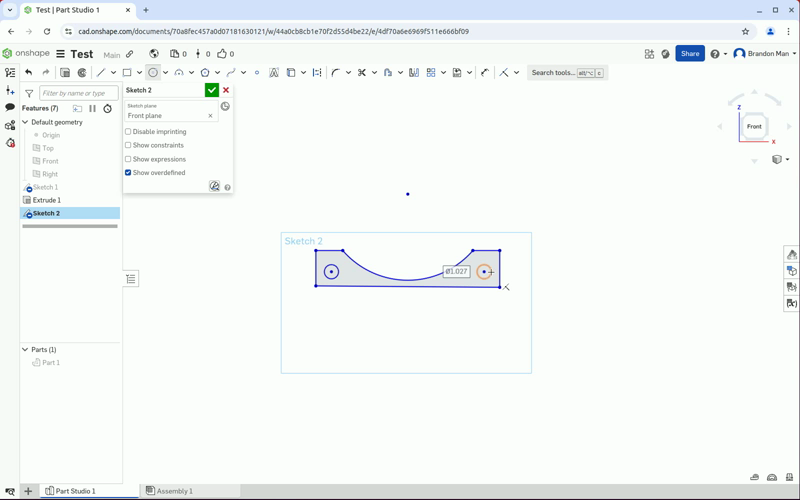
scroll(-6)
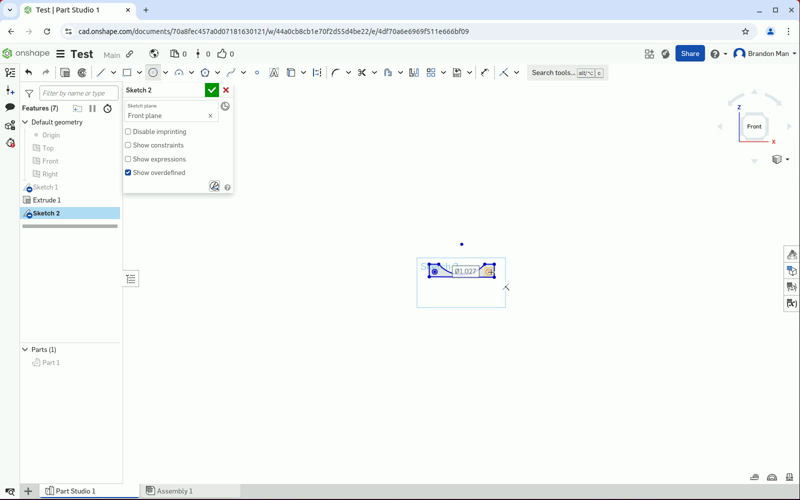
key(esc)
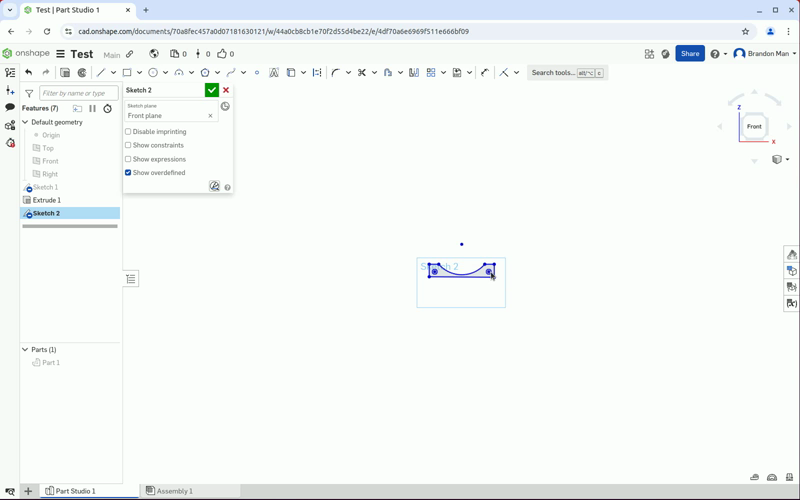
mouse_move(482, 276)
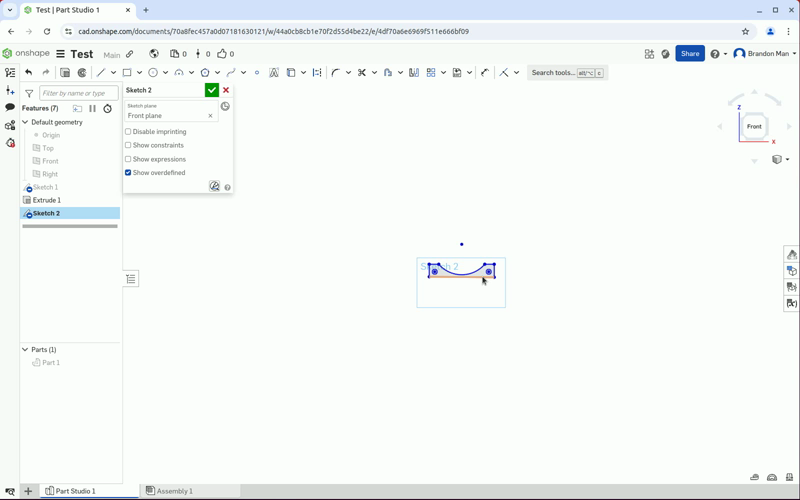
scroll(6)
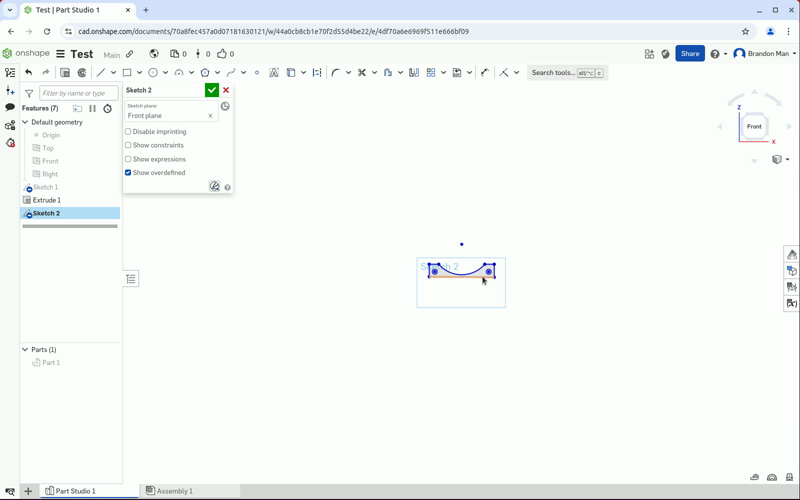
scroll(6)
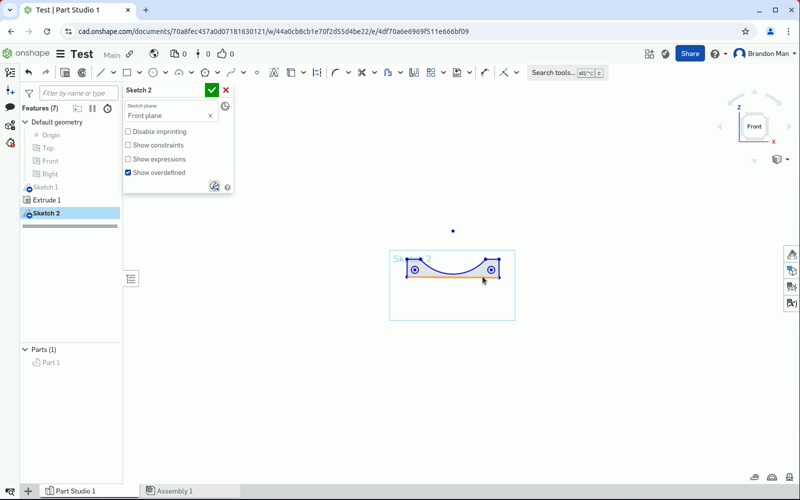
scroll(6)
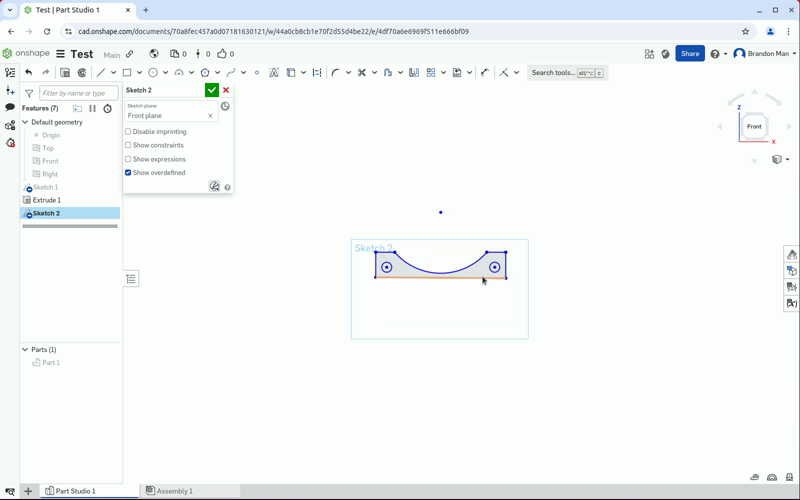
scroll(6)
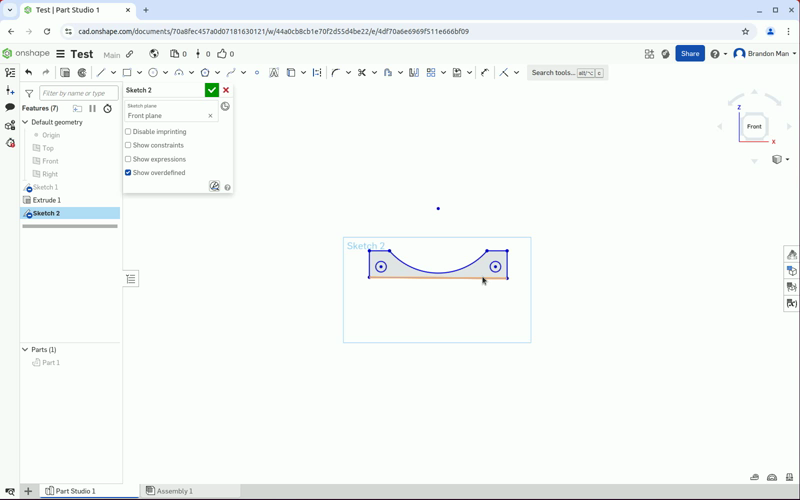
scroll(6)
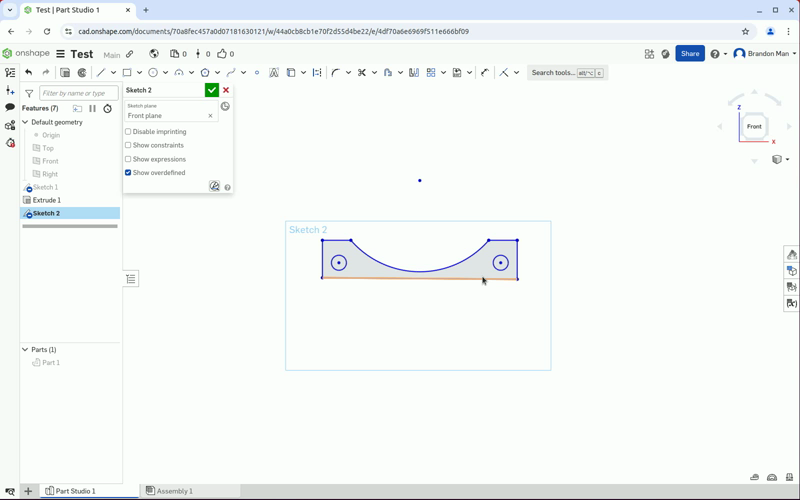
scroll(6)
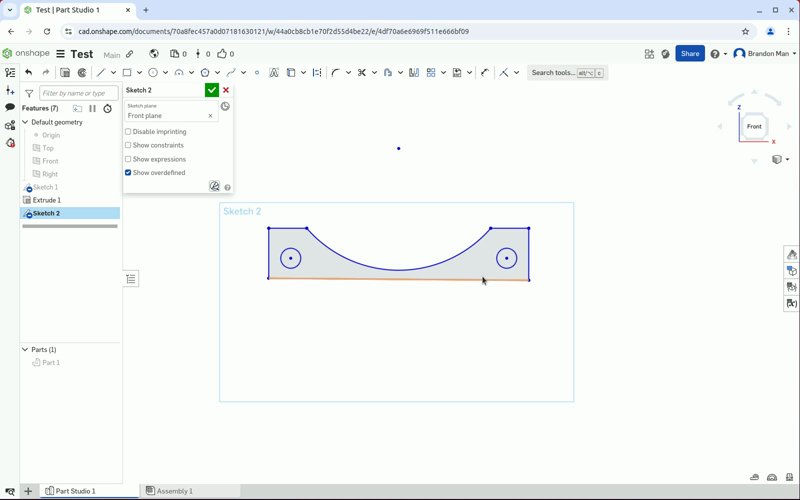
scroll(6)
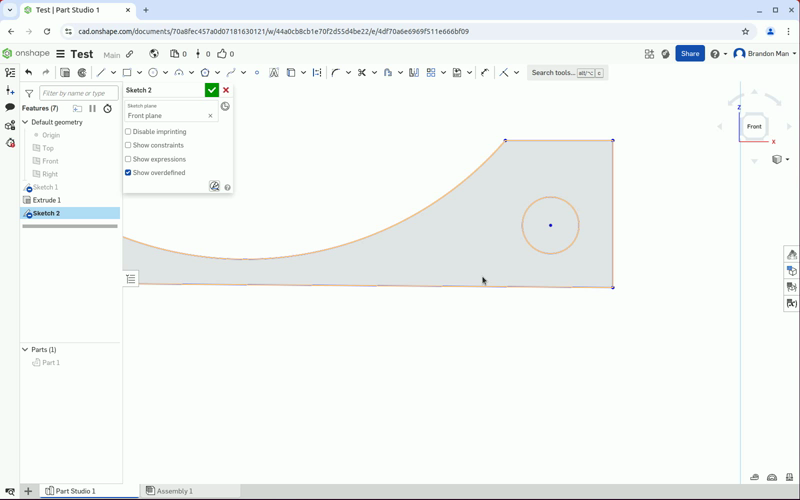
click(482, 276)
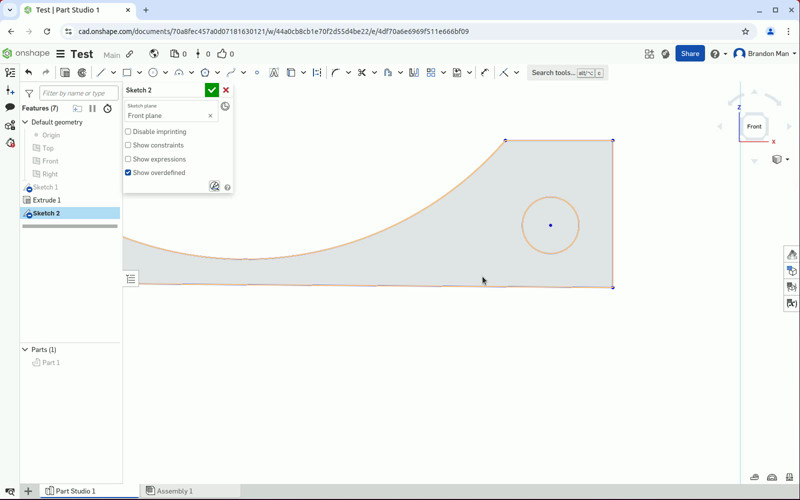
scroll(-6)
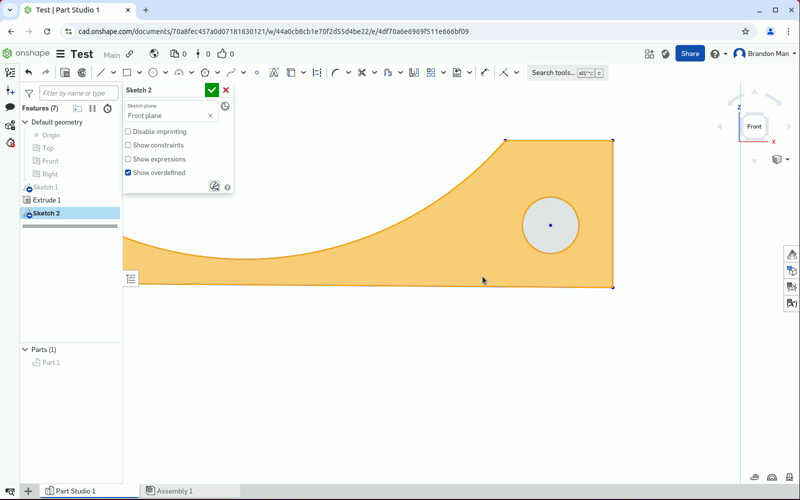
scroll(-6)
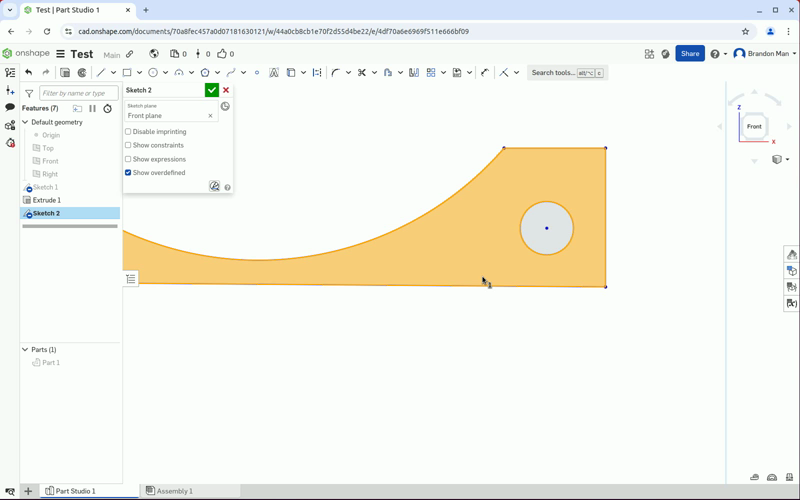
scroll(-6)
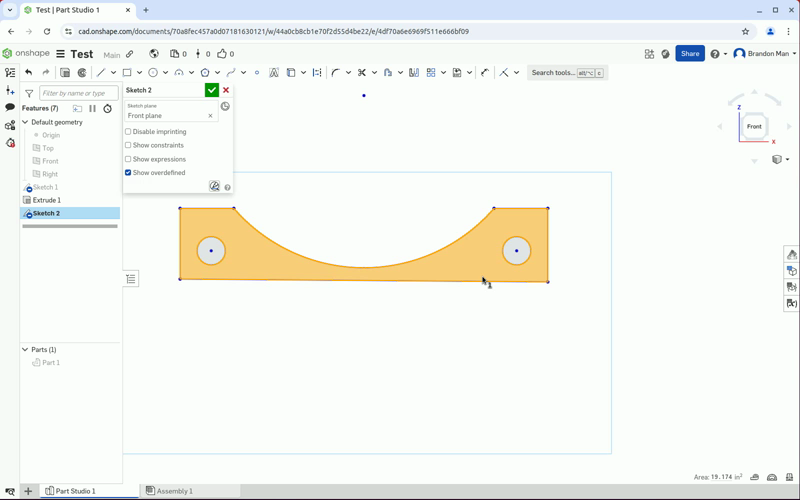
scroll(-6)
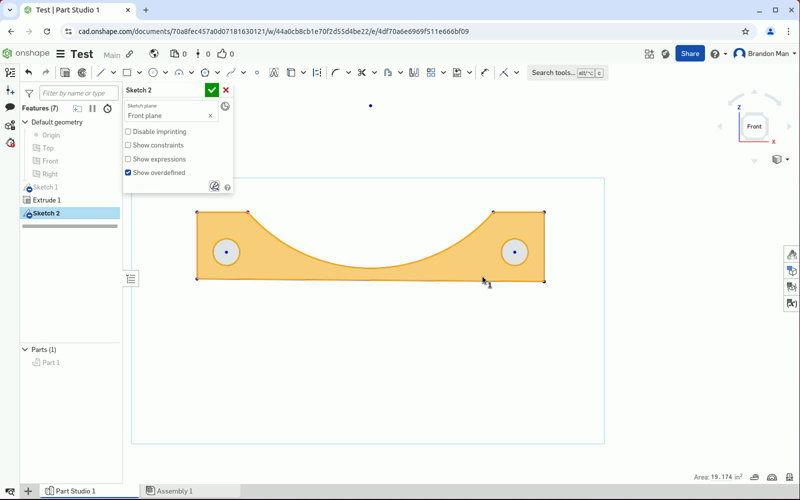
scroll(-6)
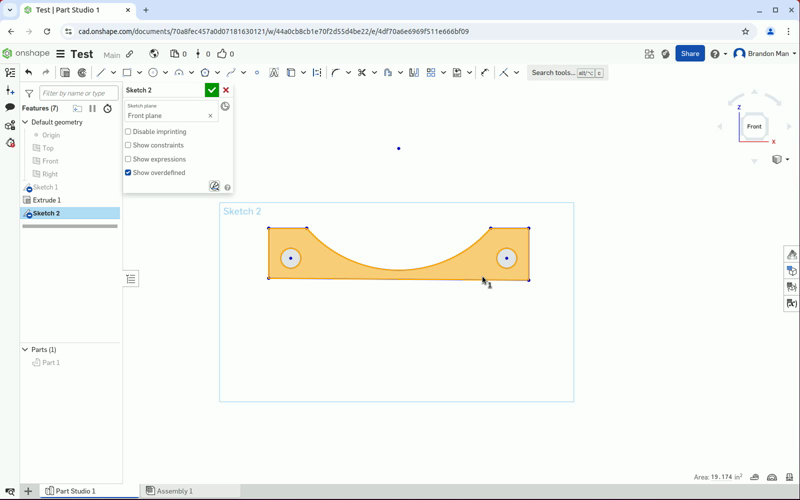
scroll(-6)
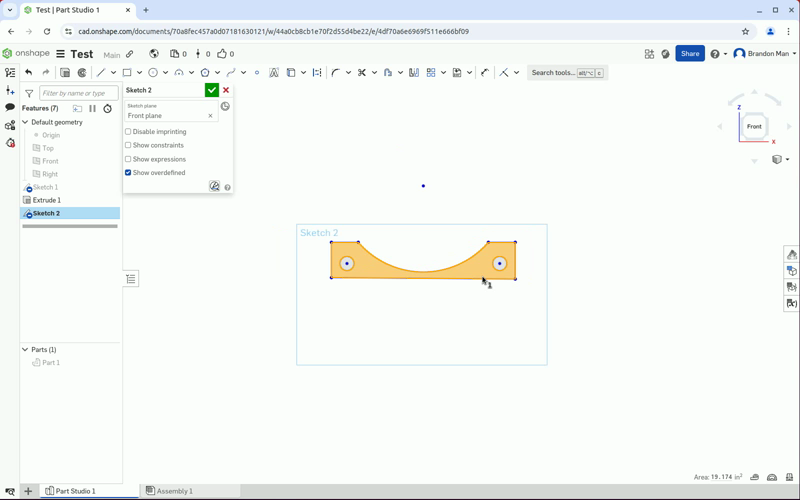
scroll(-6)
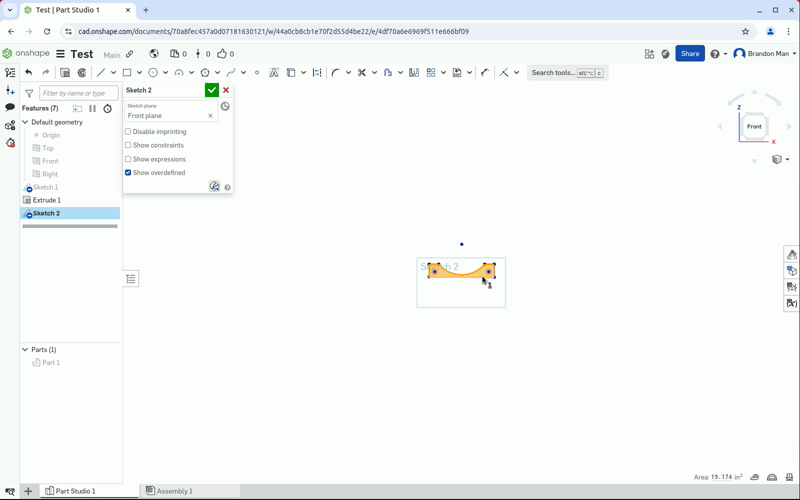
mouse_move(73, 352)
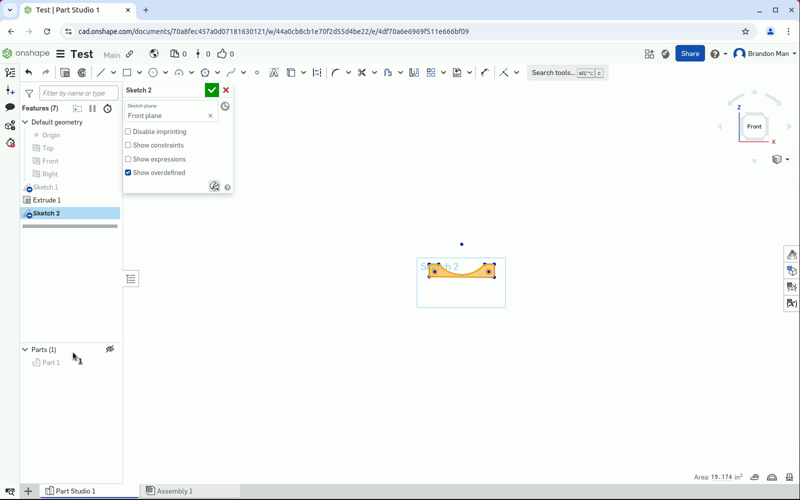
key(shift+y)
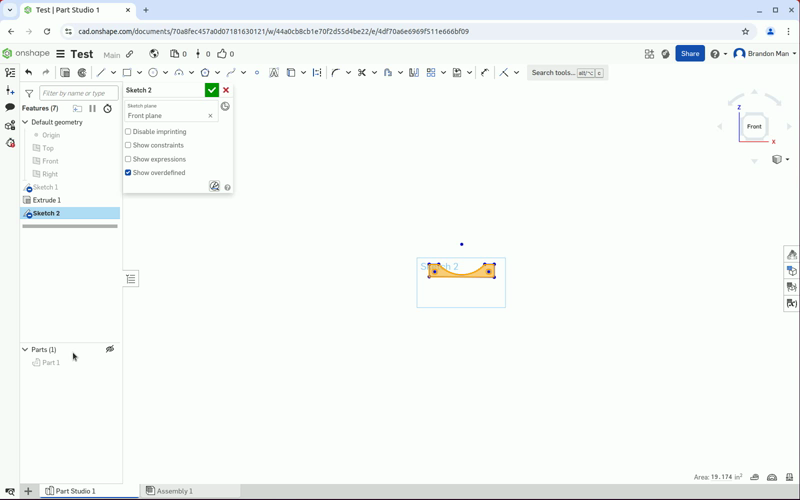
key(shift+e)
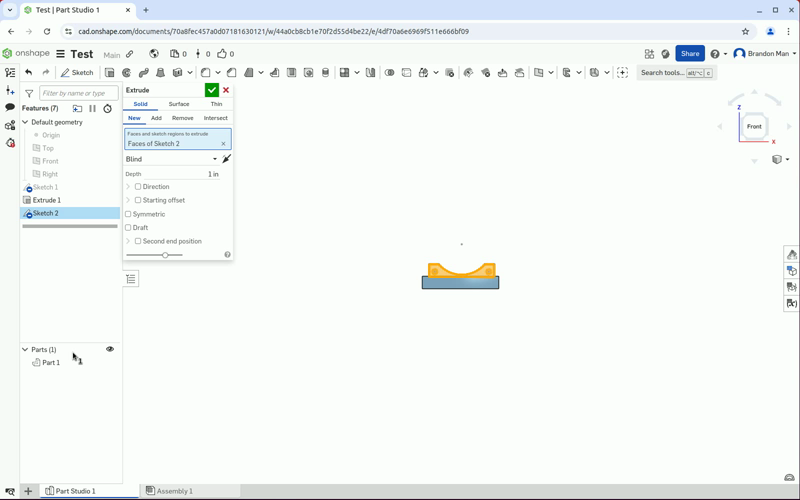
mouse_move(143, 106)
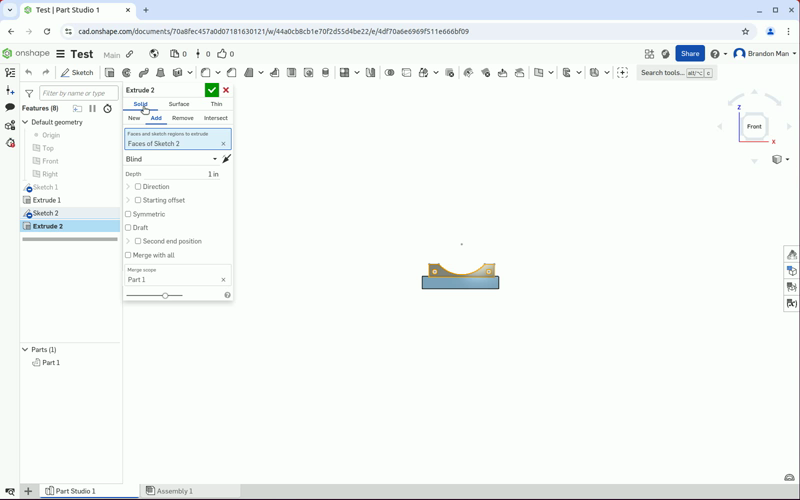
click(143, 106)
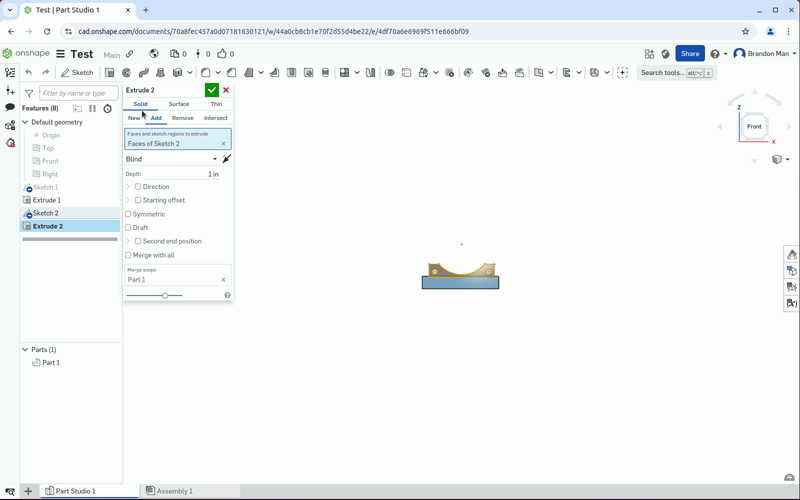
mouse_move(137, 120)
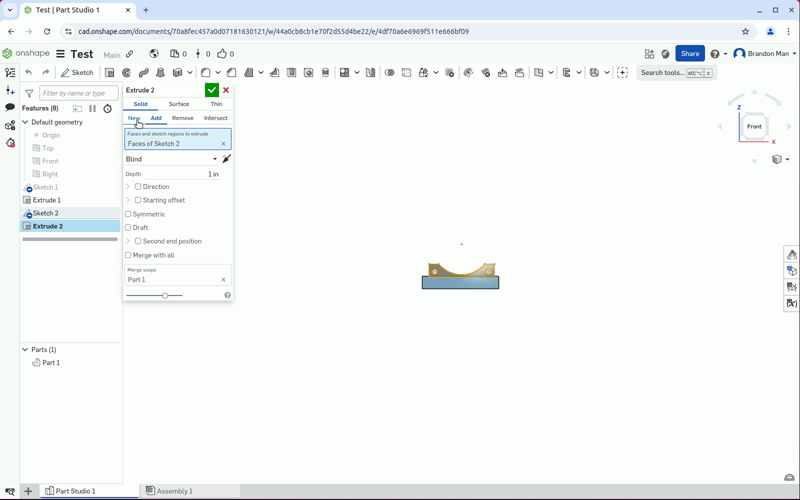
click(137, 120)
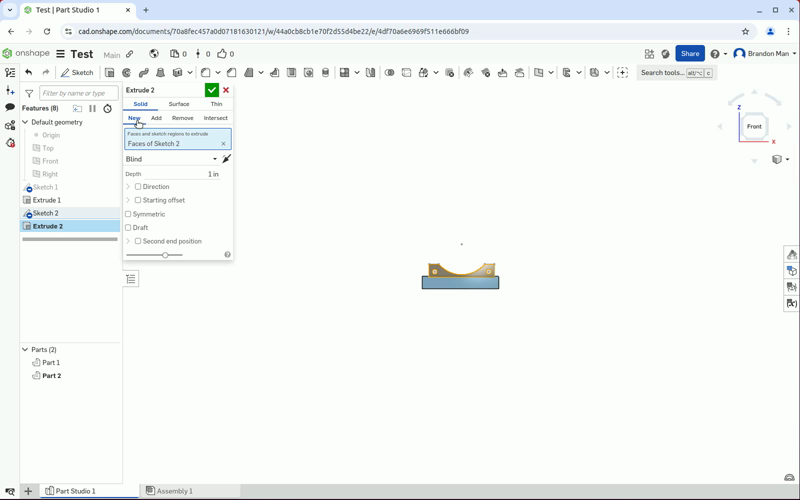
key(tab, 4)
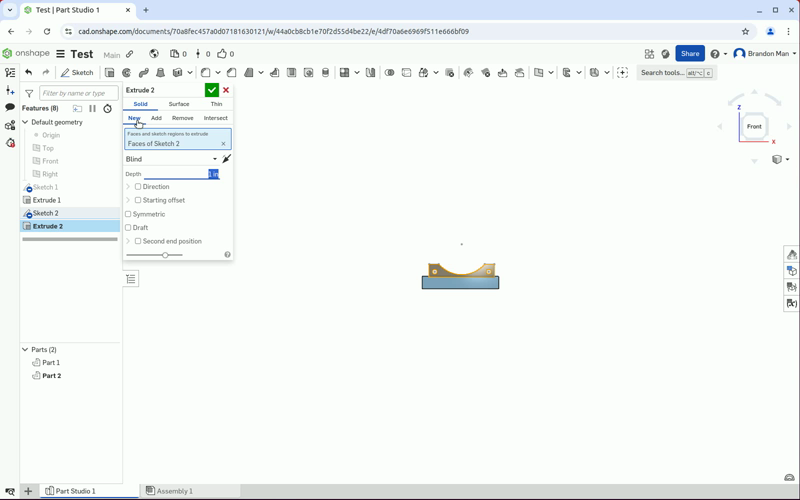
text(-2.166)
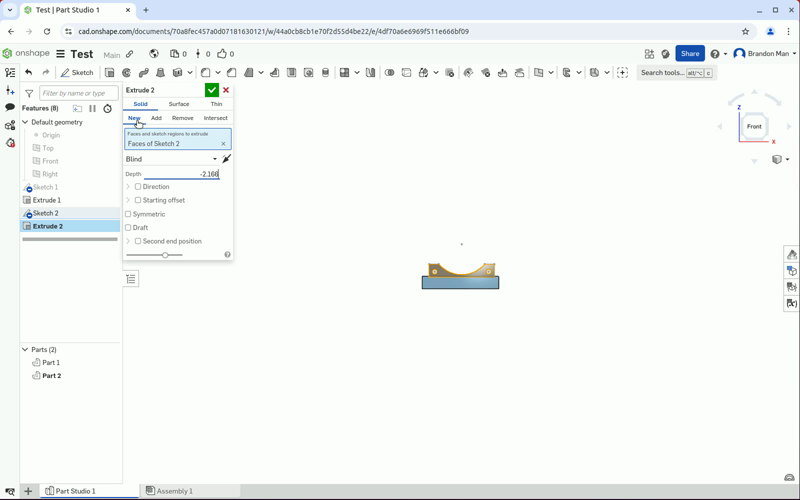
key(enter)
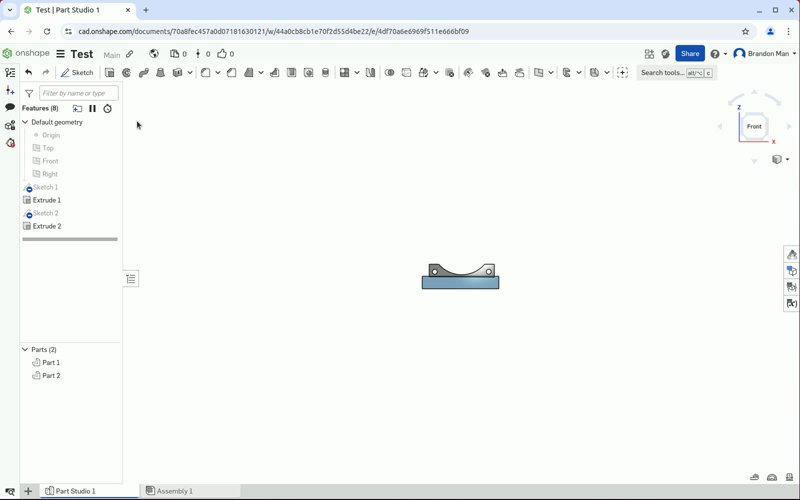
key(shift+h)
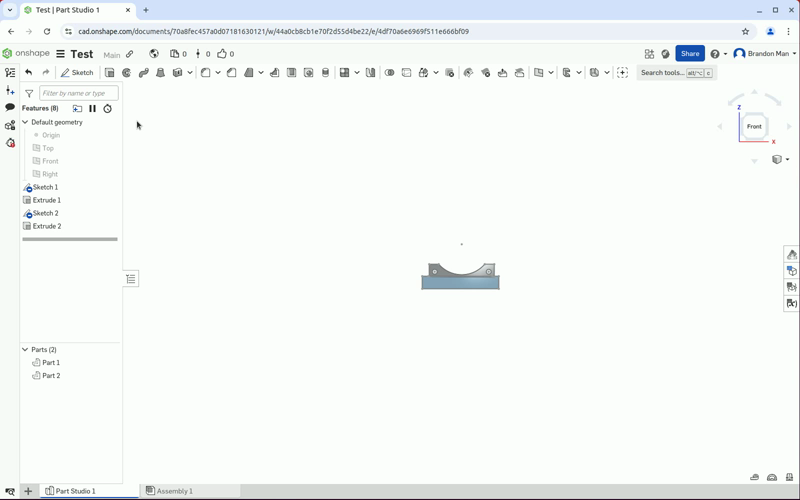
key(shift+h)
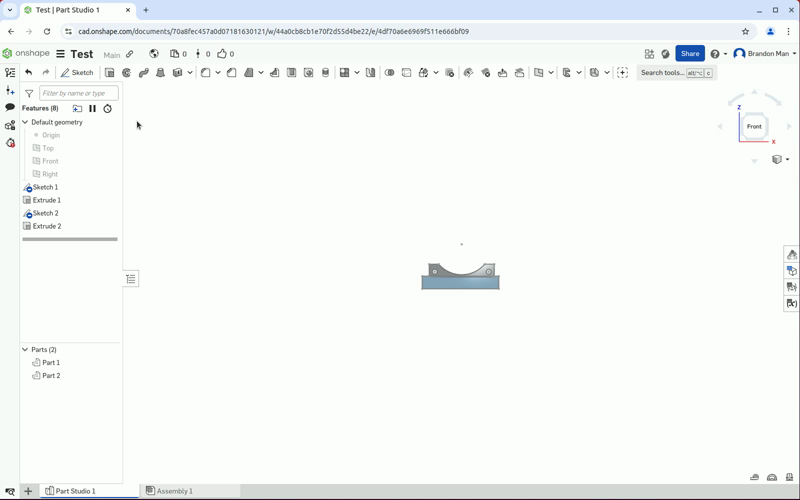
key(shift+7)
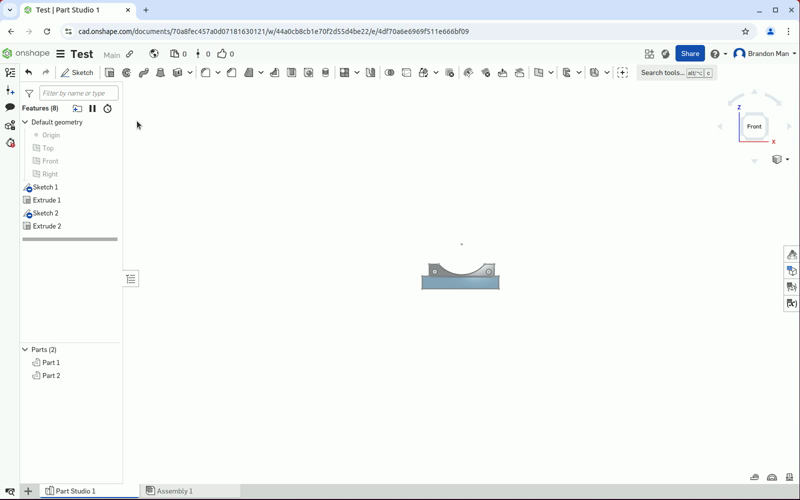
key(left, 2)
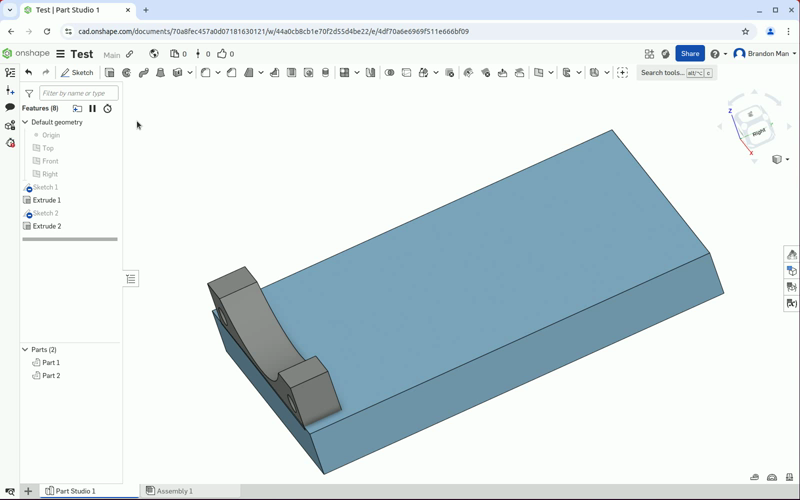
key(down, 2)
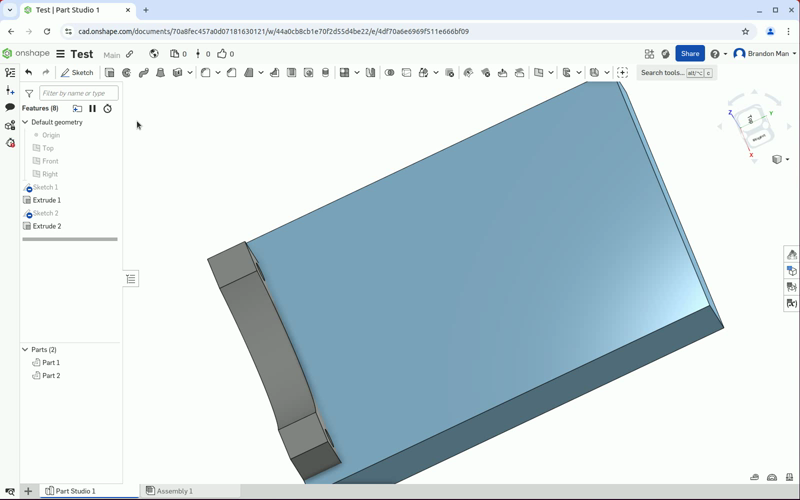
key(up, 2)
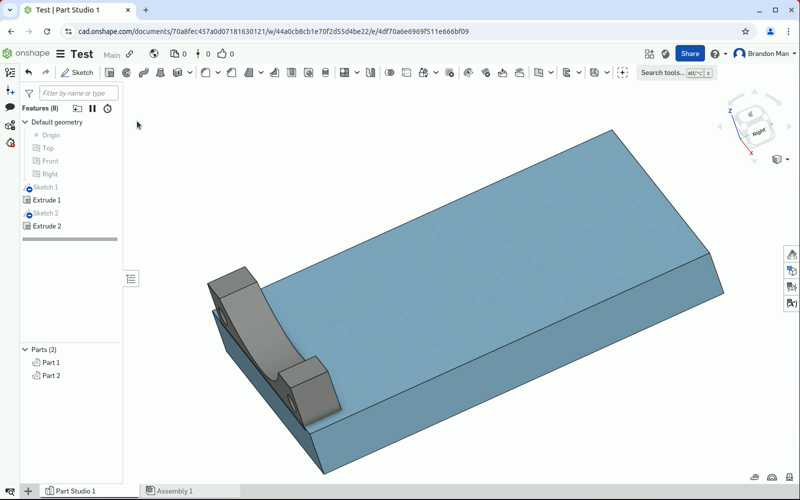
key(right, 2)
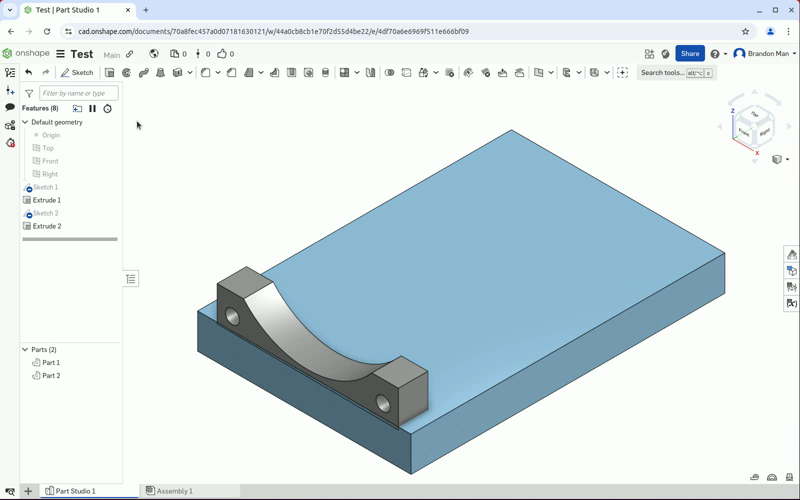
mouse_move(73, 189)
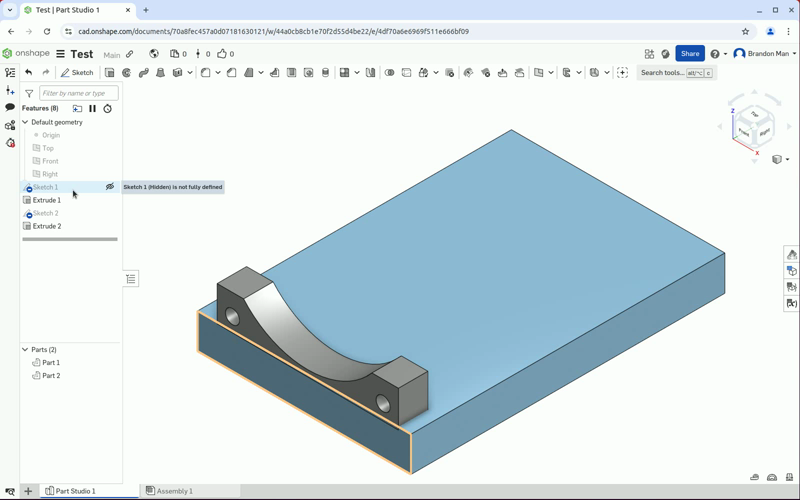
click(73, 189)